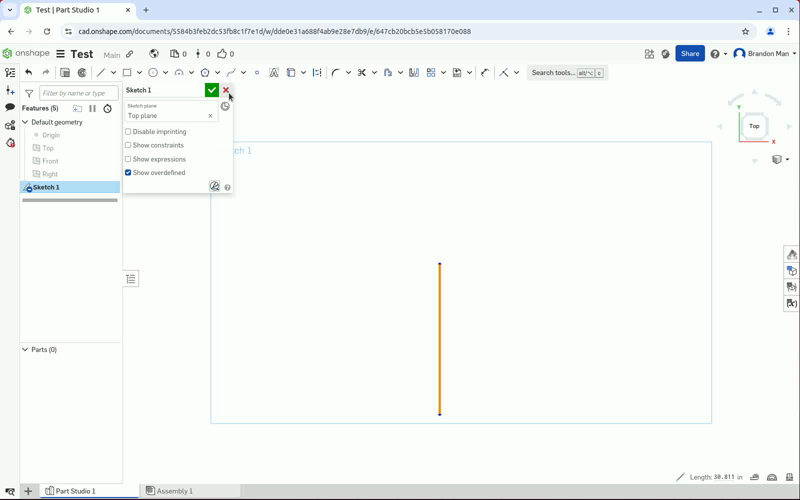
key(shift+h)
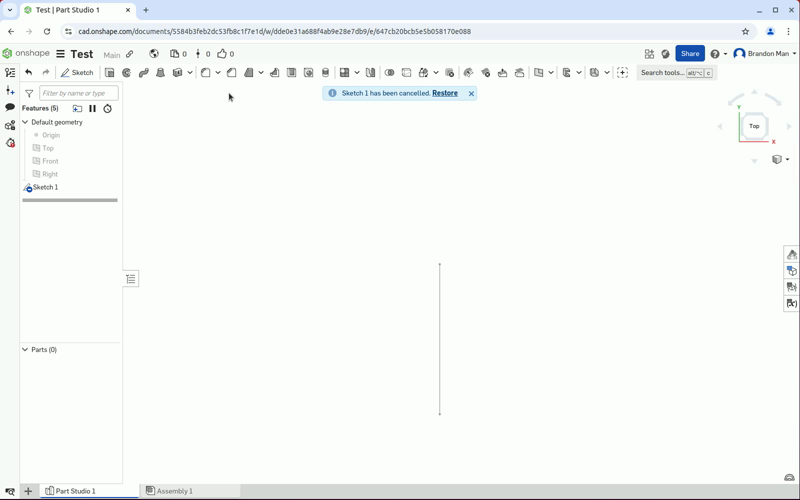
mouse_move(73, 352)
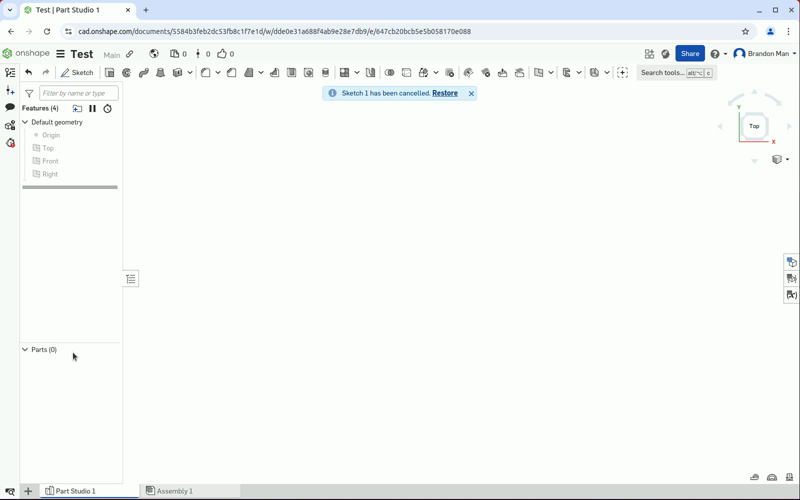
key(y)
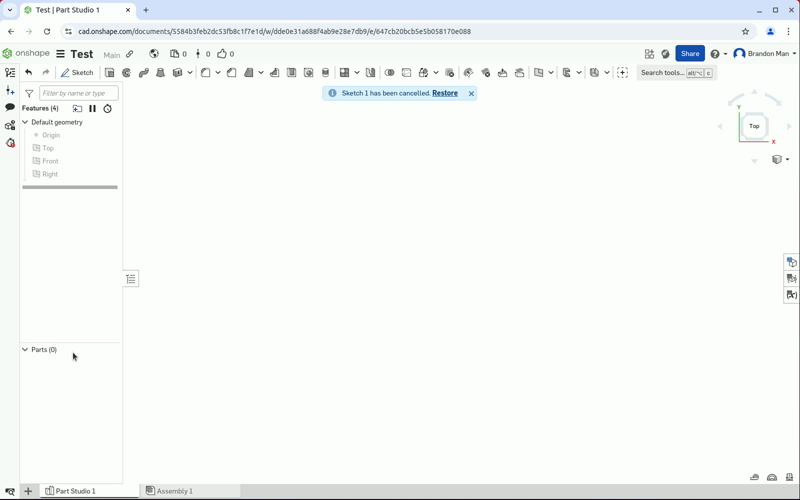
key(shift+p)
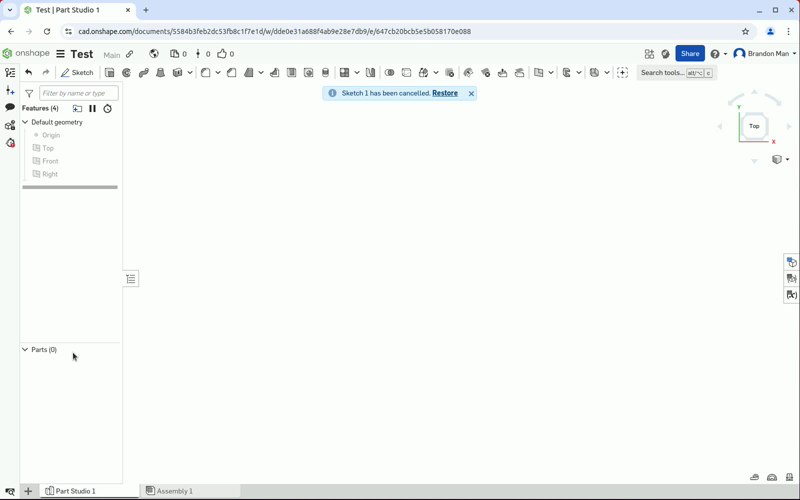
key(space)
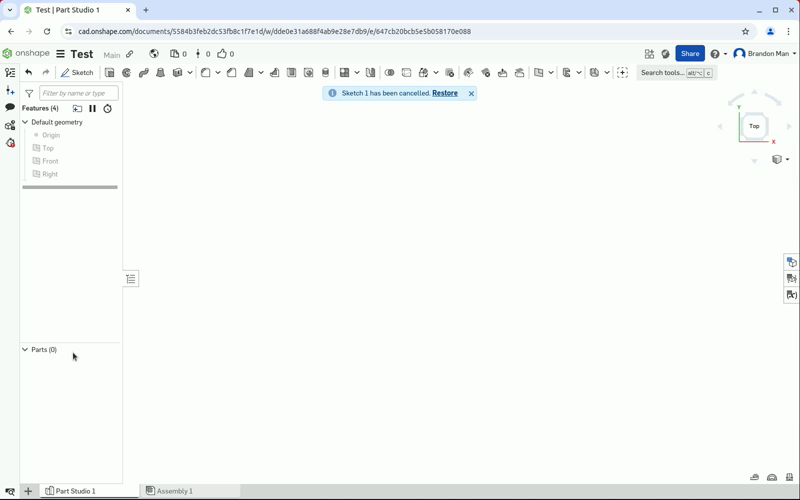
key_down(shift)
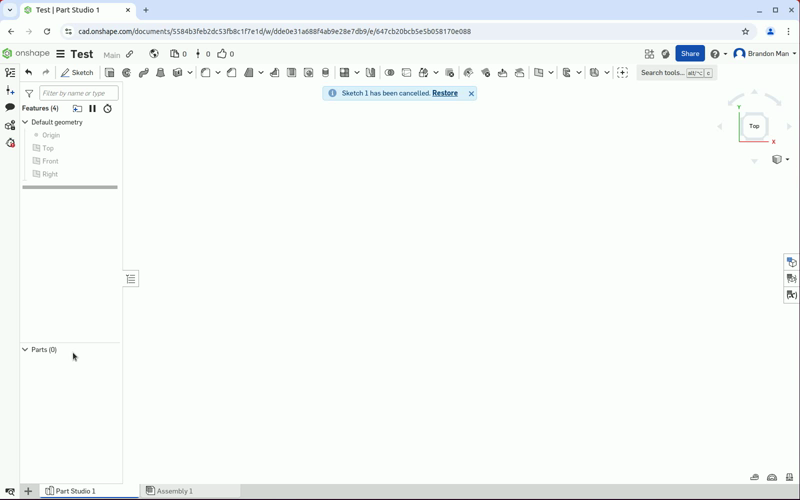
key(up)
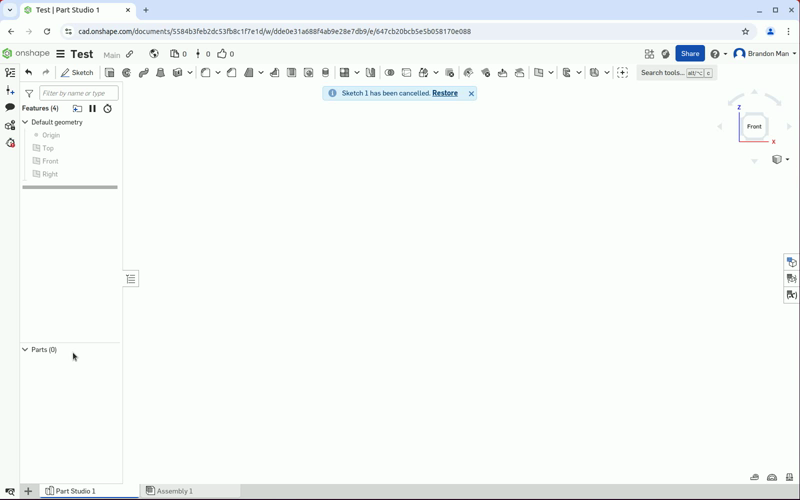
key_up(shift)
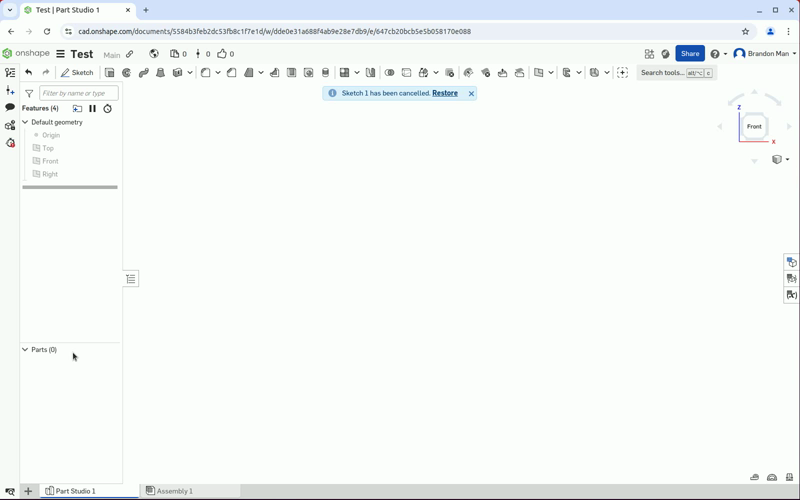
mouse_move(73, 352)
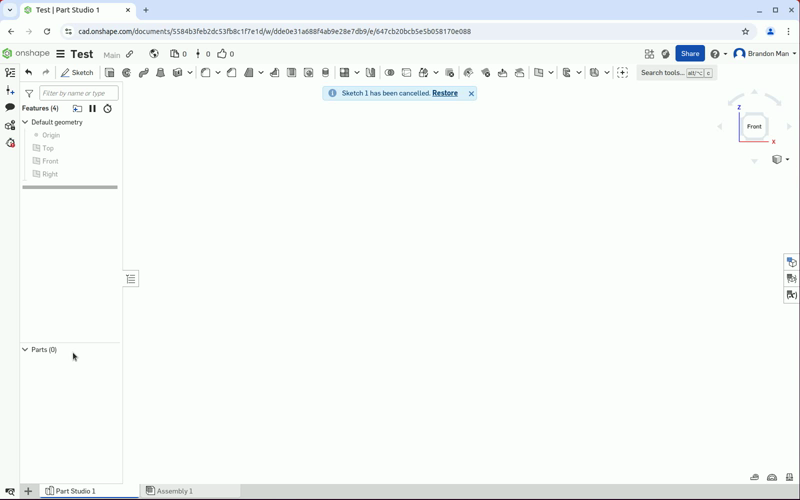
key(shift+y)
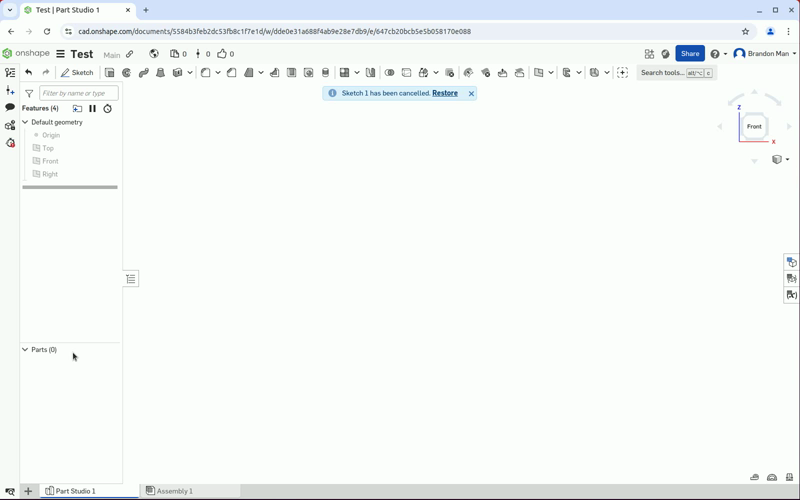
key(shift+s)
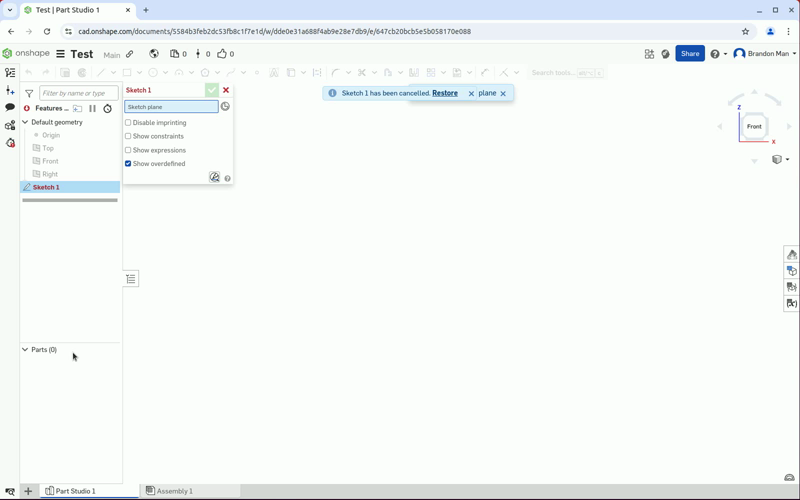
mouse_move(73, 163)
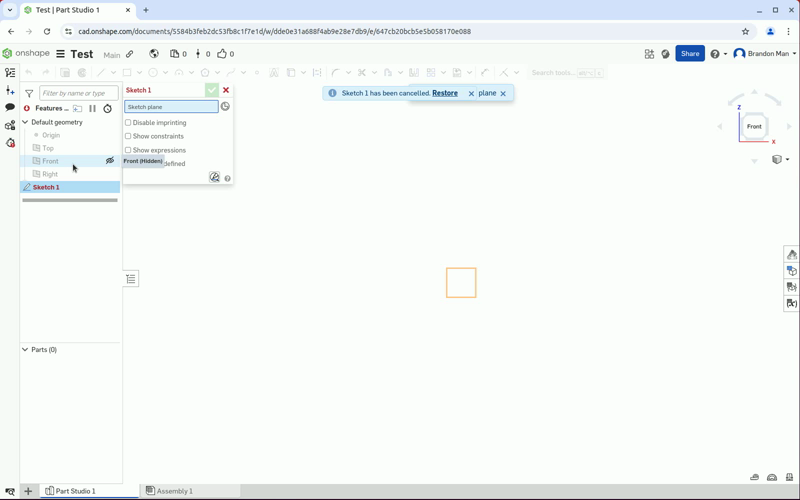
click(73, 163)
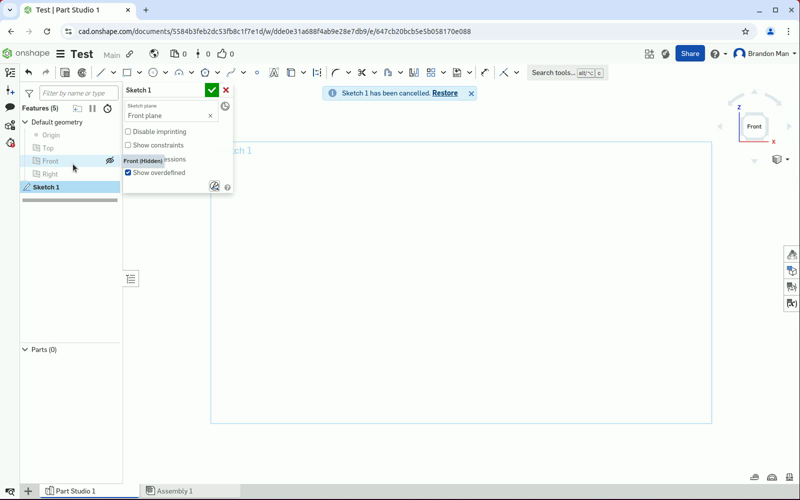
mouse_move(73, 352)
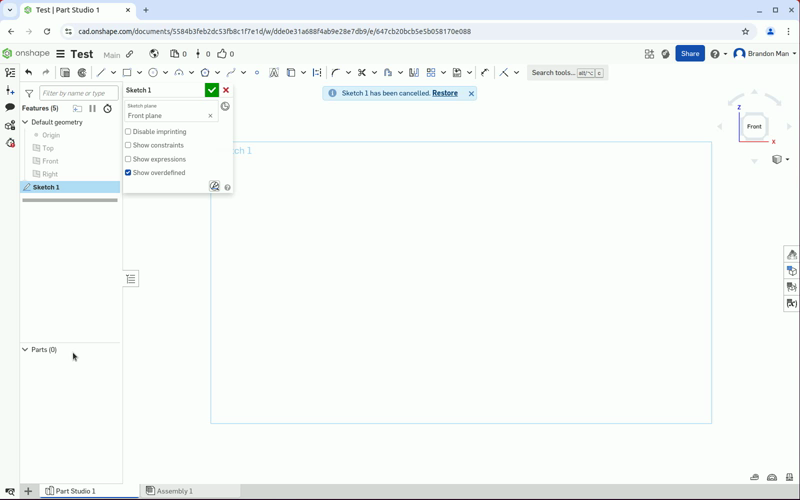
key(y)
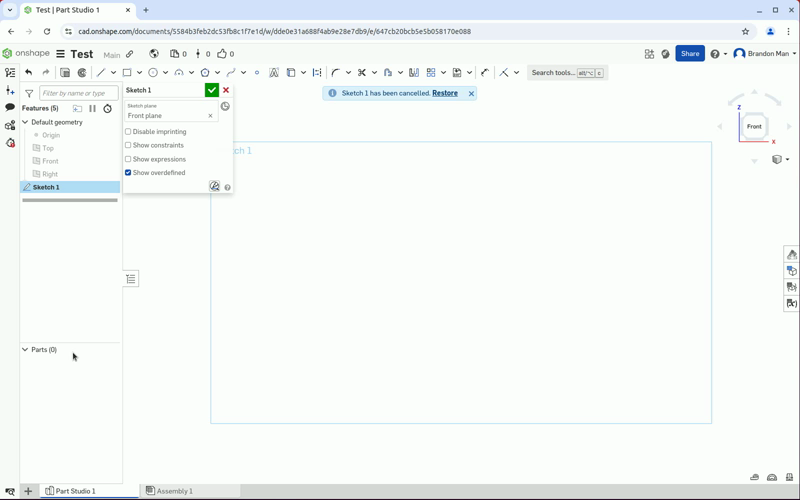
key(l)
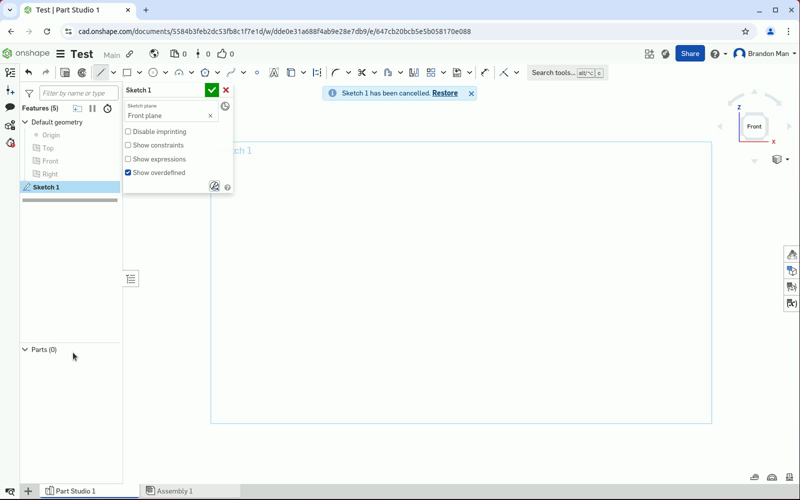
key_down(shift)
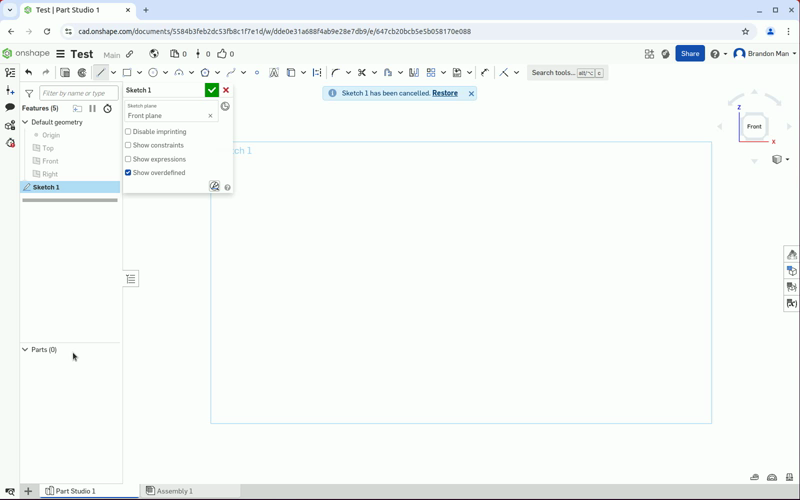
mouse_move(377, 282)
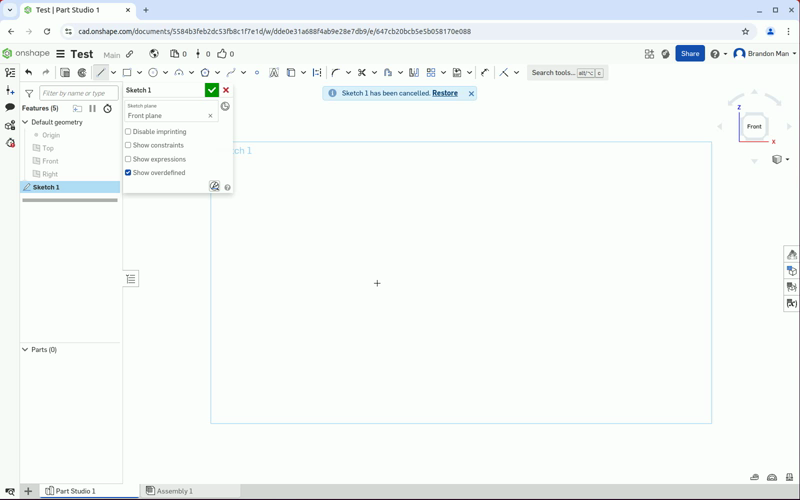
click(377, 282)
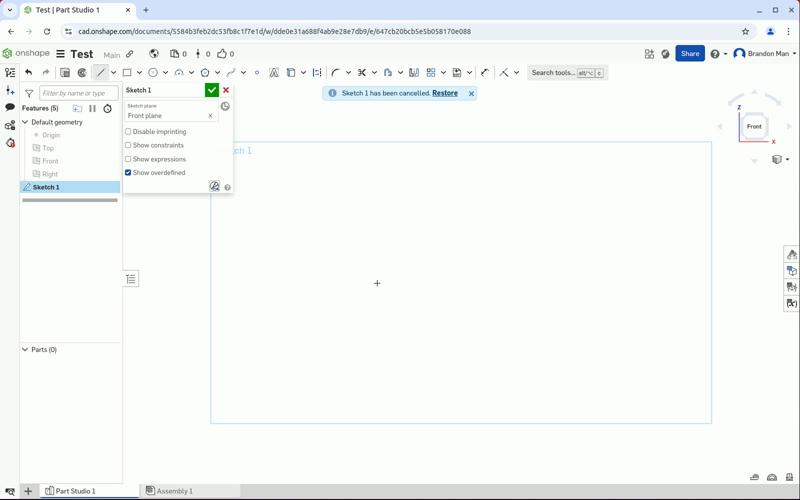
key_up(shift)
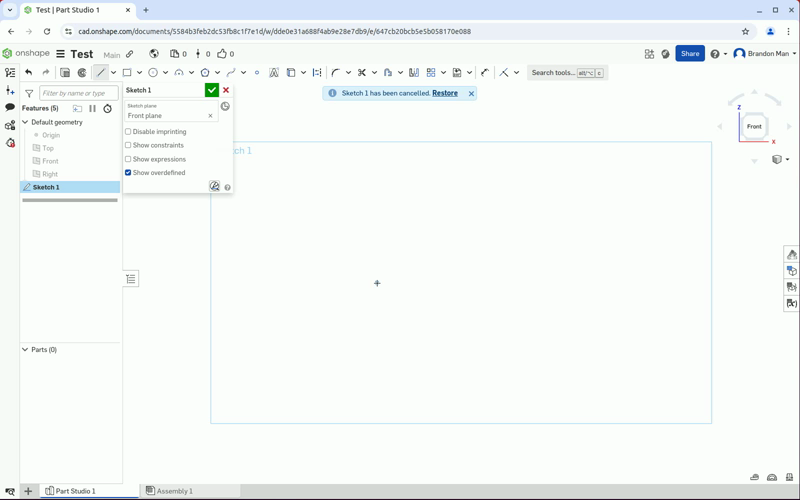
key_down(shift)
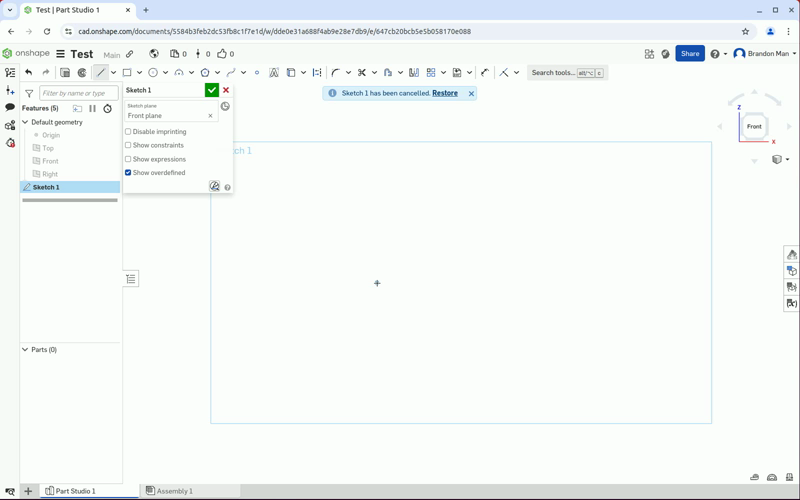
mouse_move(572, 282)
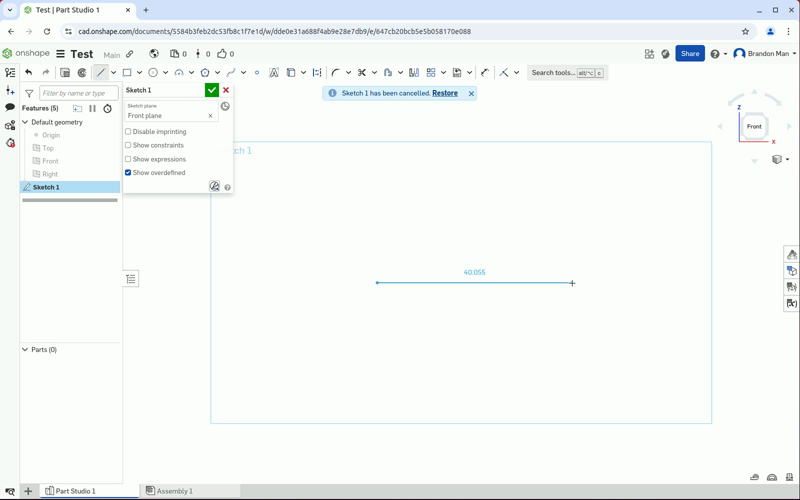
click(572, 282)
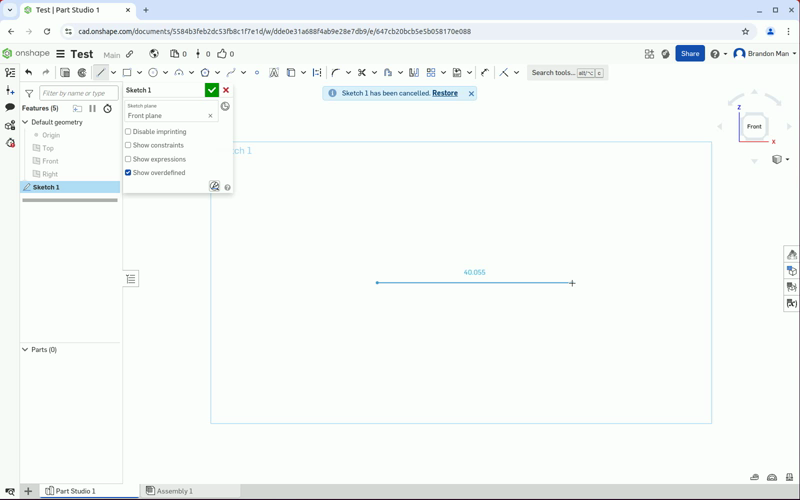
key_up(shift)
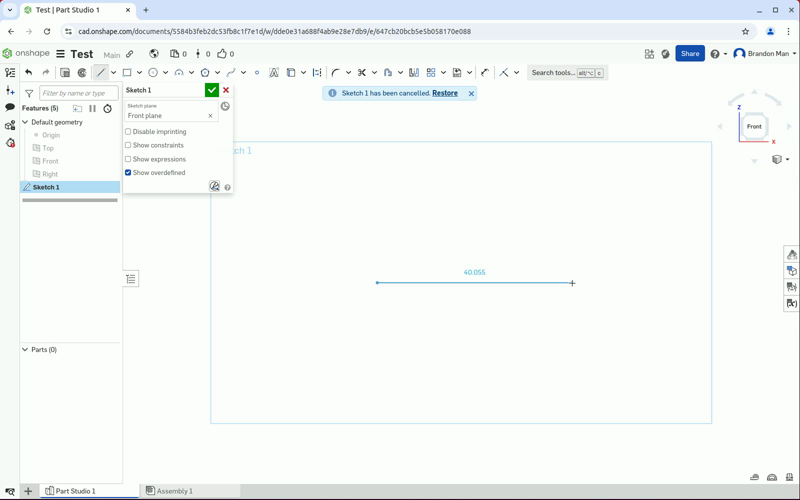
key_down(shift)
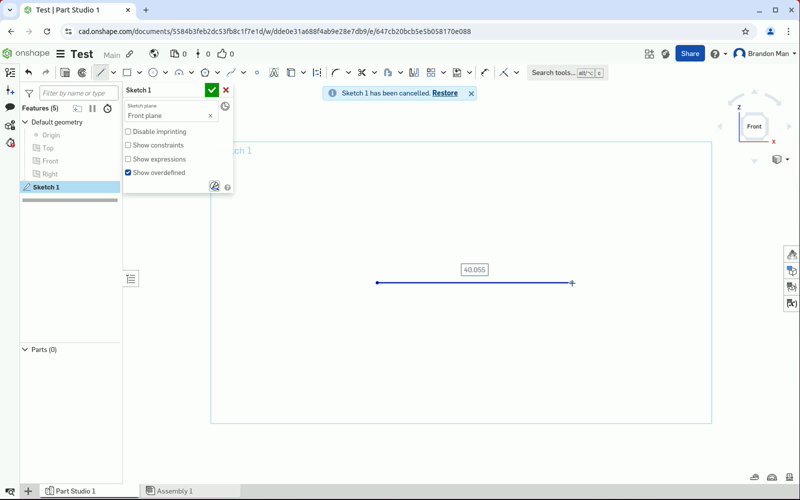
mouse_move(589, 282)
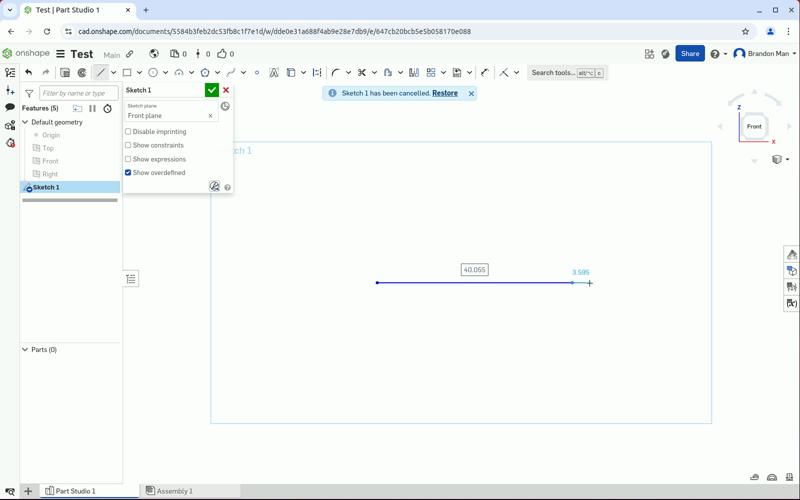
mouse_move(572, 237)
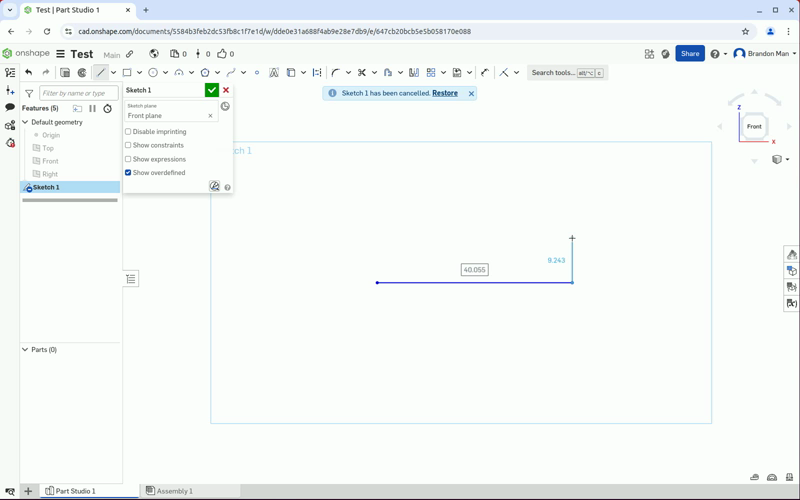
click(572, 237)
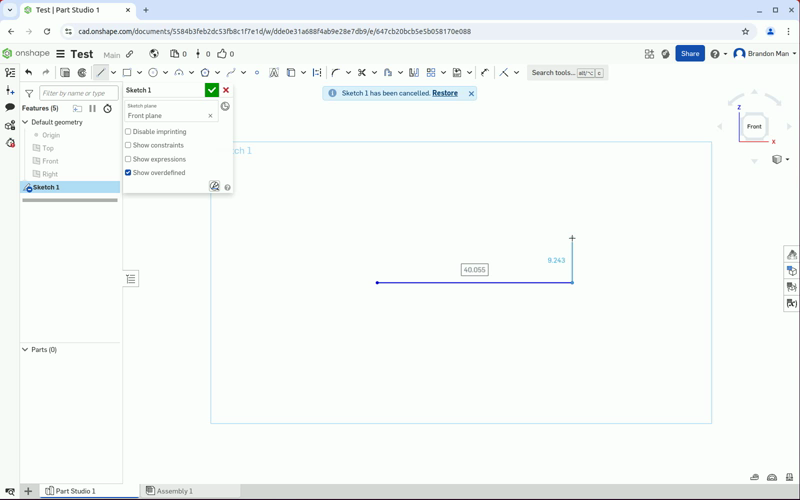
key_up(shift)
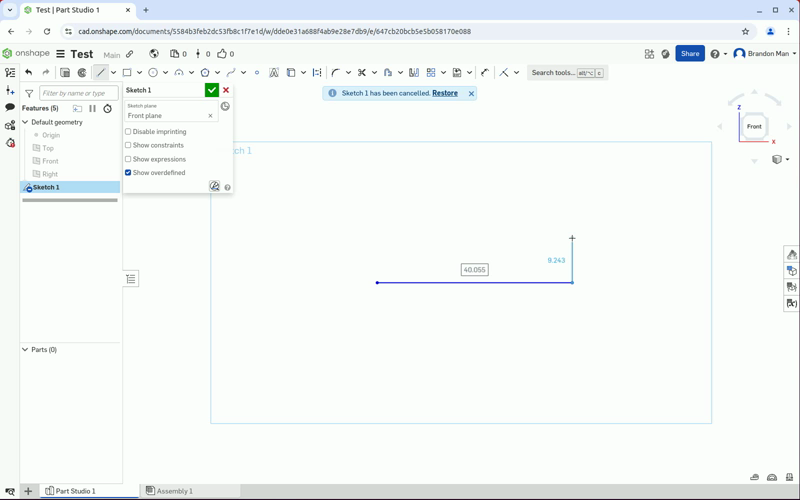
key_down(shift)
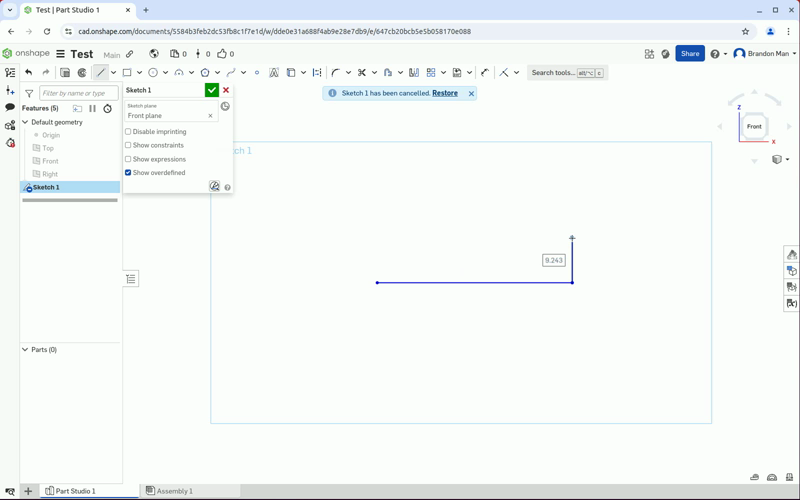
mouse_move(377, 270)
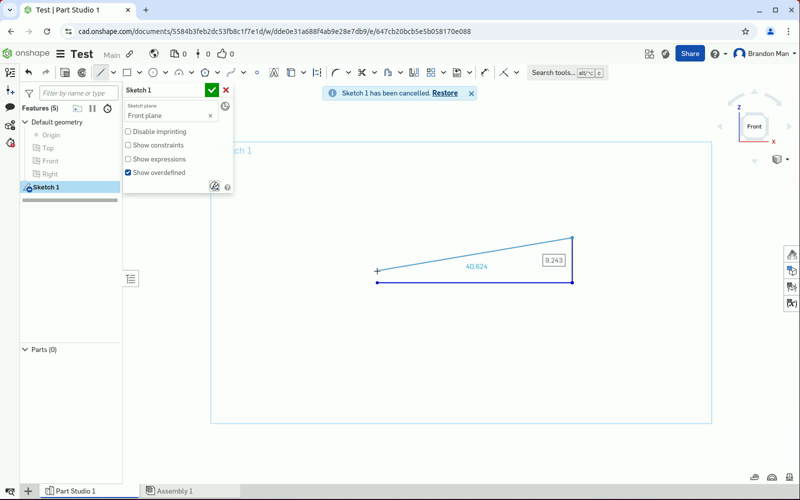
click(377, 270)
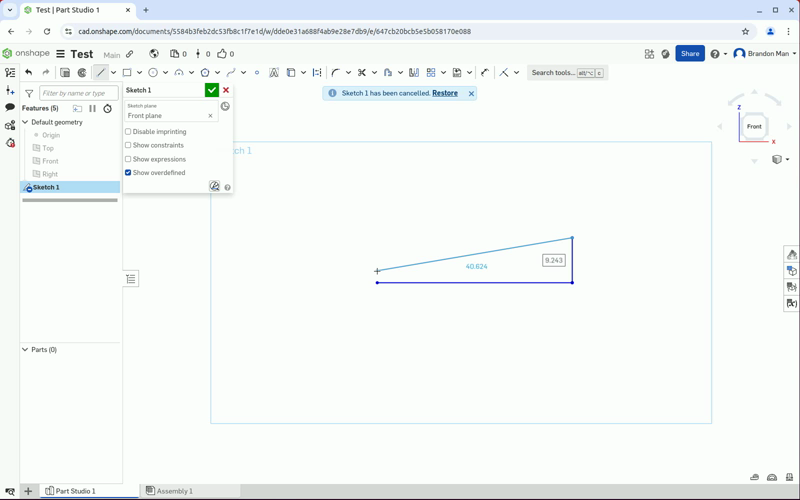
key_up(shift)
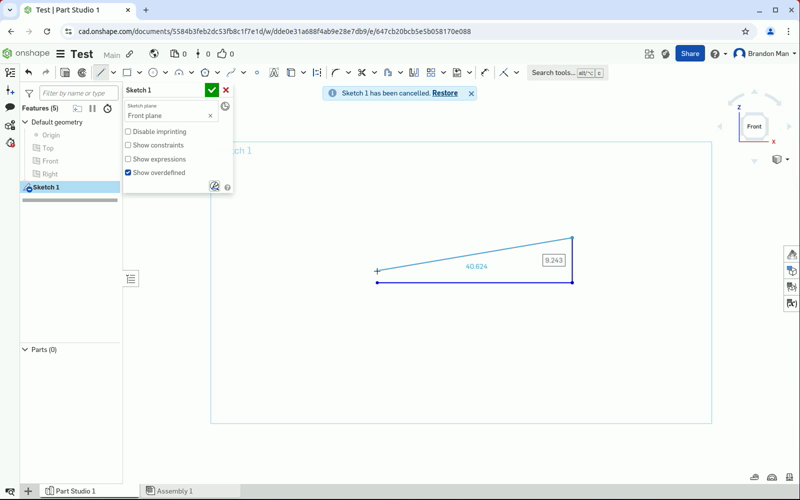
mouse_move(407, 270)
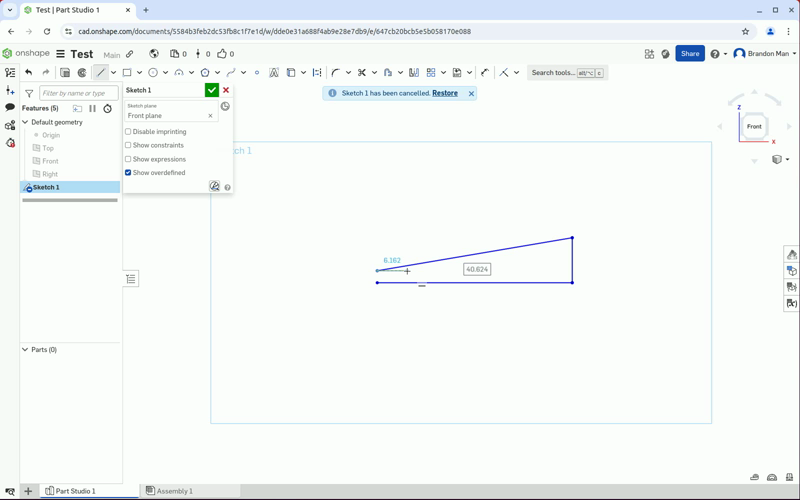
key_down(shift)
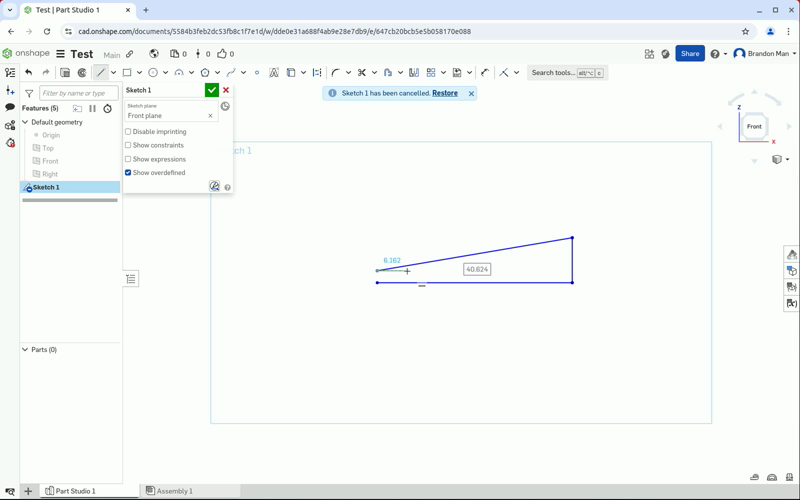
mouse_move(377, 282)
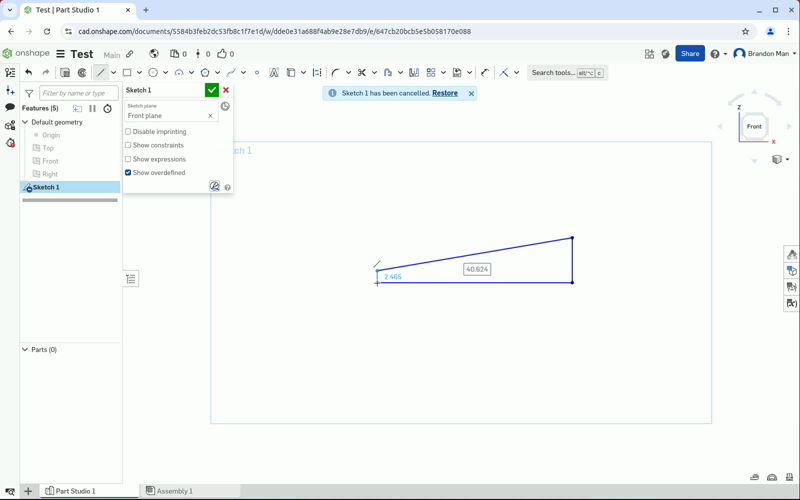
key_up(shift)
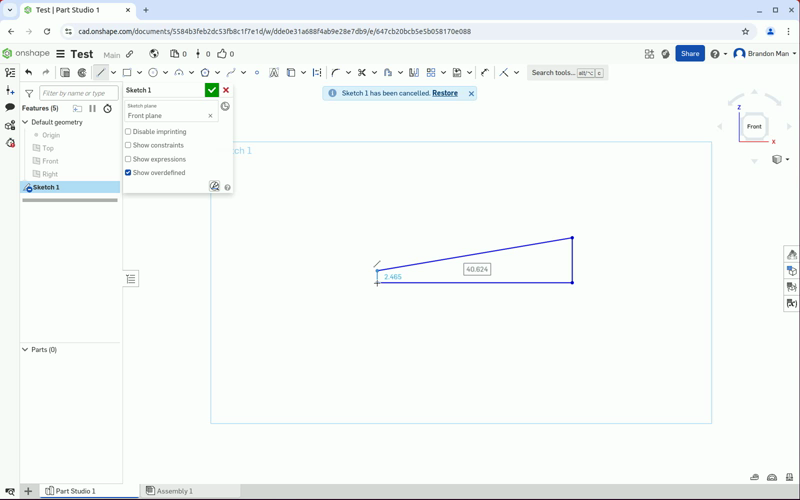
click(377, 282)
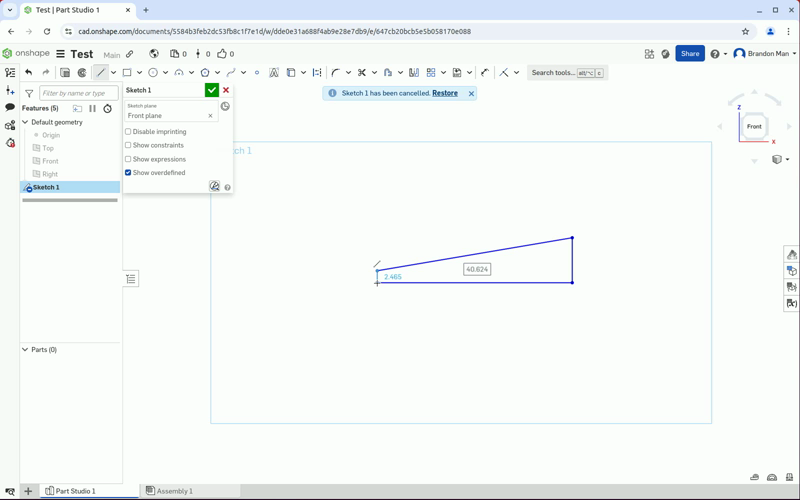
key(esc)
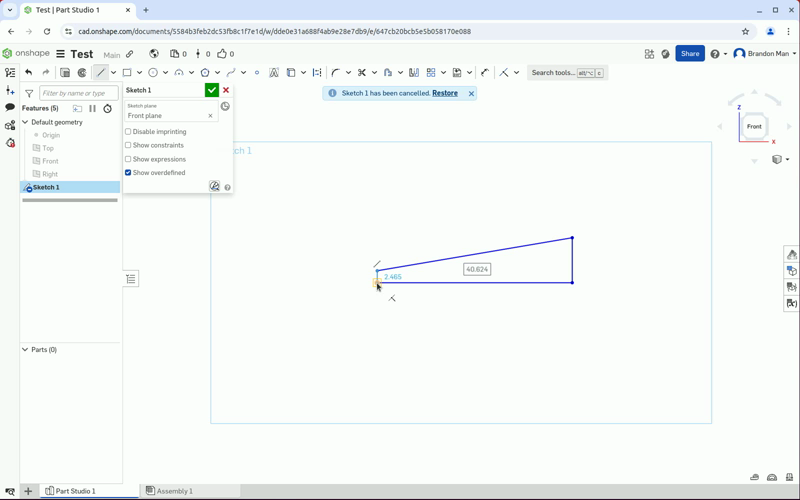
mouse_move(462, 278)
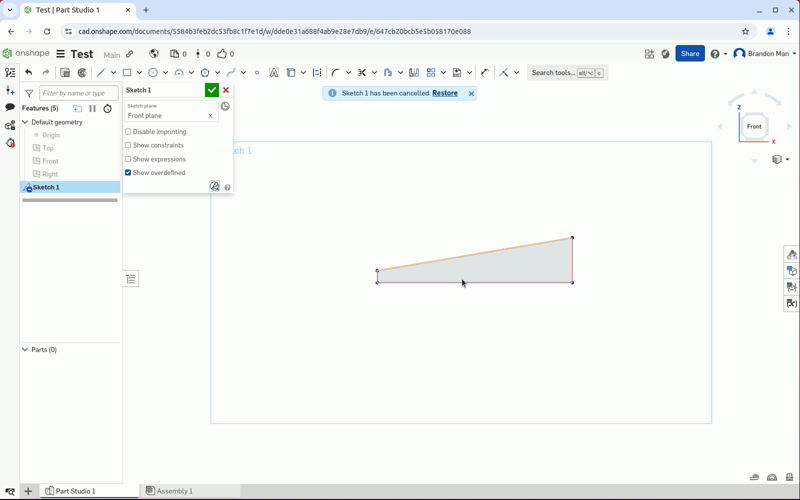
click(462, 278)
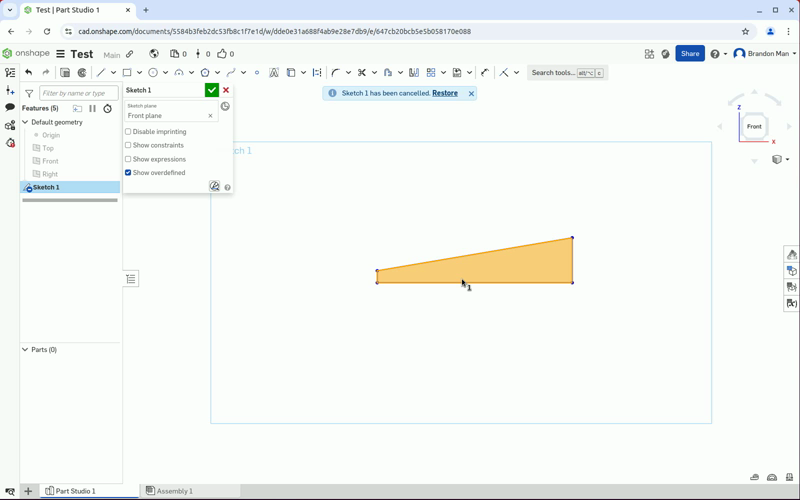
mouse_move(73, 352)
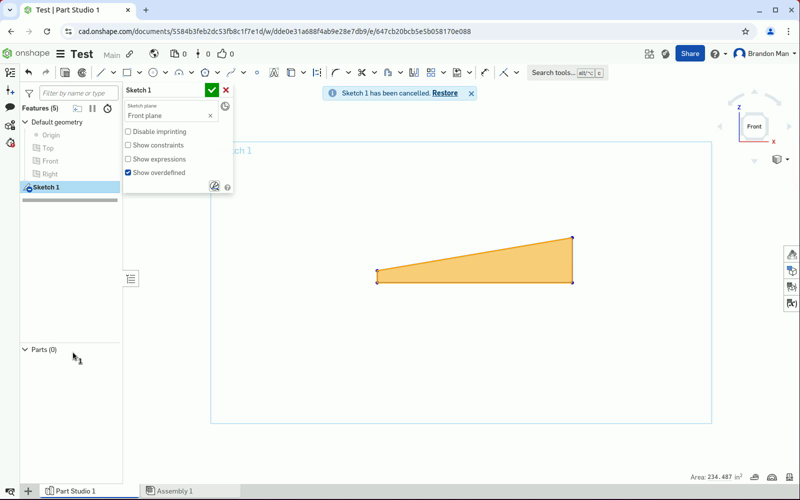
key(shift+y)
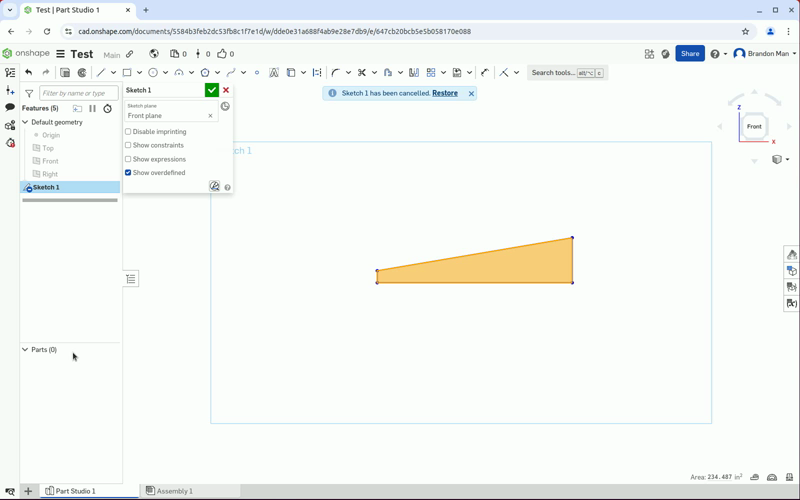
key(shift+e)
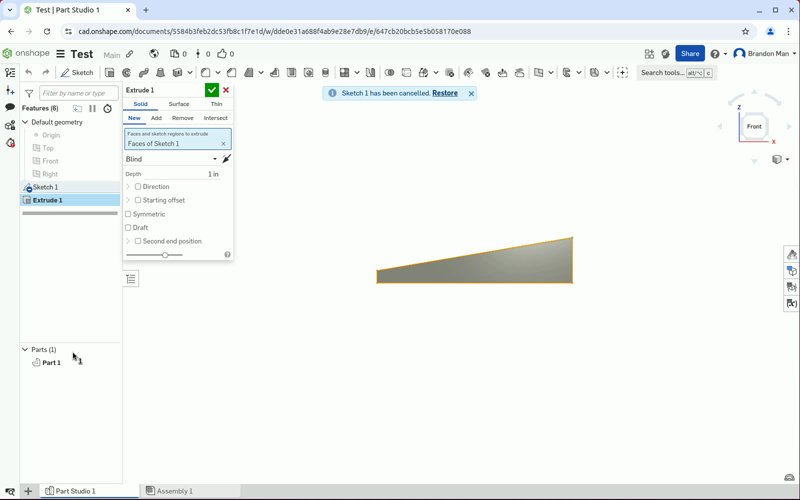
mouse_move(143, 106)
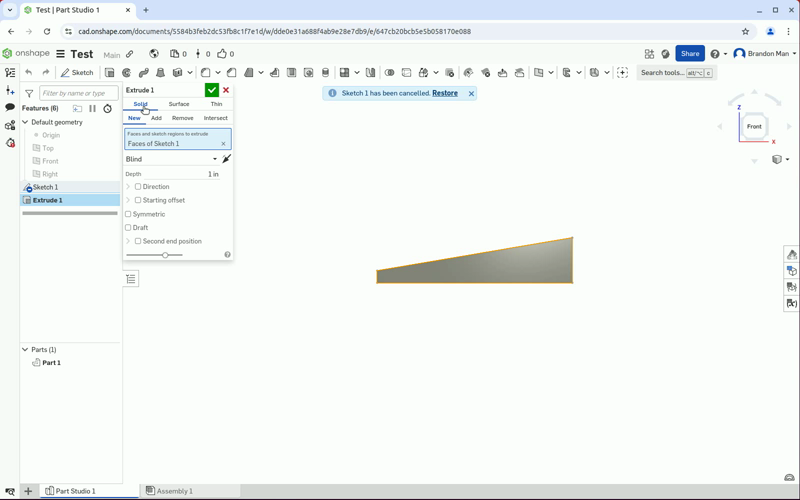
click(143, 106)
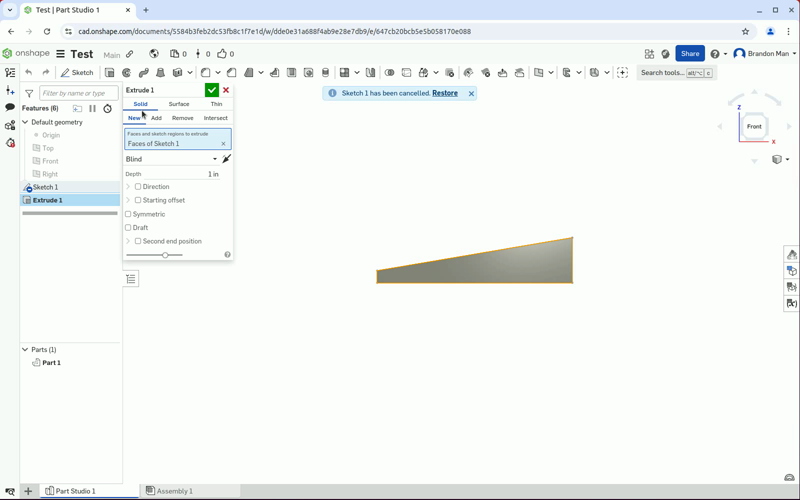
mouse_move(137, 120)
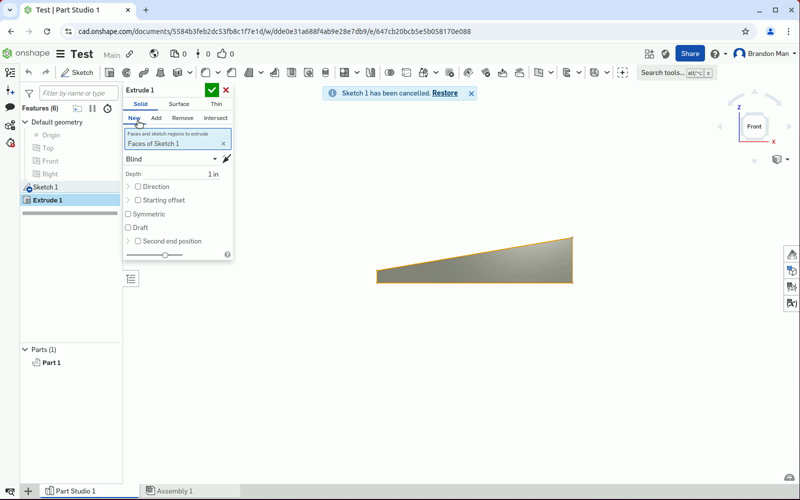
click(137, 120)
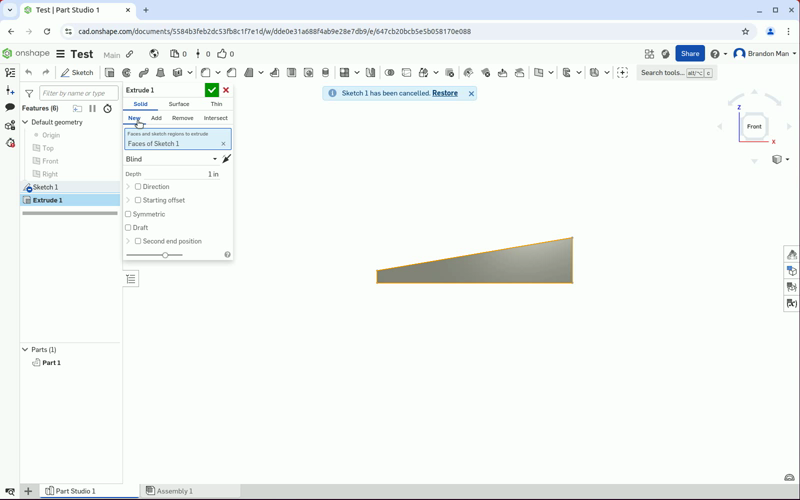
key(tab, 4)
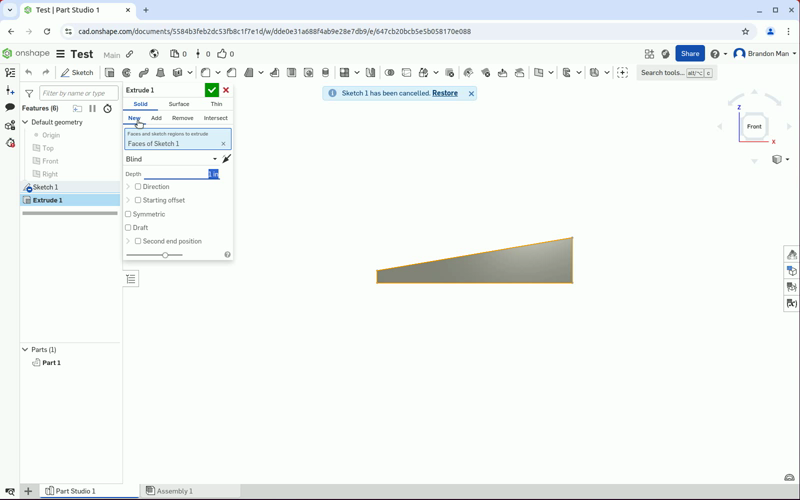
text(-5.536)
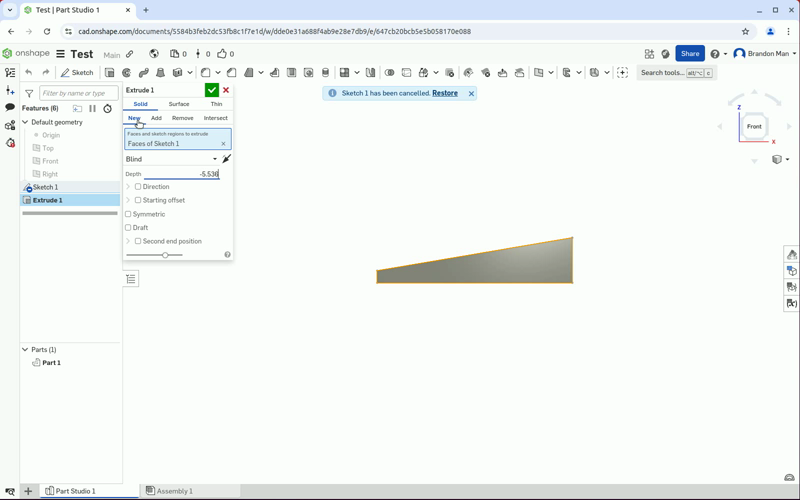
key(enter)
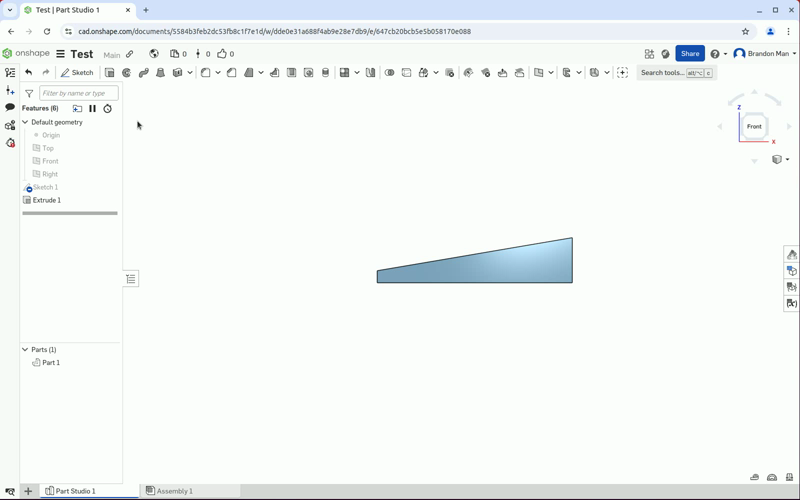
key(shift+h)
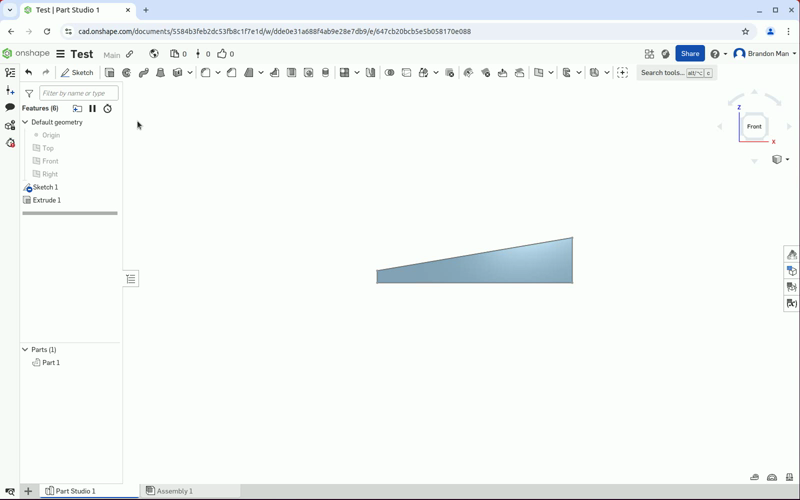
key(shift+h)
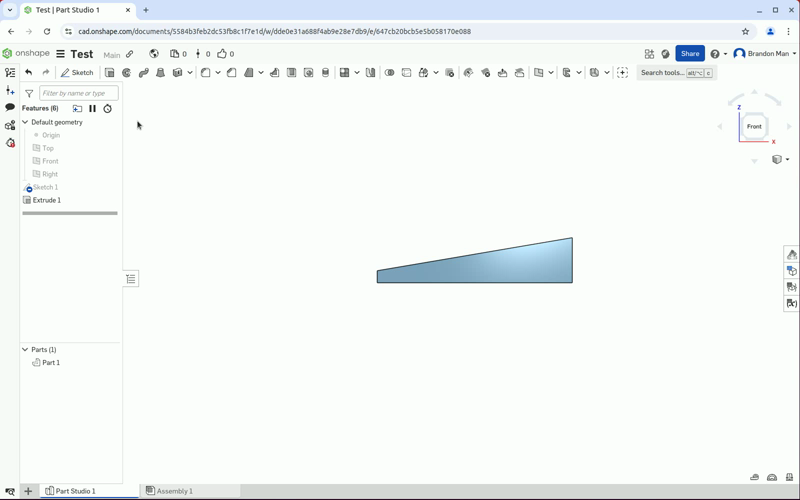
mouse_move(73, 189)
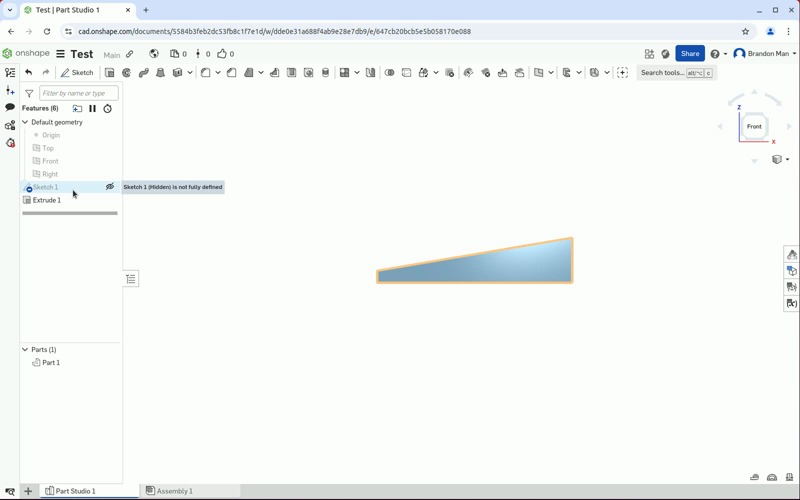
click(73, 189)
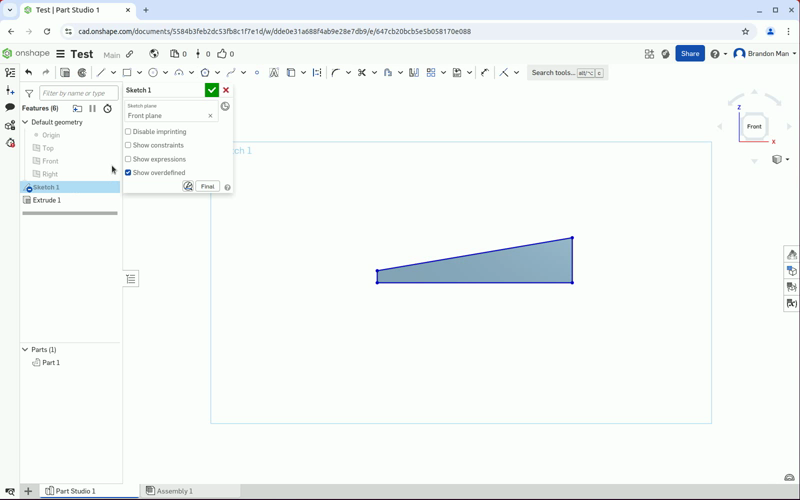
mouse_move(229, 92)
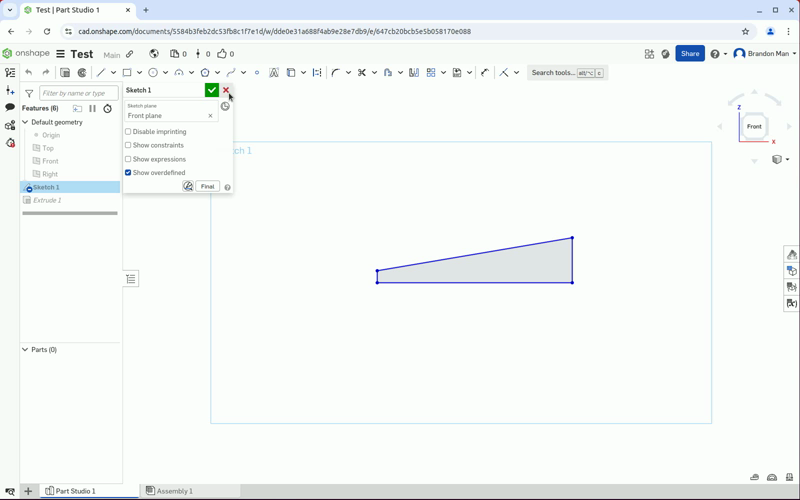
click(229, 92)
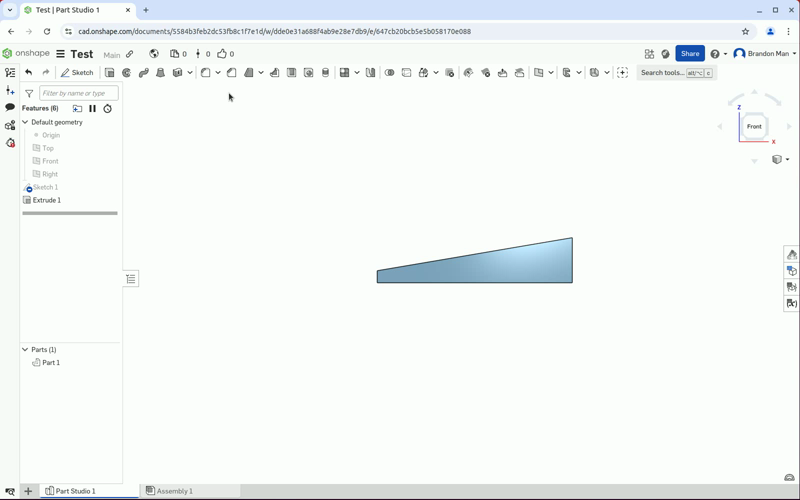
mouse_move(73, 352)
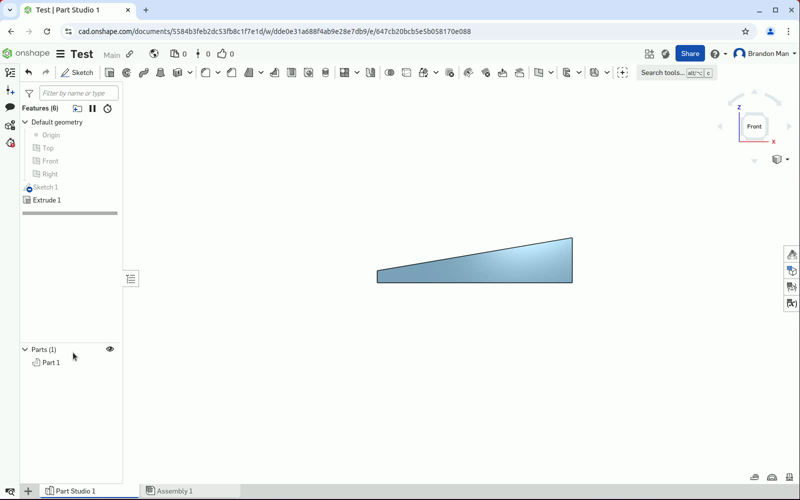
key(y)
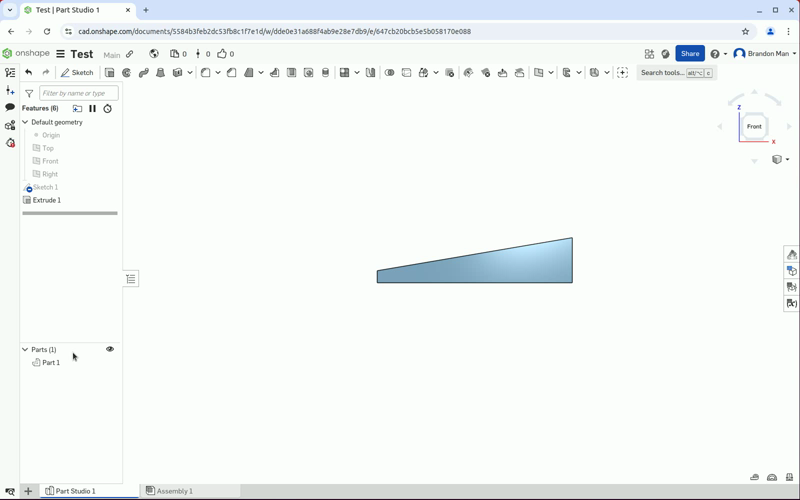
key(shift+p)
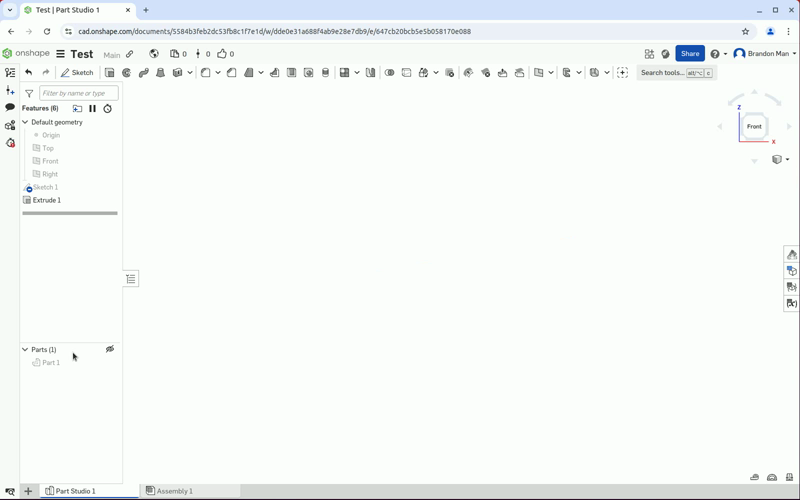
key(space)
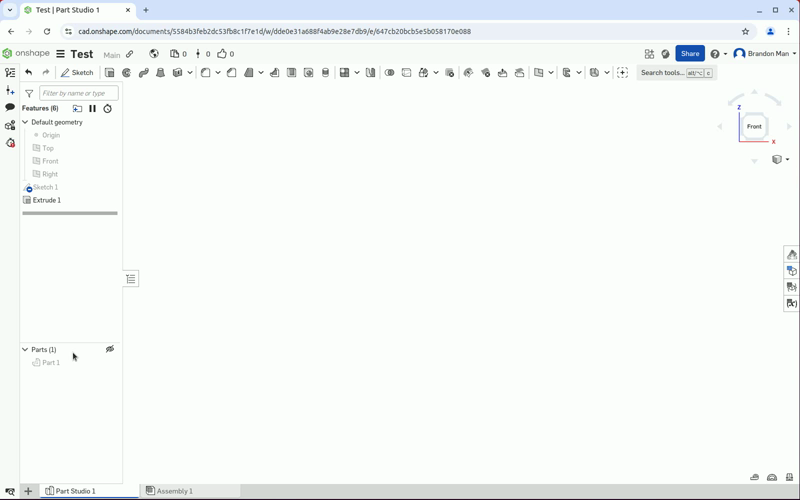
key_down(shift)
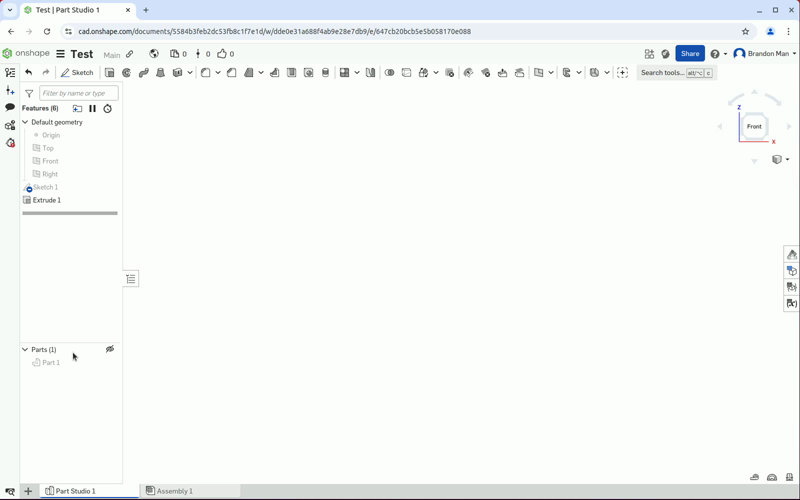
key(left)
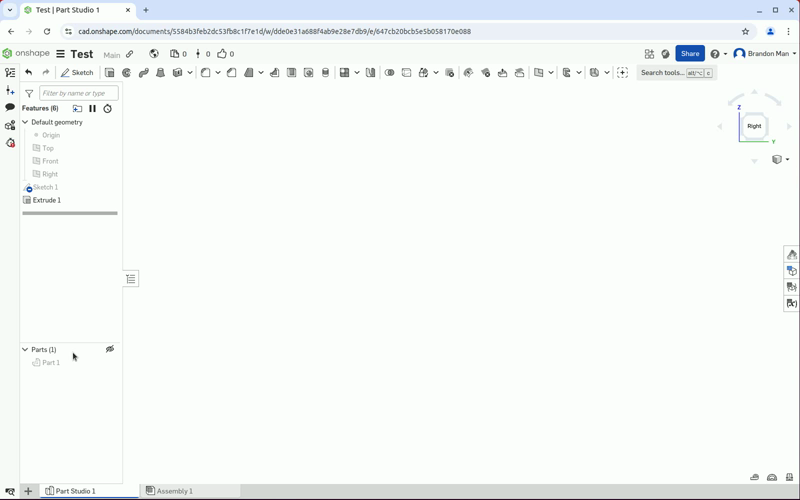
key_up(shift)
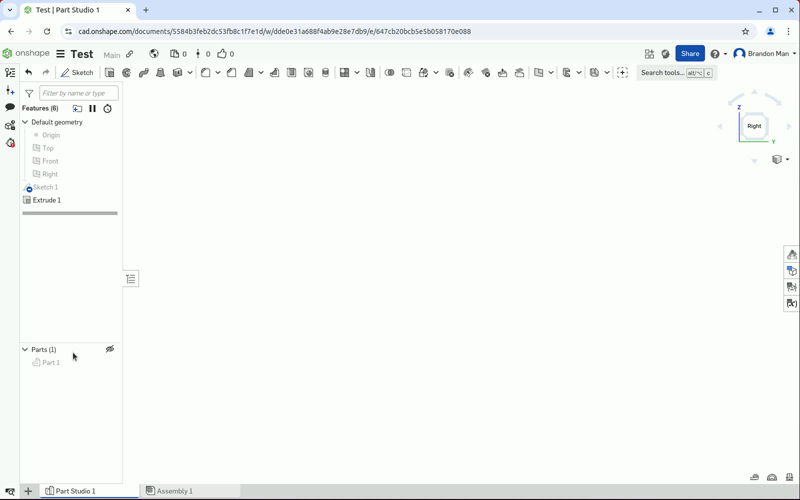
mouse_move(73, 352)
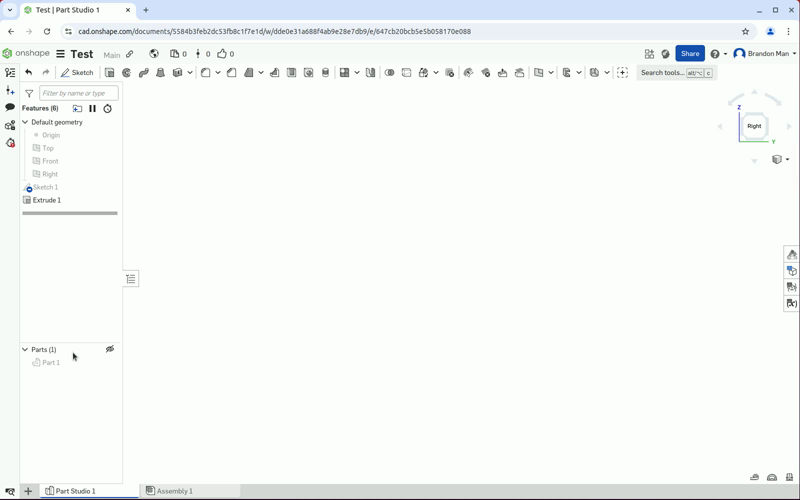
key(shift+y)
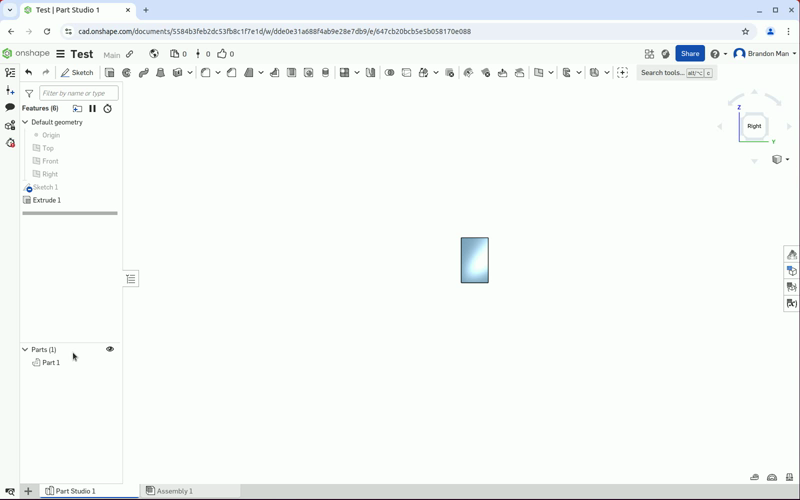
mouse_move(541, 75)
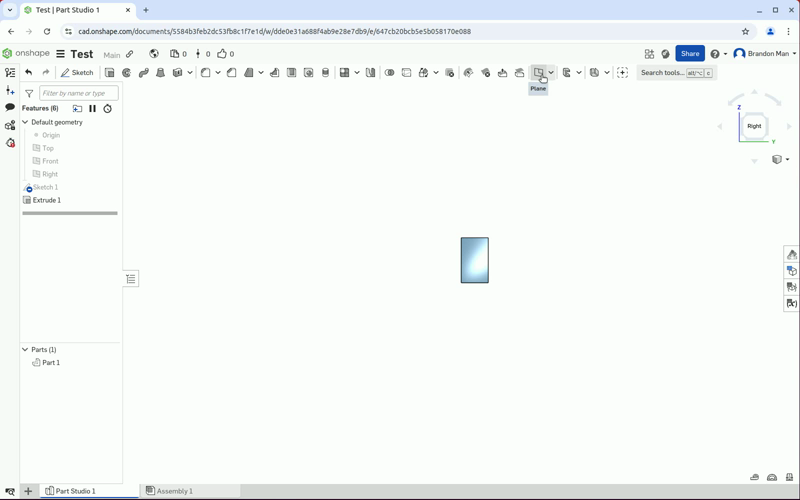
click(541, 75)
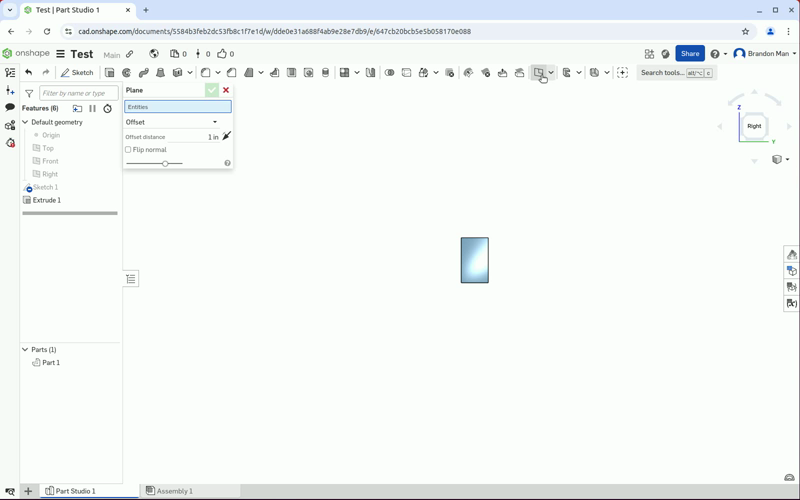
mouse_move(73, 176)
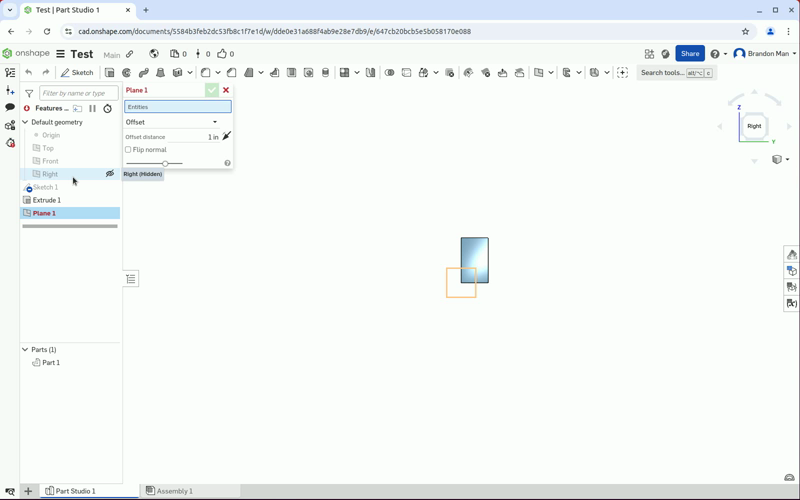
click(73, 176)
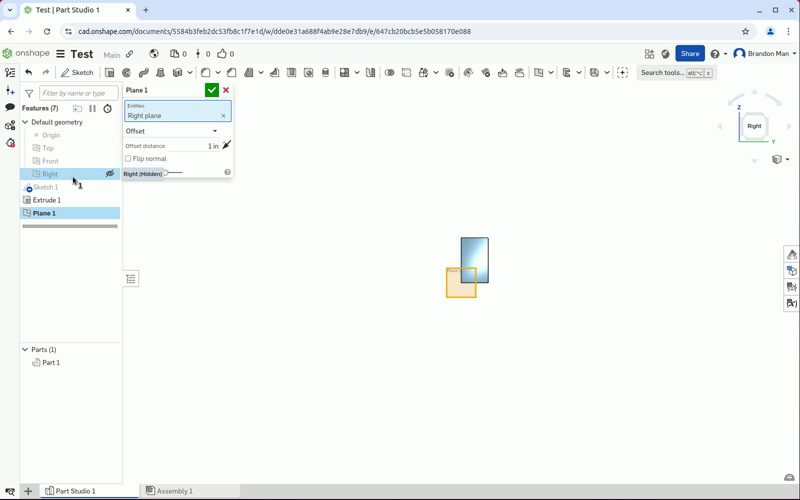
key(tab, 2)
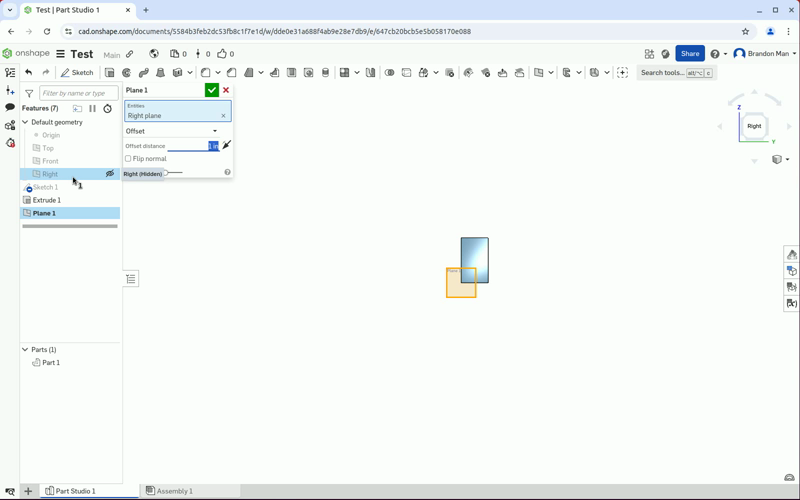
text(23.108)
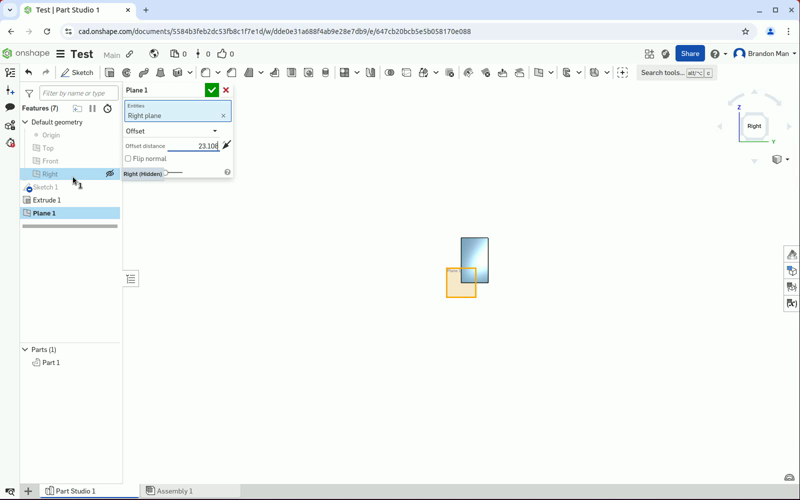
key(enter, 2)
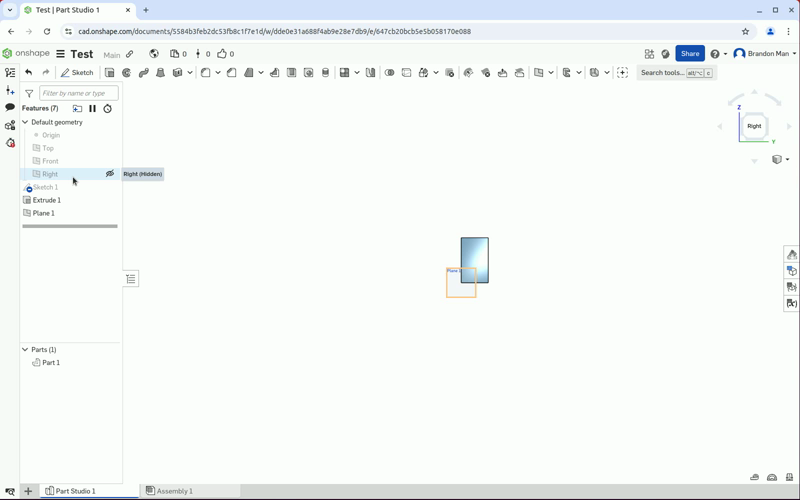
key(shift+s)
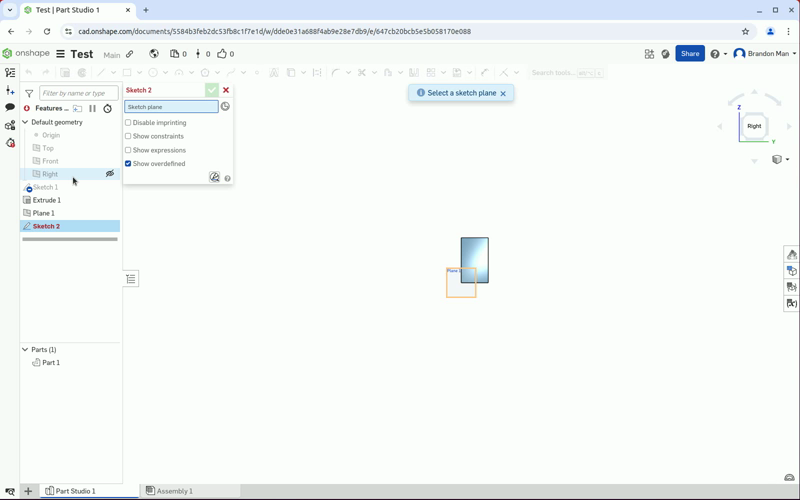
mouse_move(73, 215)
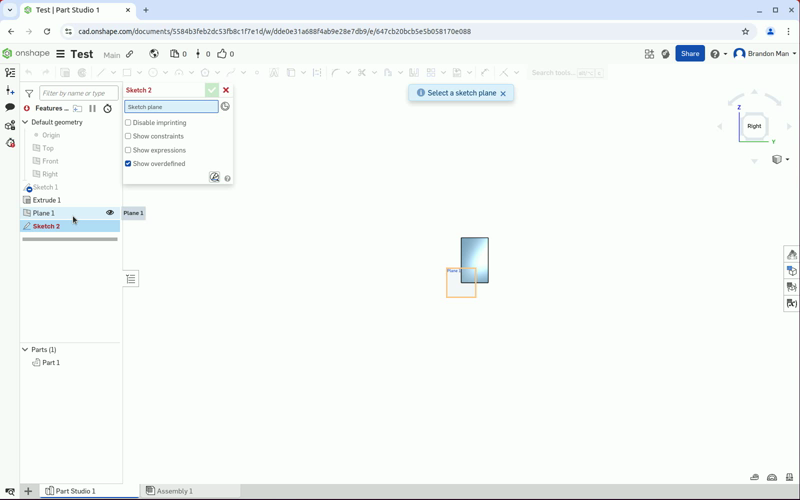
click(73, 215)
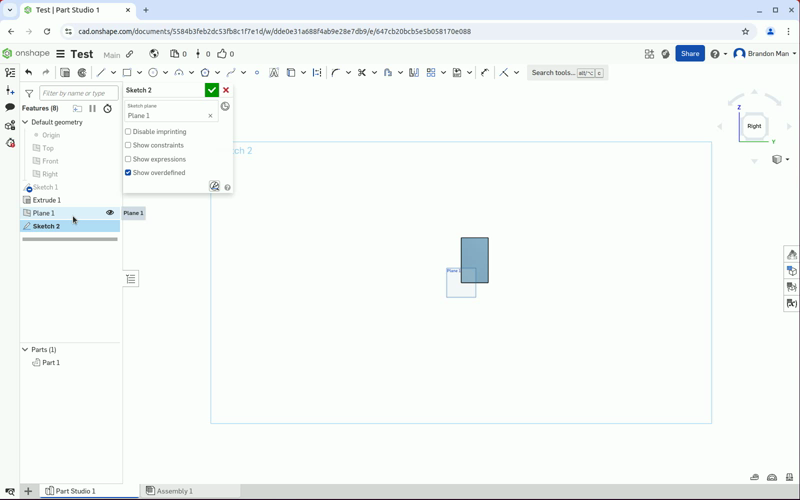
mouse_move(73, 352)
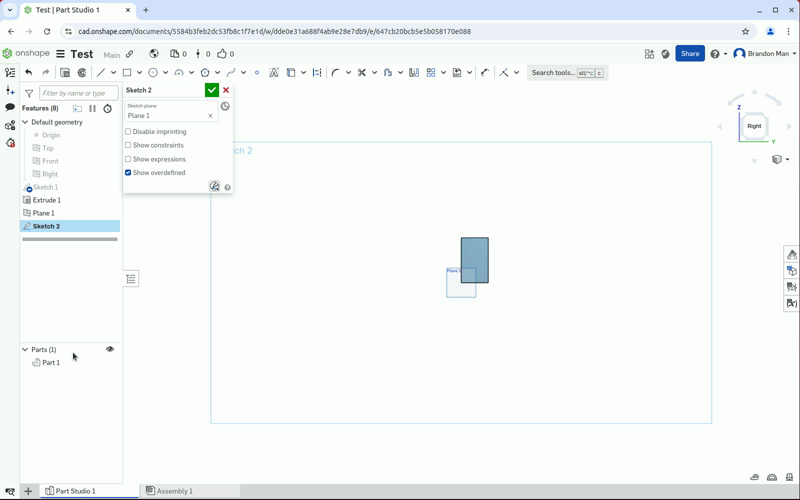
key(y)
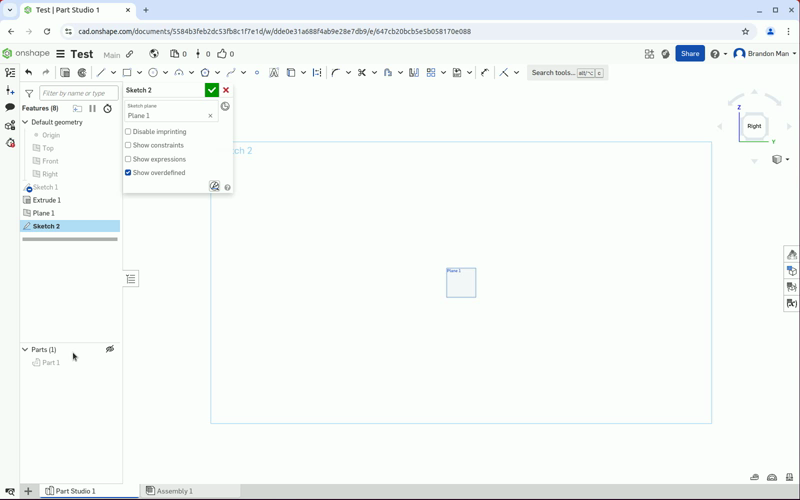
key(c)
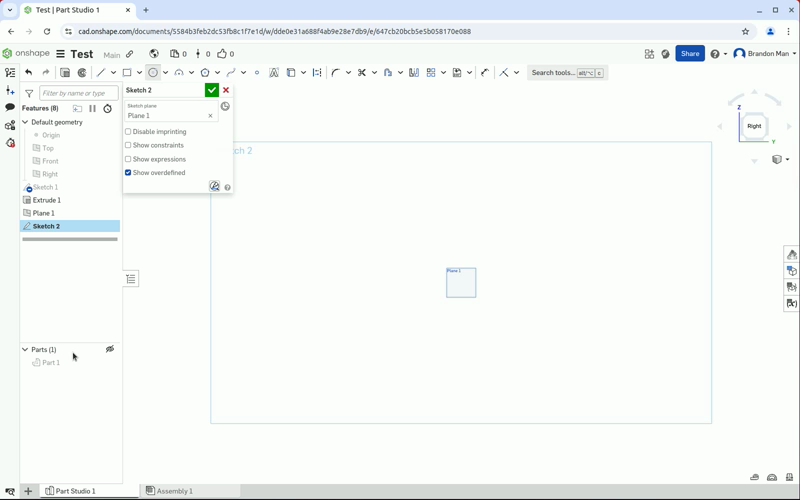
key_down(shift)
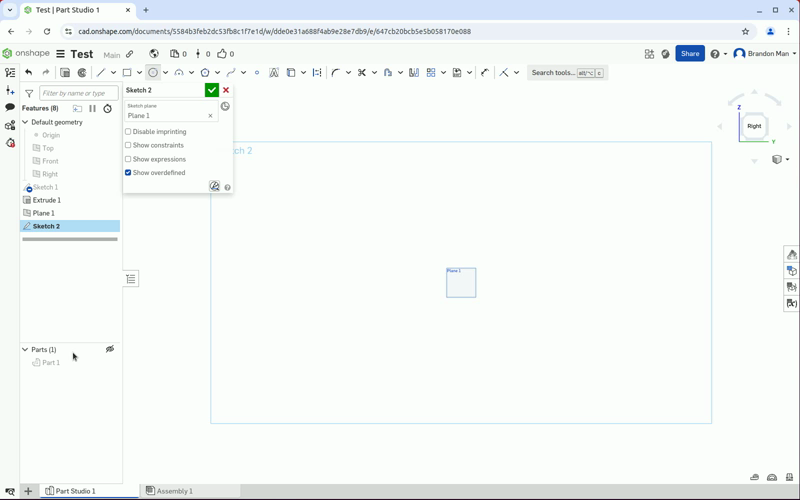
mouse_move(474, 260)
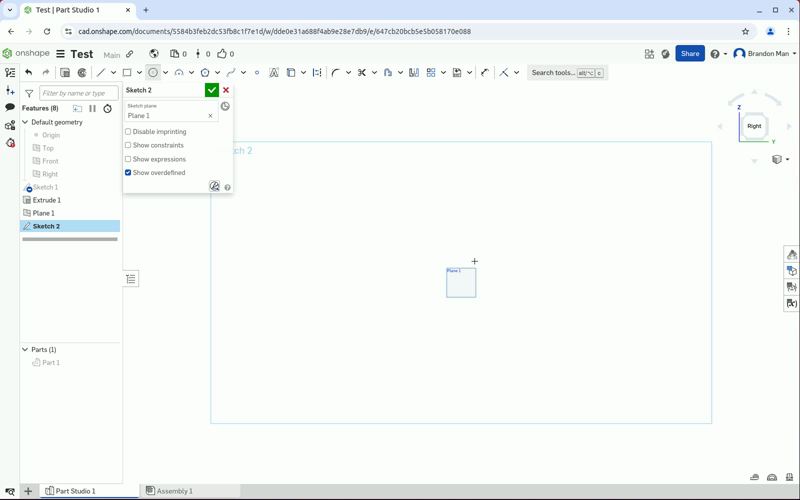
click(474, 260)
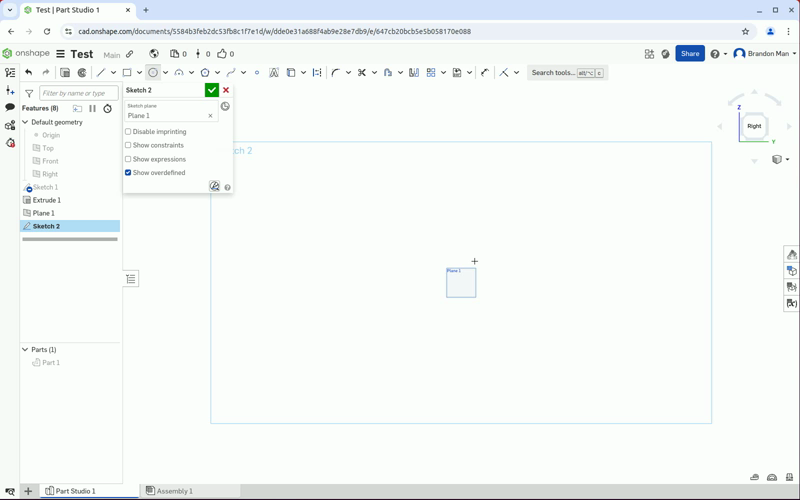
key_up(shift)
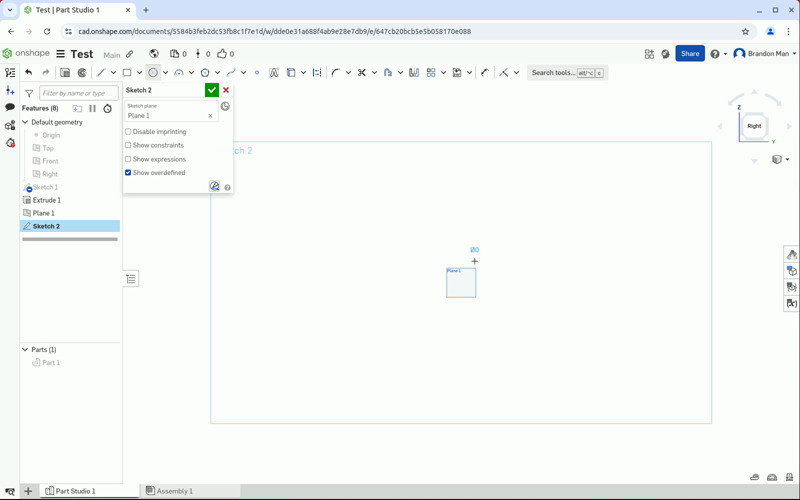
mouse_move(481, 260)
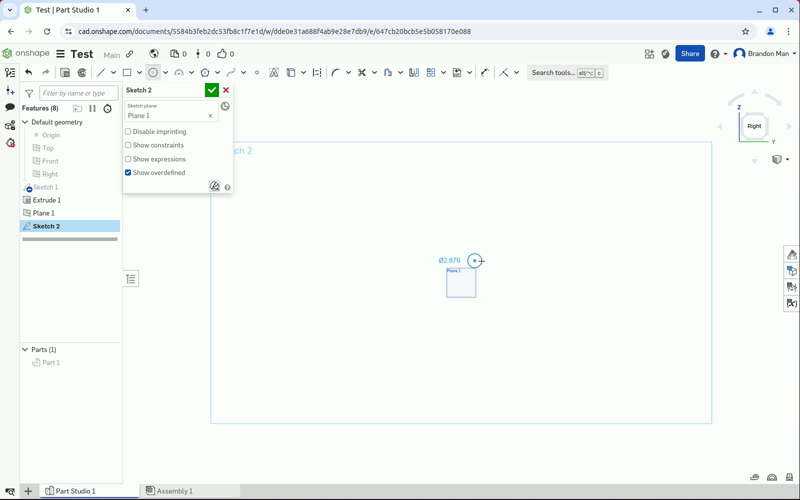
click(481, 260)
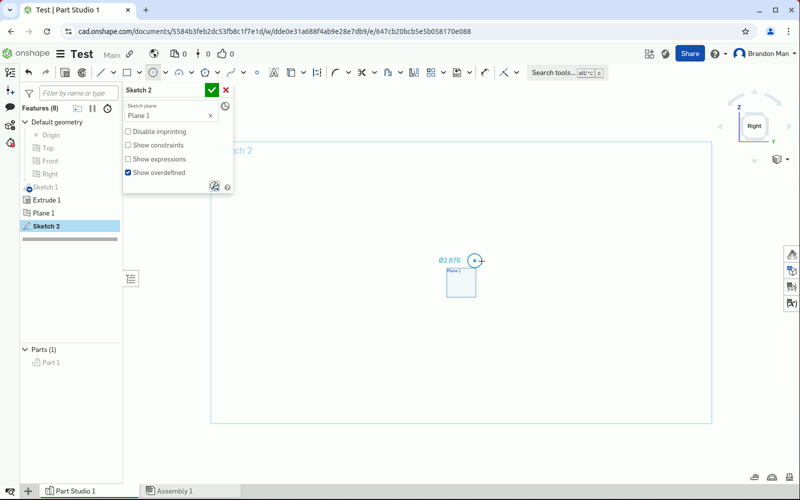
key(esc)
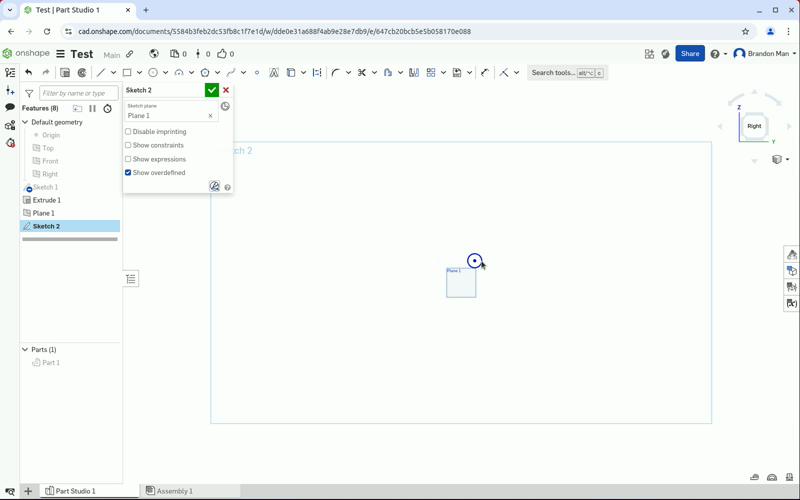
mouse_move(478, 264)
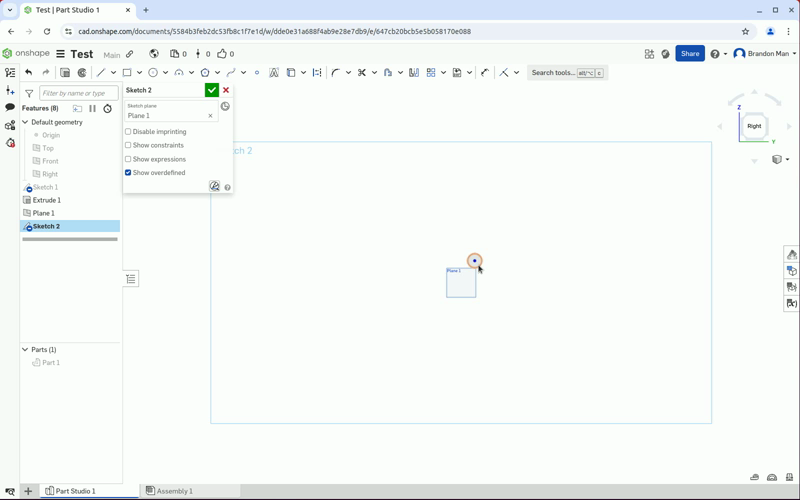
scroll(6)
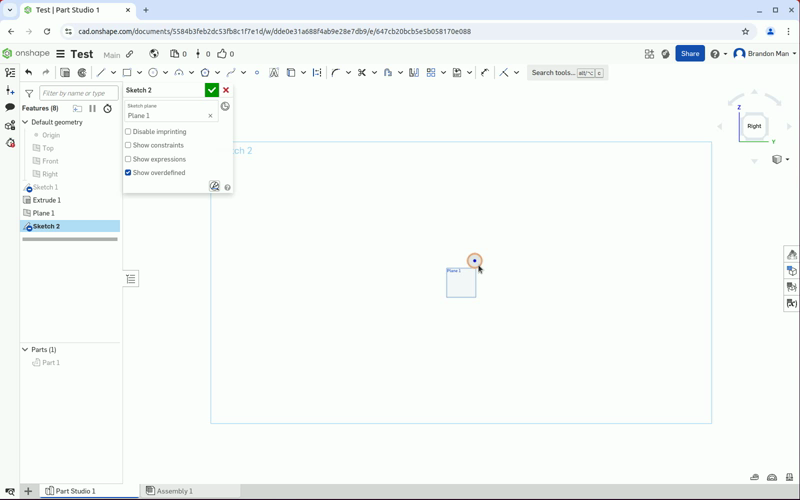
scroll(6)
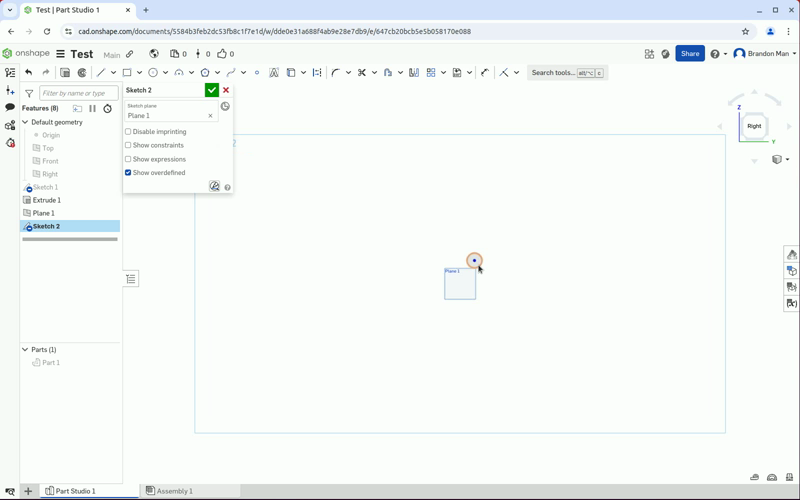
scroll(6)
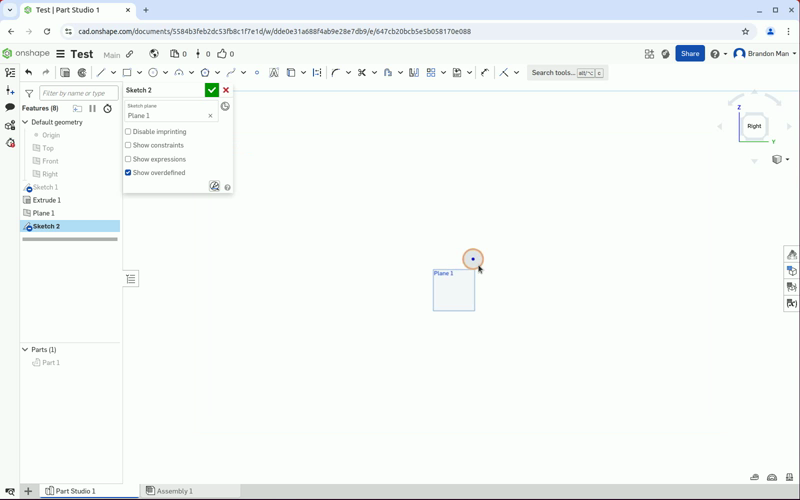
scroll(6)
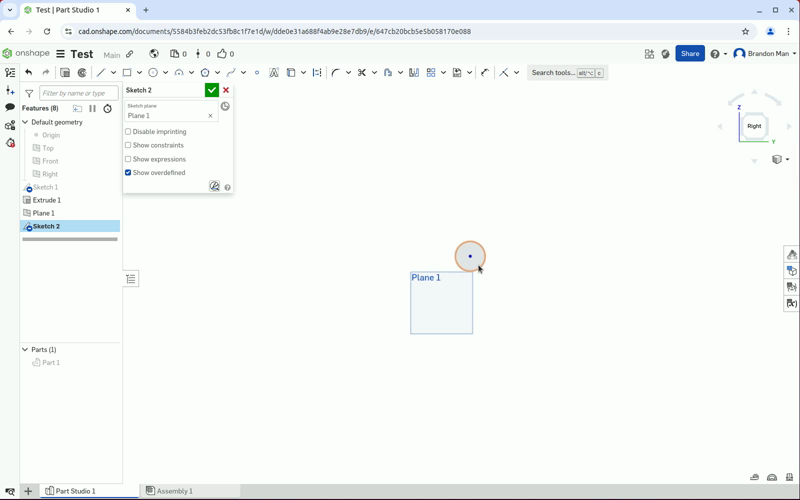
scroll(6)
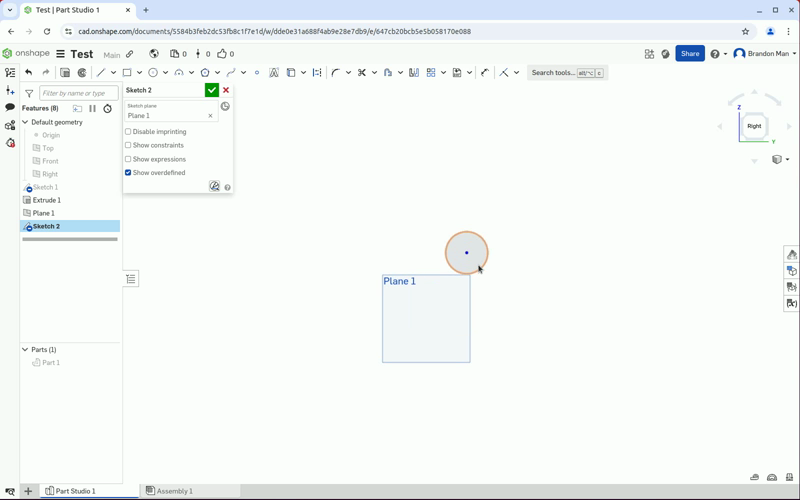
scroll(6)
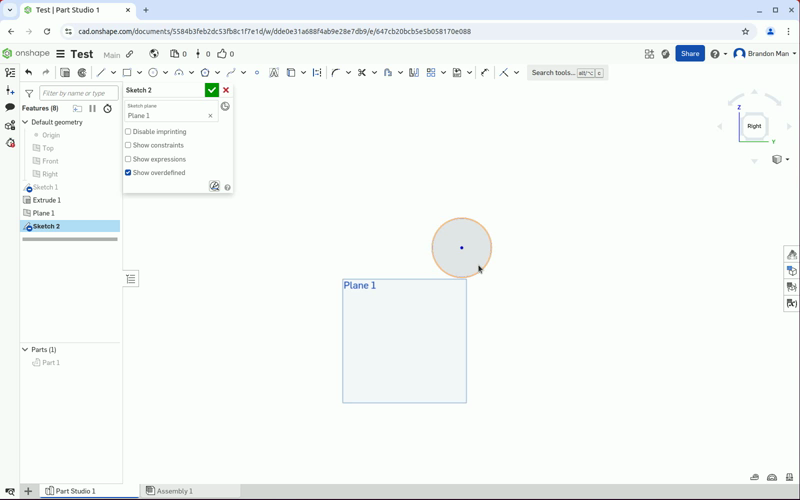
scroll(6)
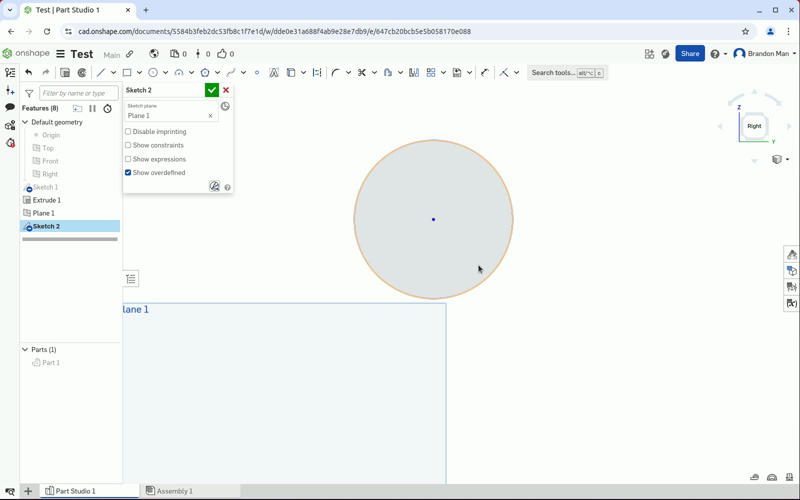
click(478, 264)
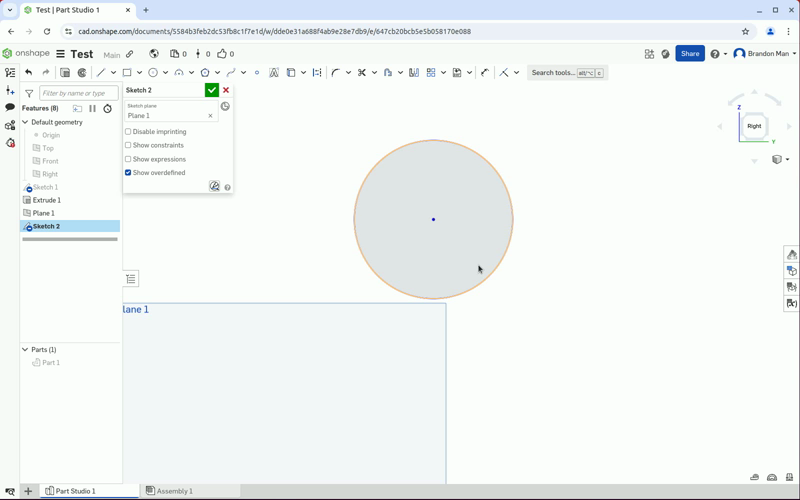
scroll(-6)
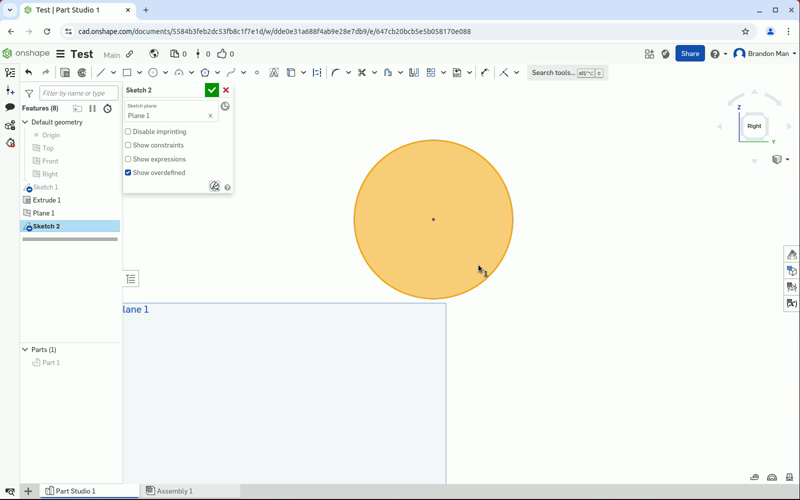
scroll(-6)
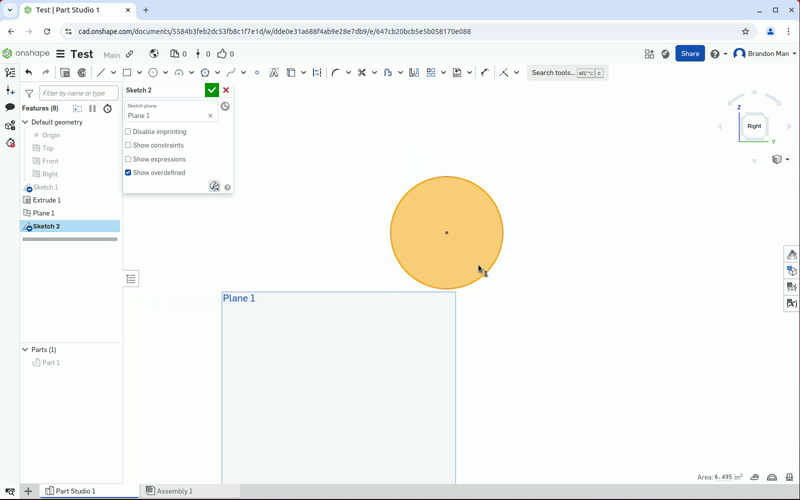
scroll(-6)
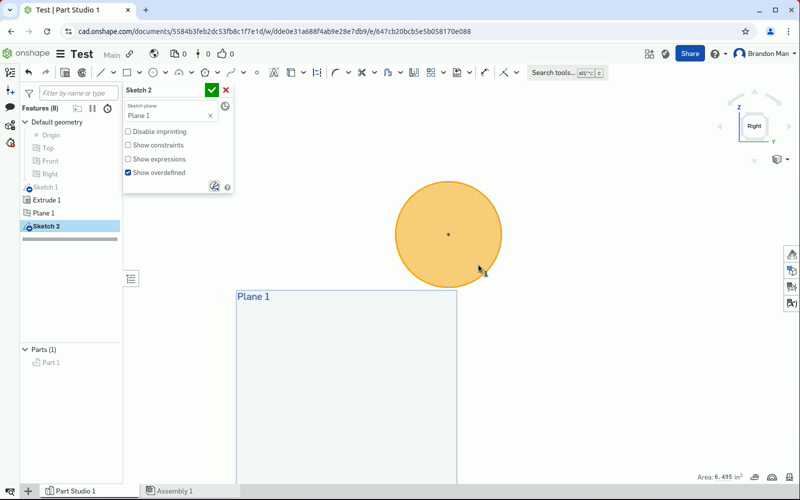
scroll(-6)
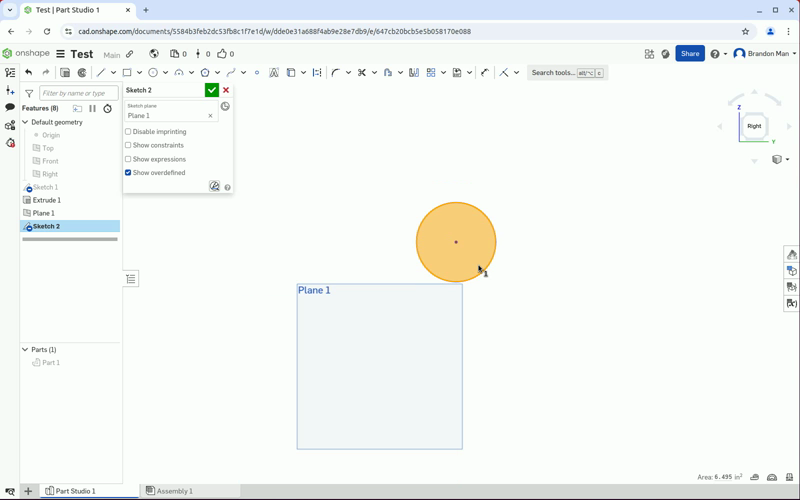
scroll(-6)
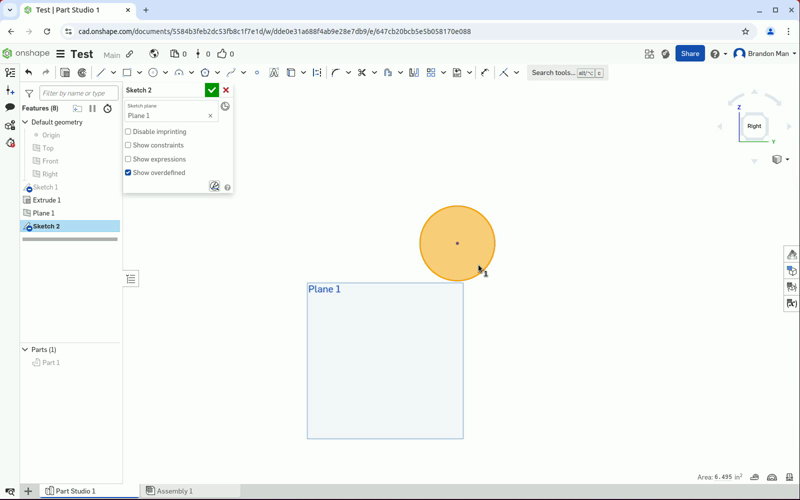
scroll(-6)
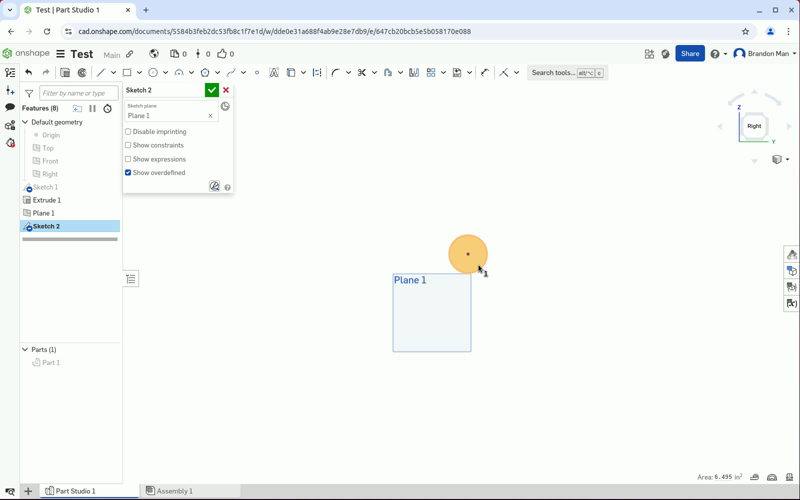
scroll(-6)
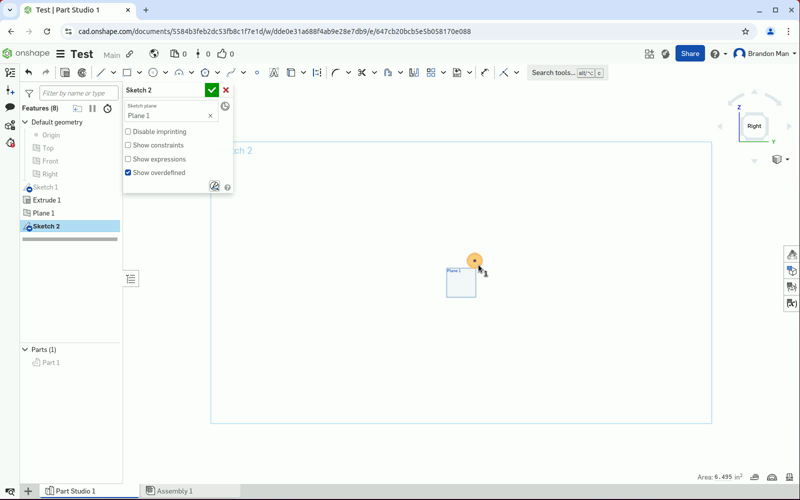
mouse_move(73, 352)
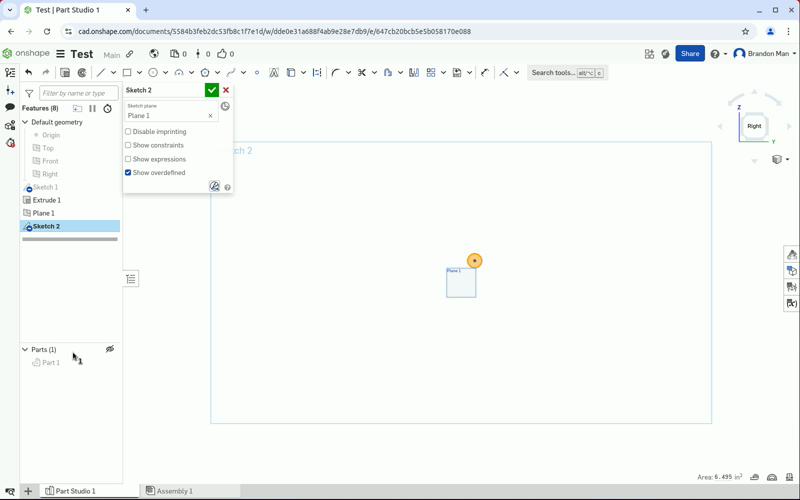
key(shift+y)
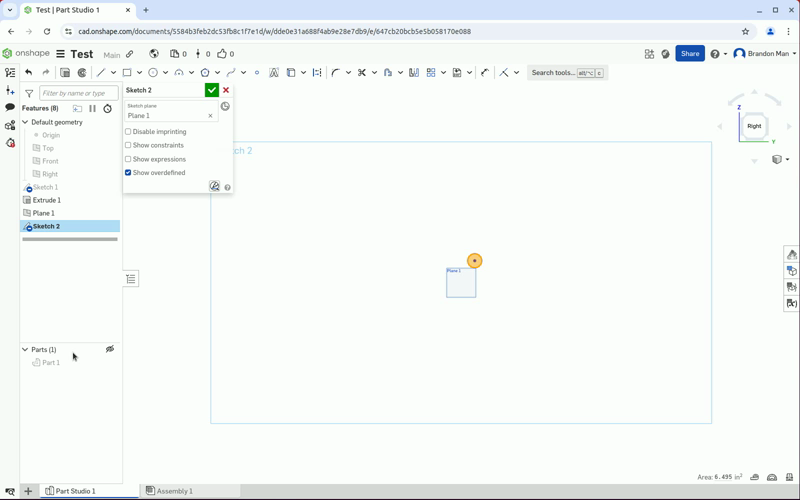
key(shift+e)
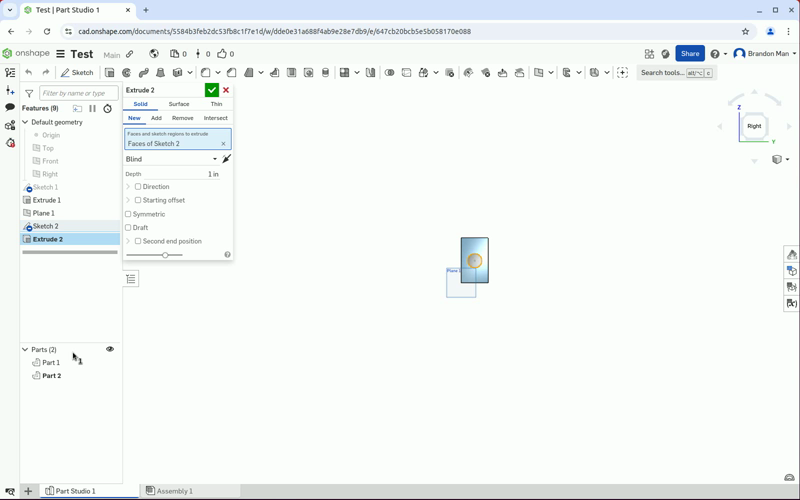
mouse_move(143, 106)
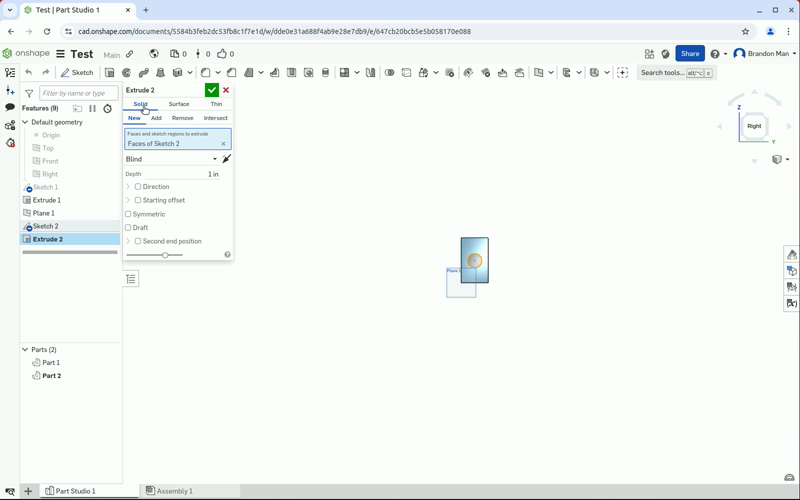
click(143, 106)
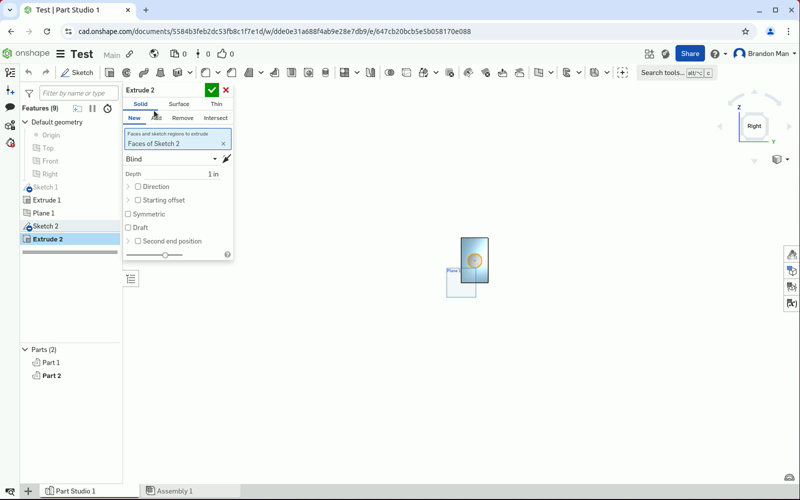
mouse_move(186, 120)
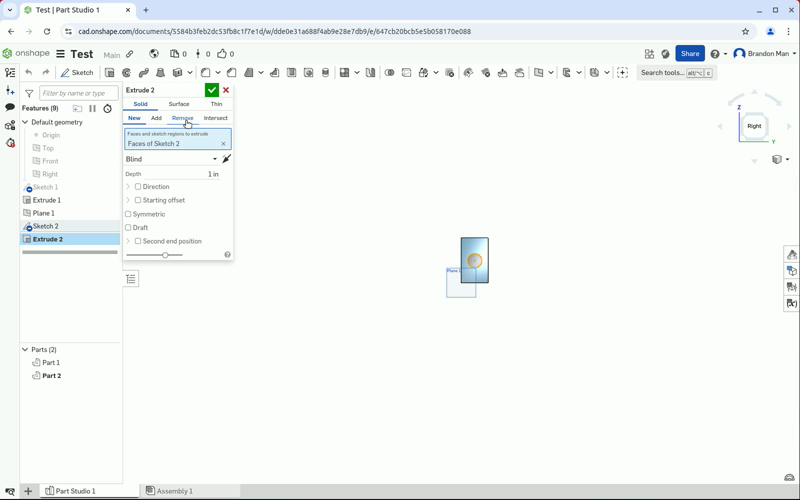
click(186, 120)
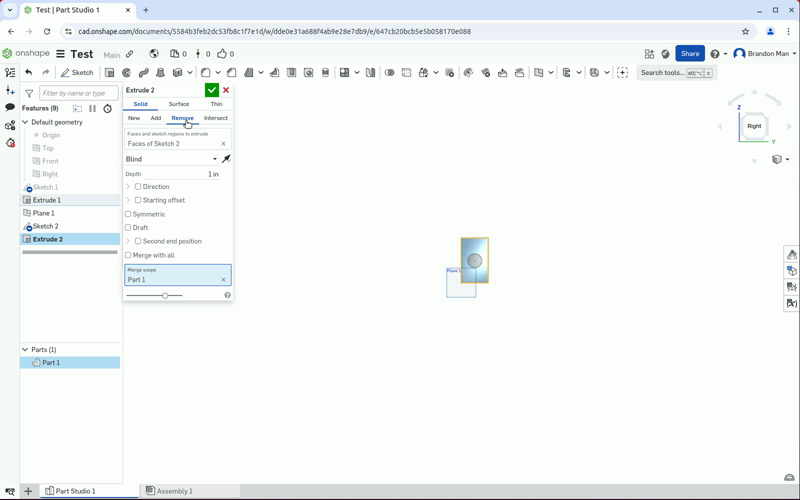
key(tab, 4)
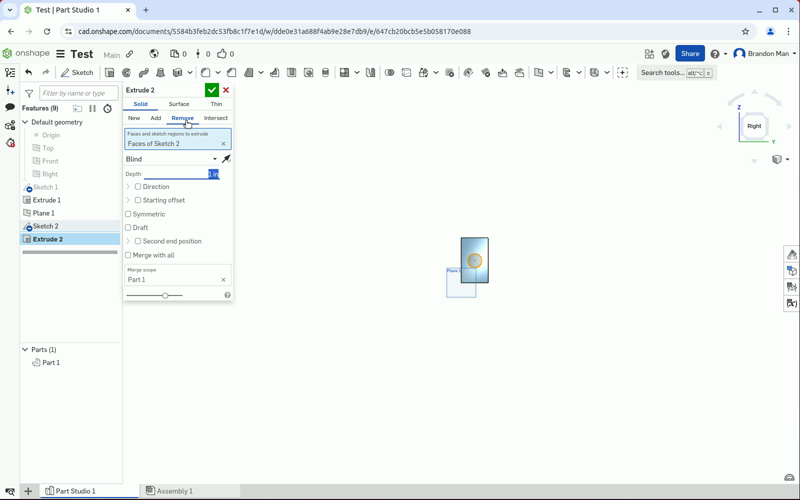
text(7.462)
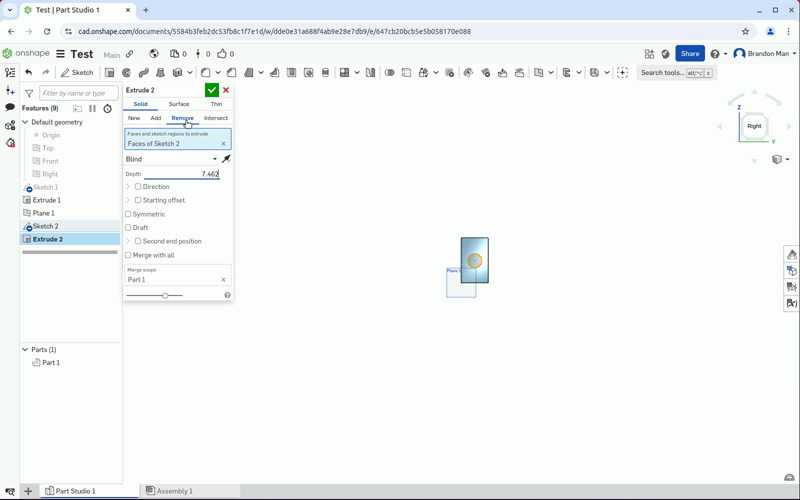
key(tab, 6)
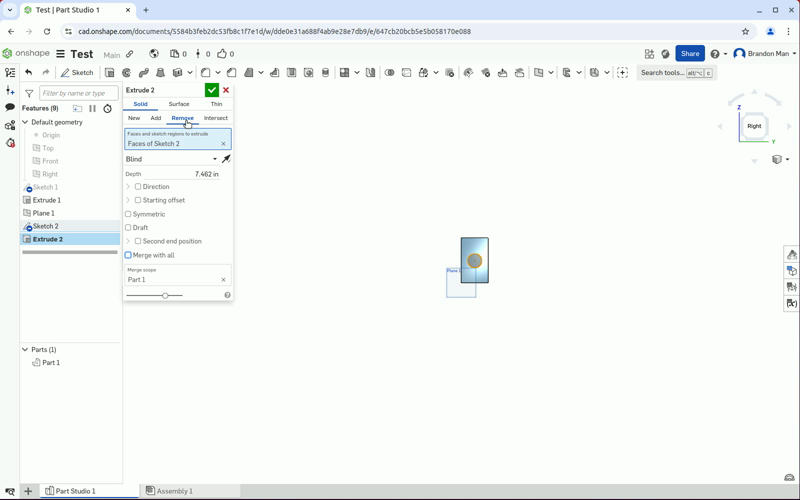
key(space)
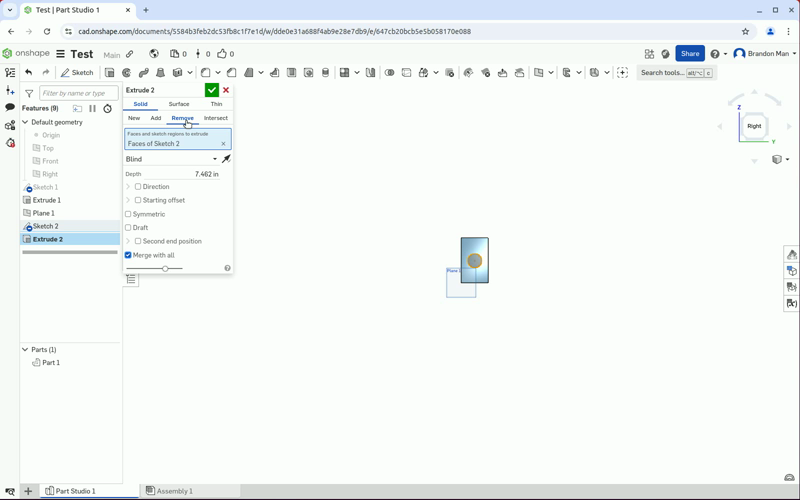
key(enter)
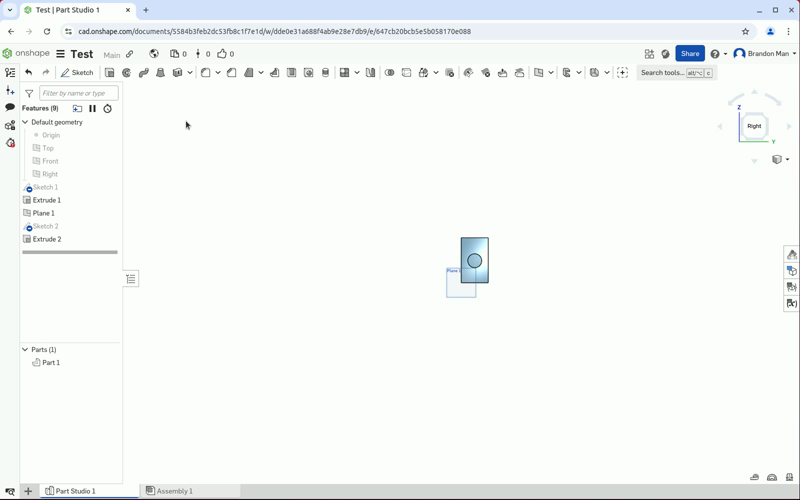
key(shift+h)
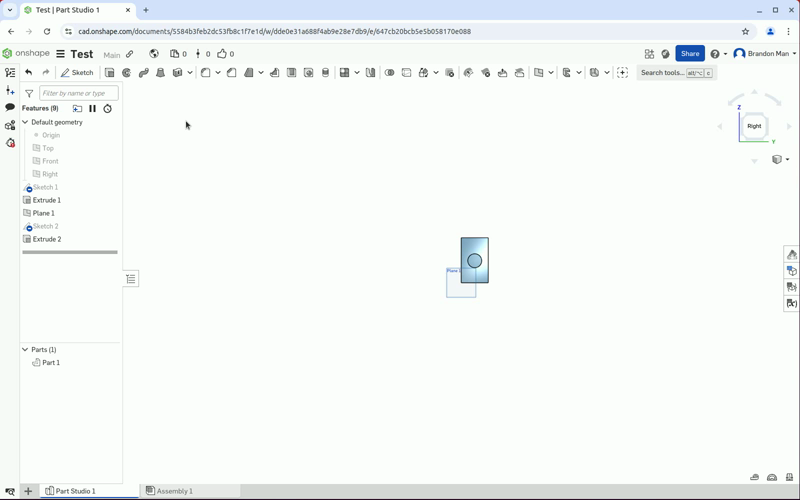
key(shift+h)
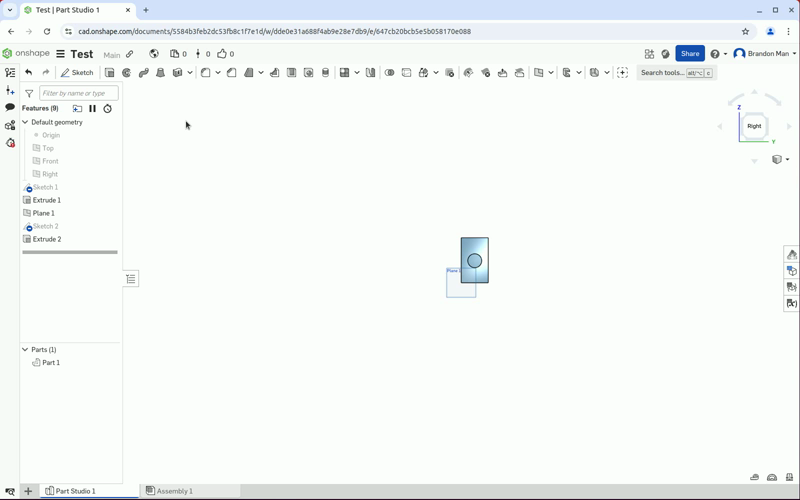
mouse_move(73, 189)
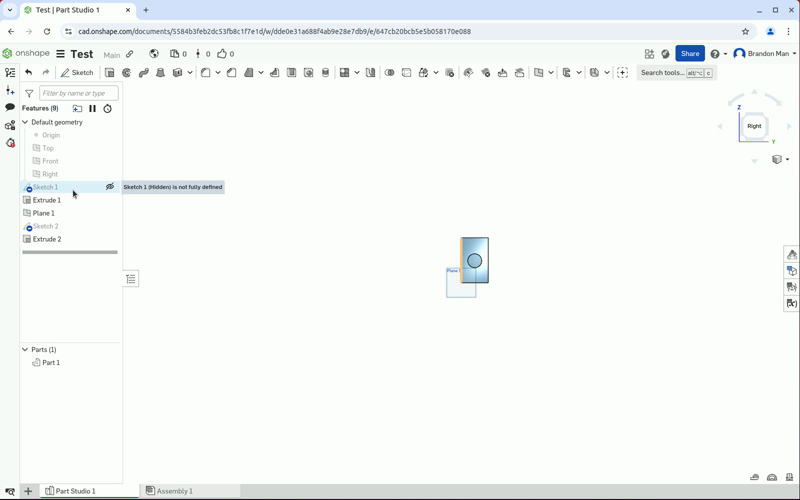
click(73, 189)
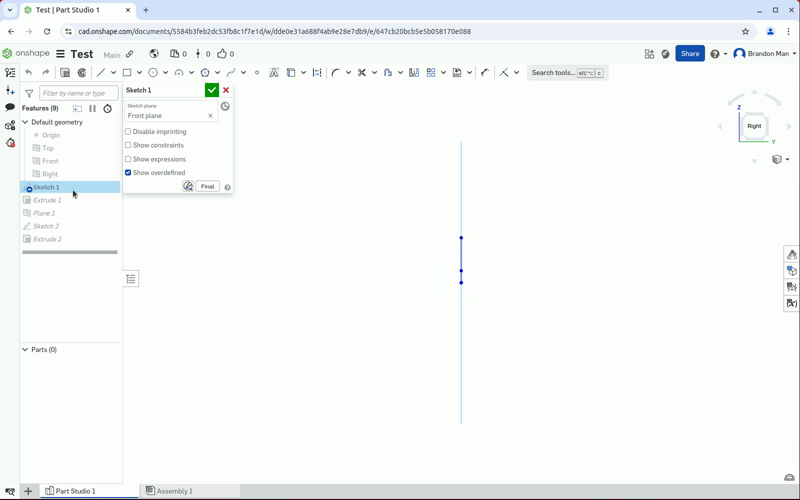
mouse_move(229, 92)
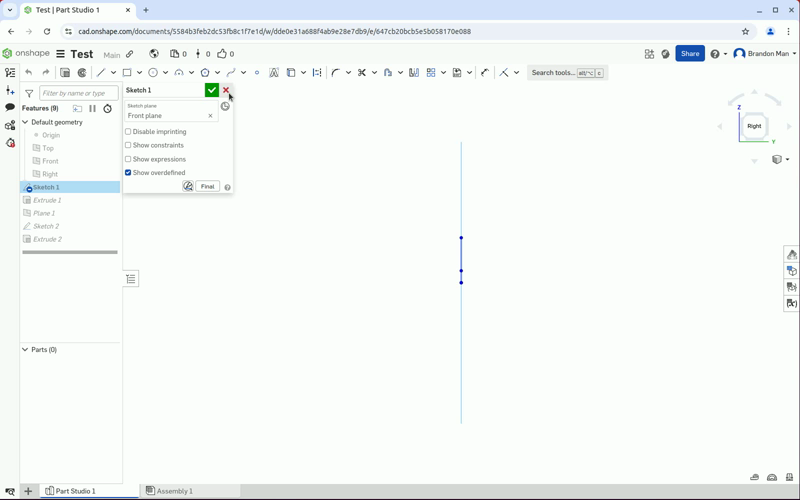
click(229, 92)
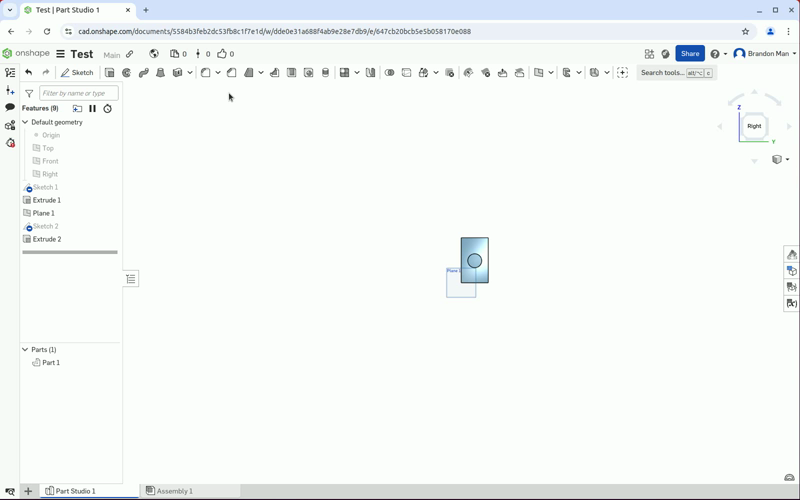
mouse_move(73, 352)
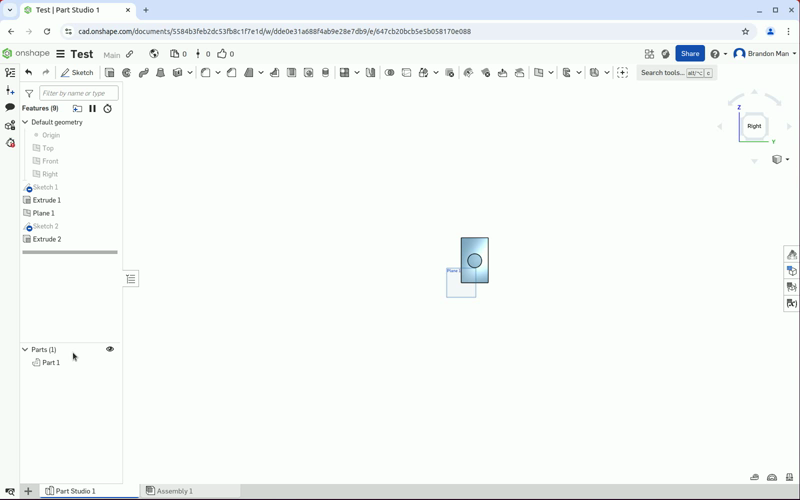
key(y)
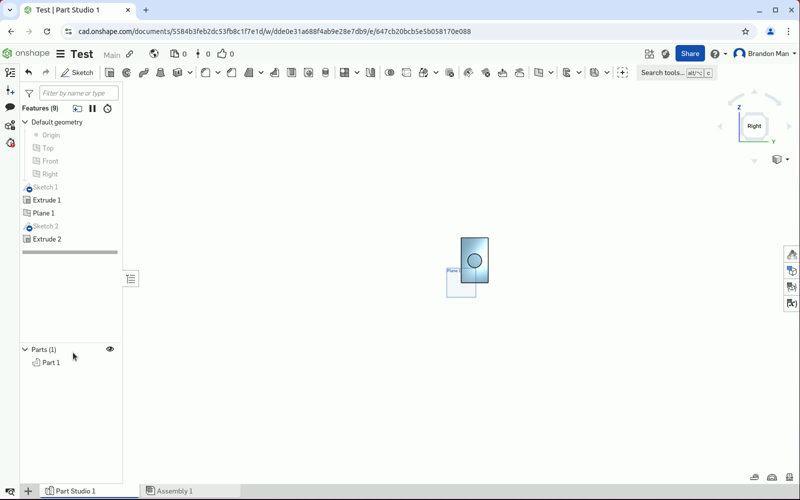
key(shift+p)
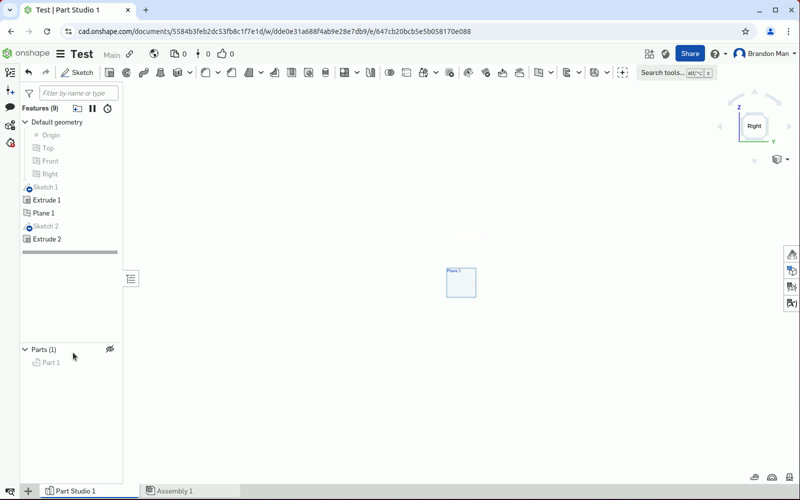
key(space)
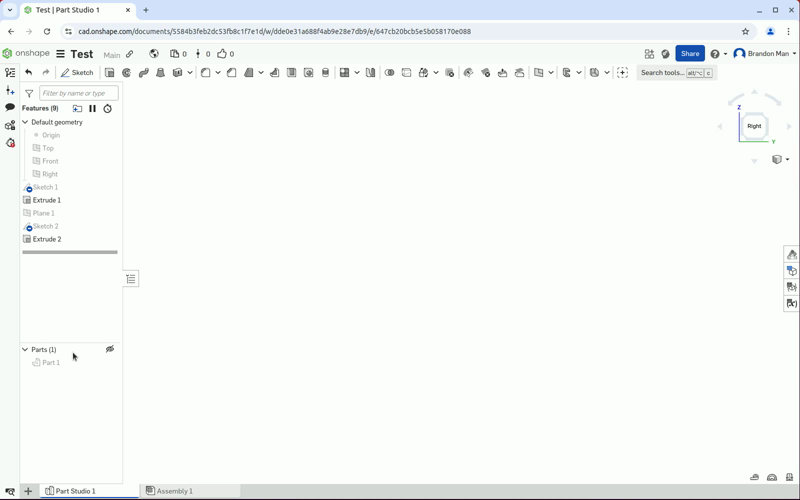
key_down(shift)
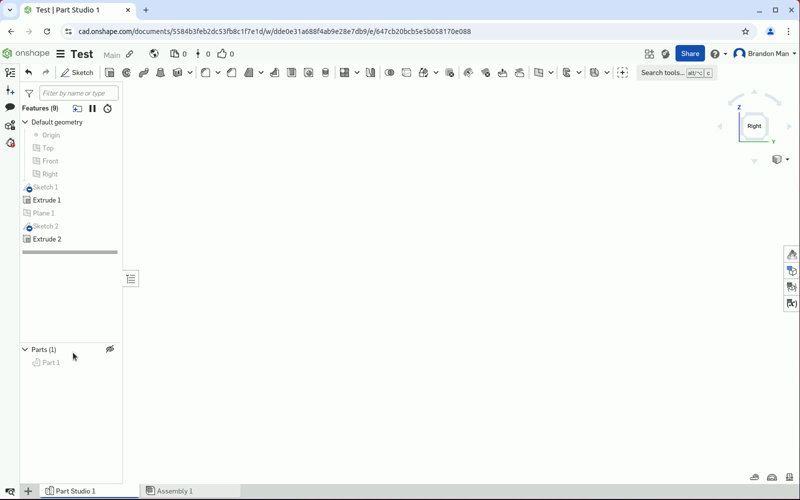
key(right)
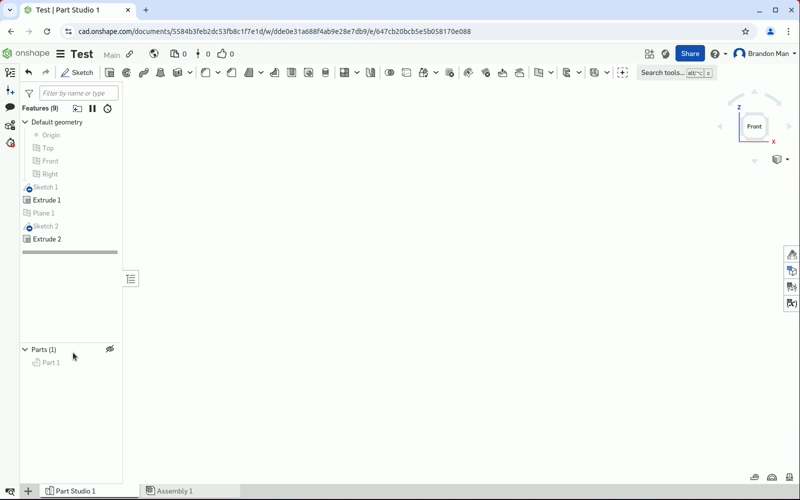
key_up(shift)
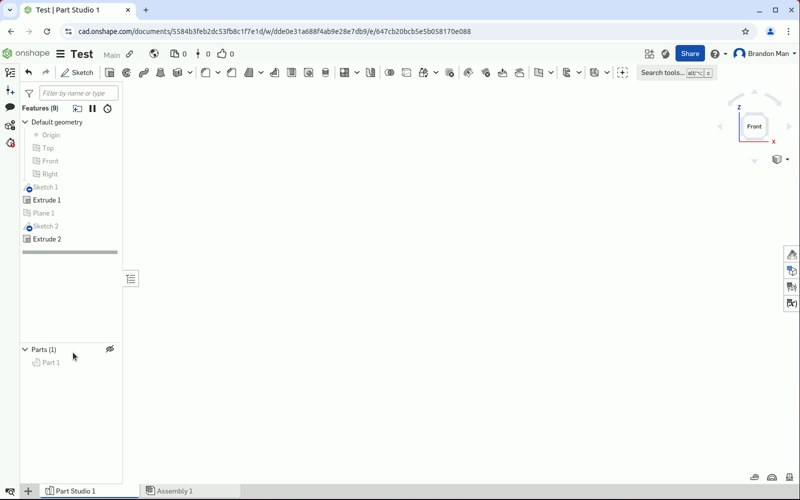
mouse_move(73, 352)
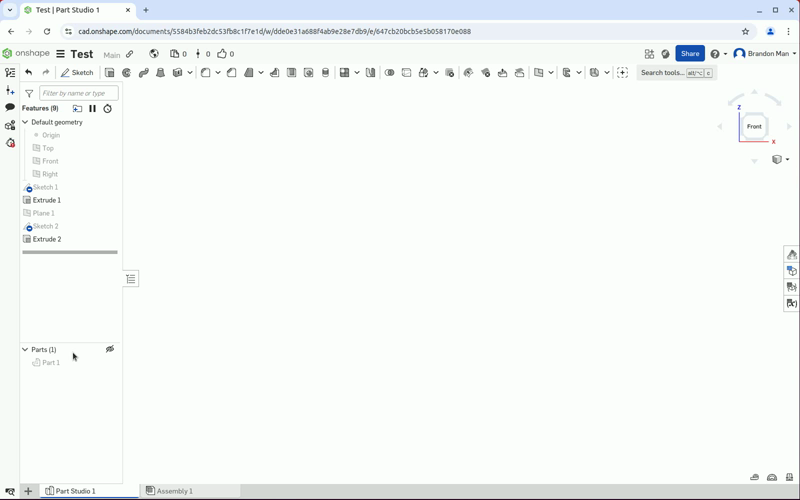
key(shift+y)
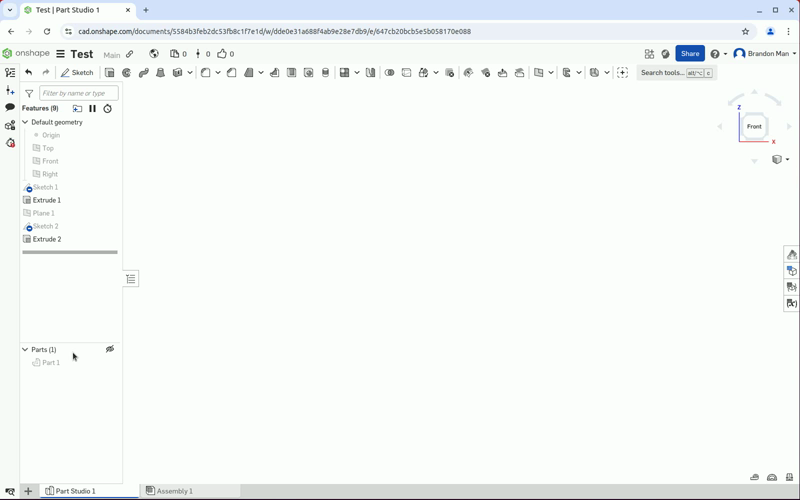
key(shift+s)
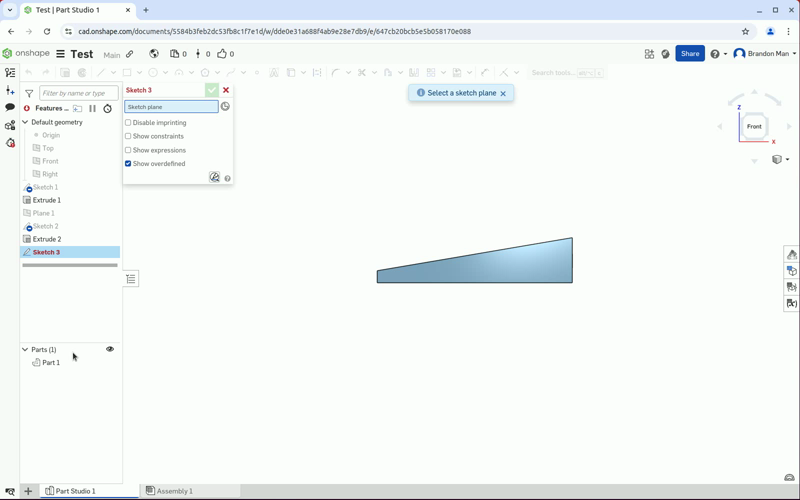
mouse_move(73, 163)
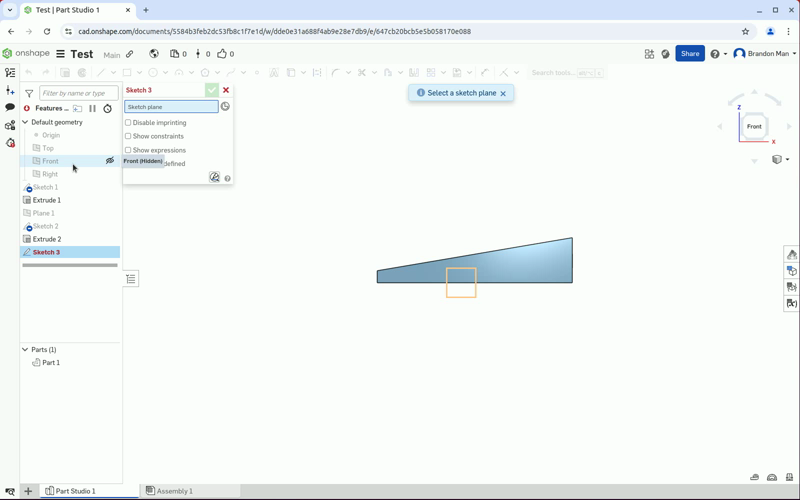
click(73, 163)
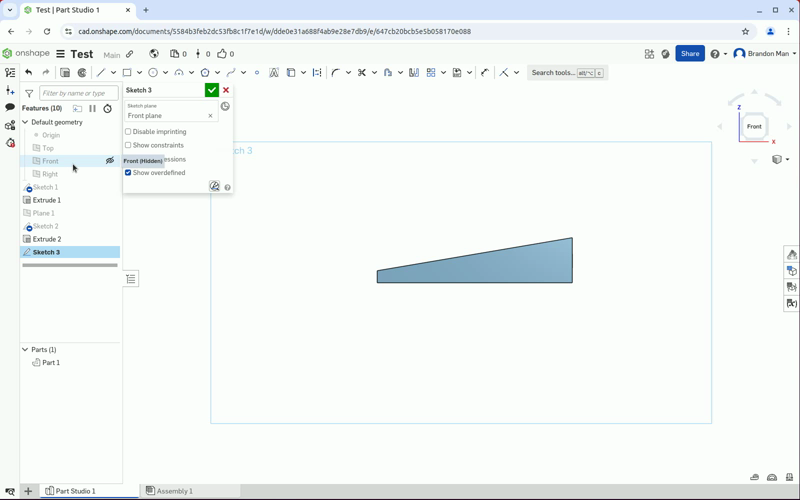
mouse_move(73, 352)
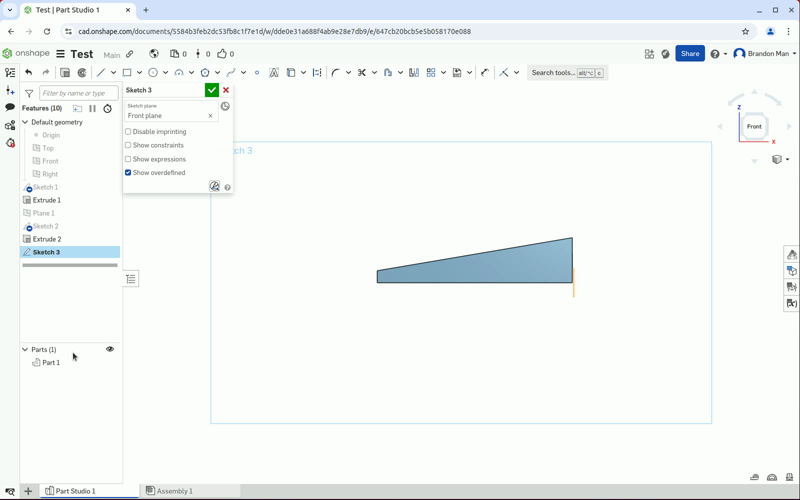
key(y)
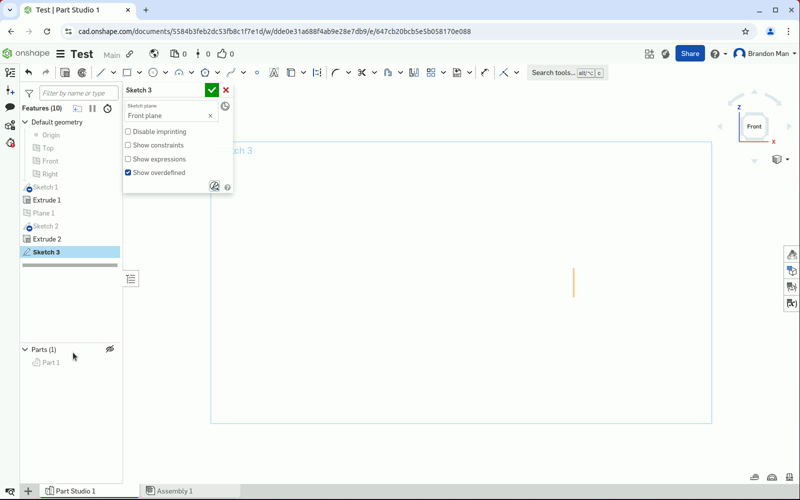
key(c)
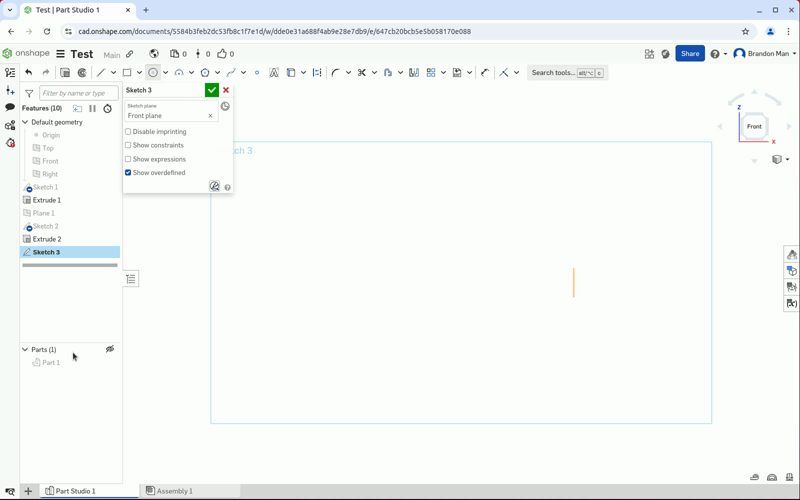
key_down(shift)
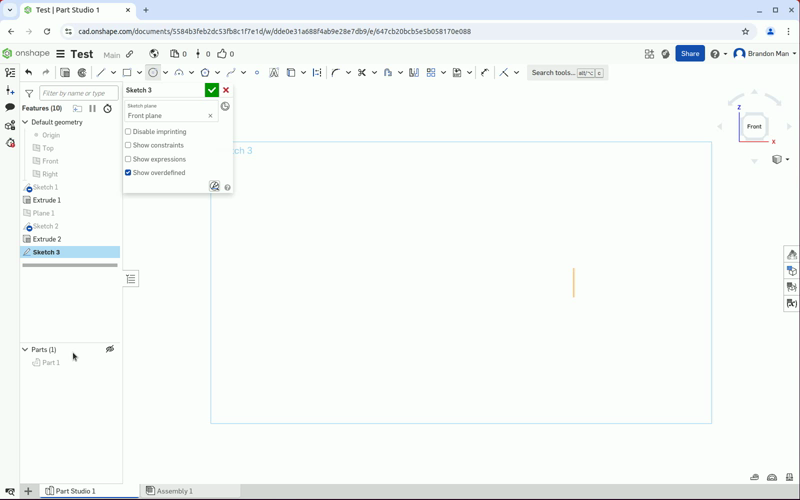
mouse_move(386, 279)
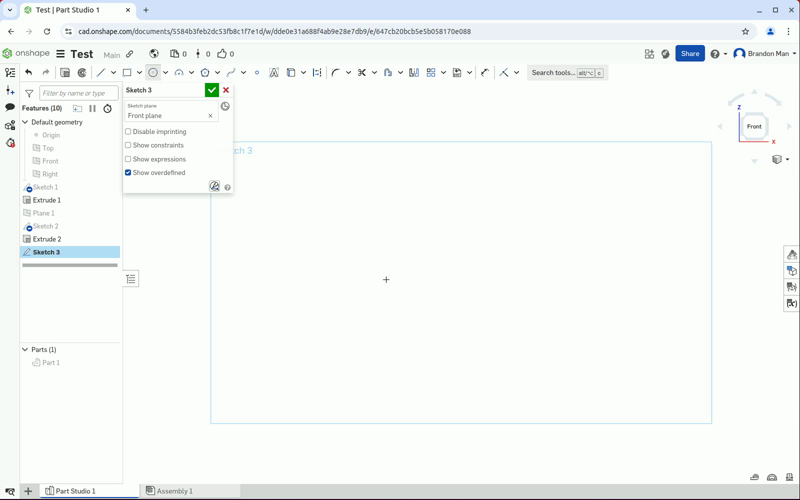
click(386, 279)
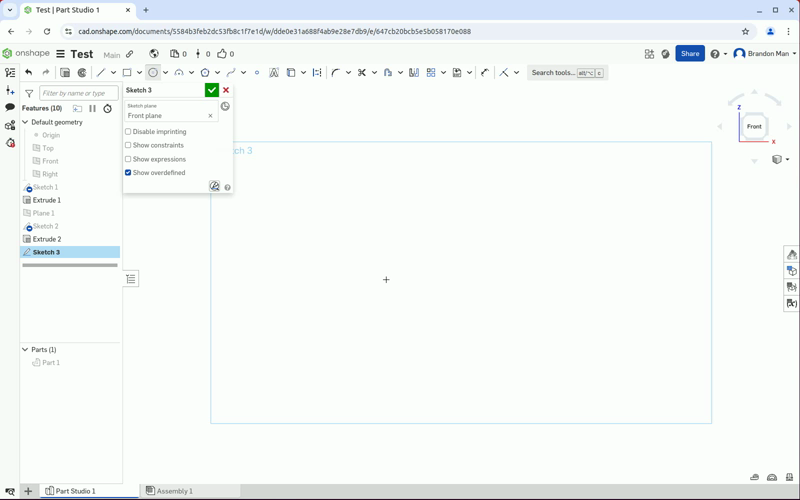
key_up(shift)
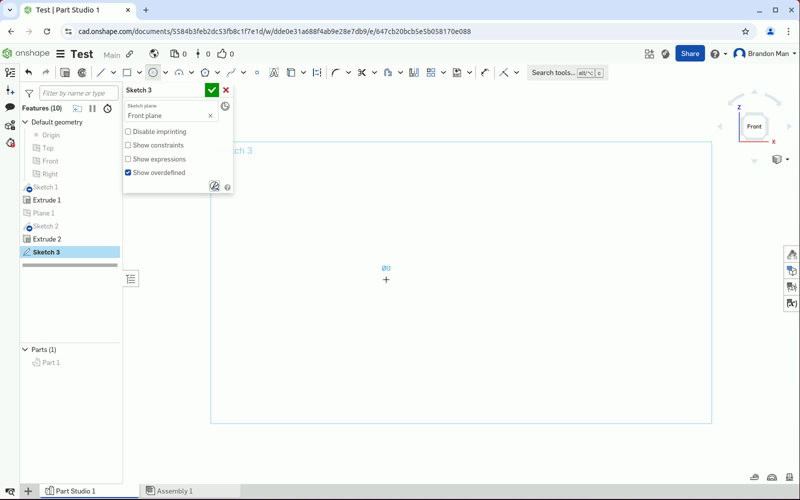
mouse_move(388, 279)
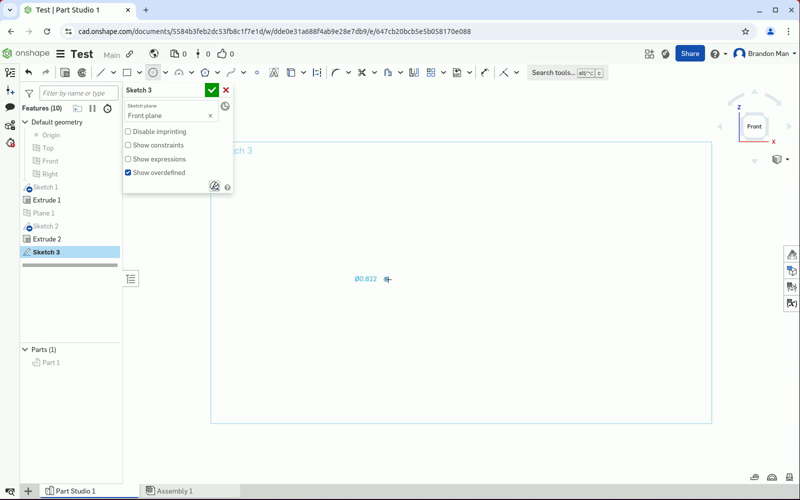
scroll(6)
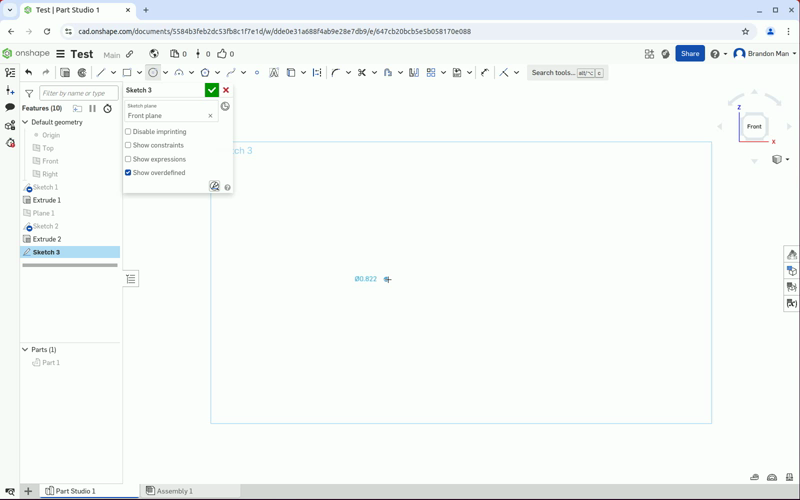
scroll(6)
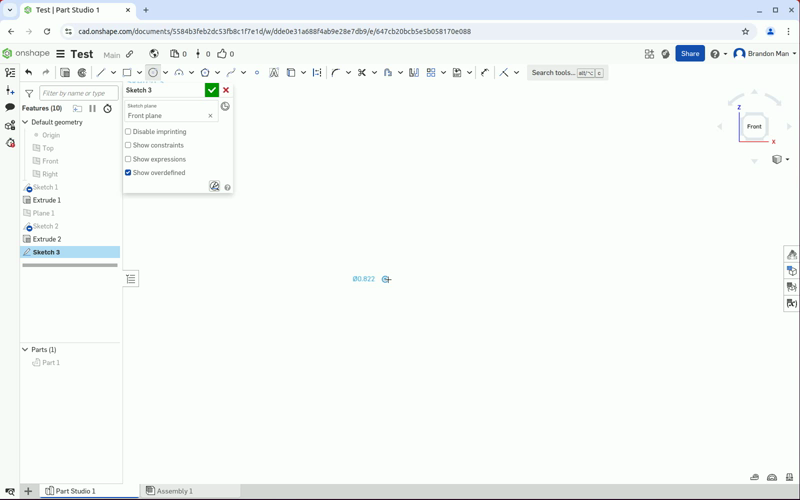
scroll(6)
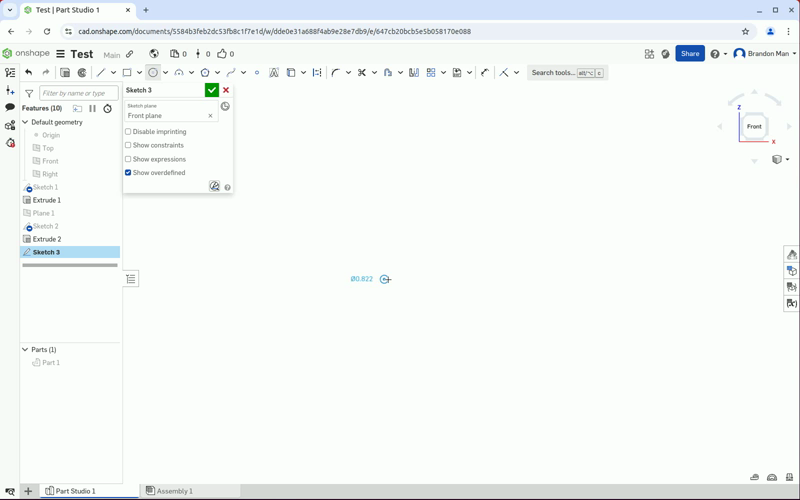
scroll(6)
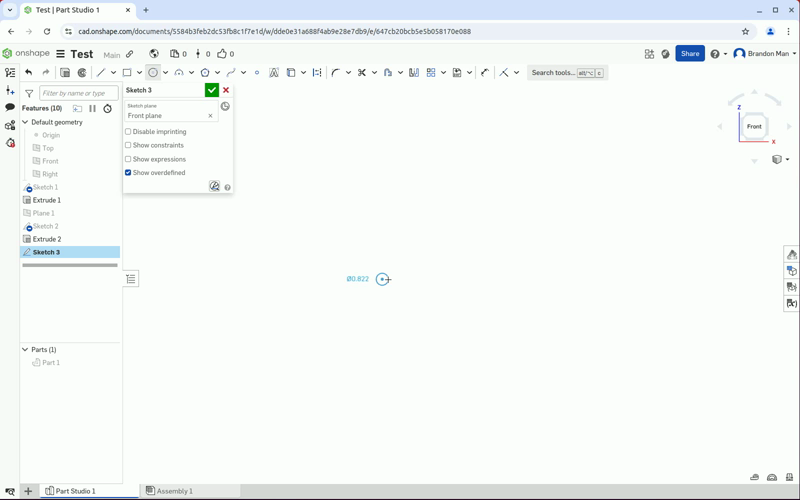
scroll(6)
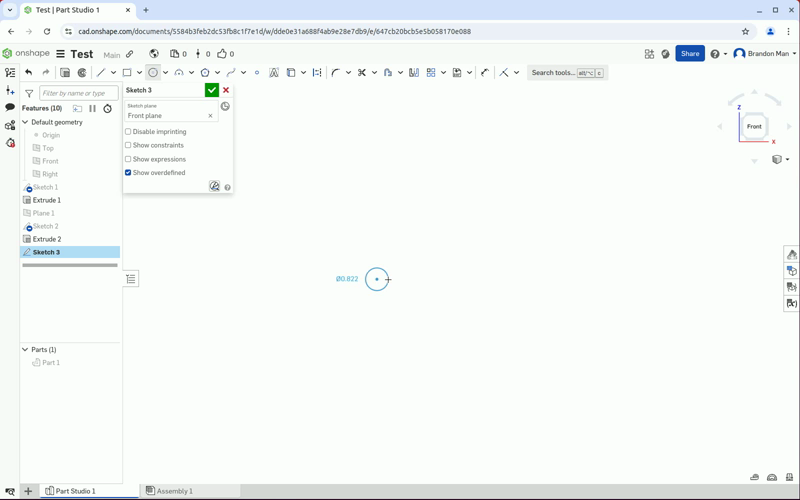
scroll(6)
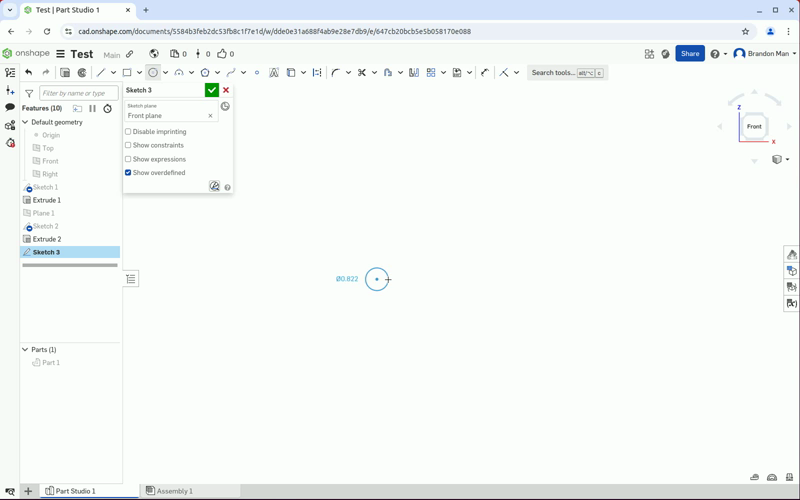
scroll(6)
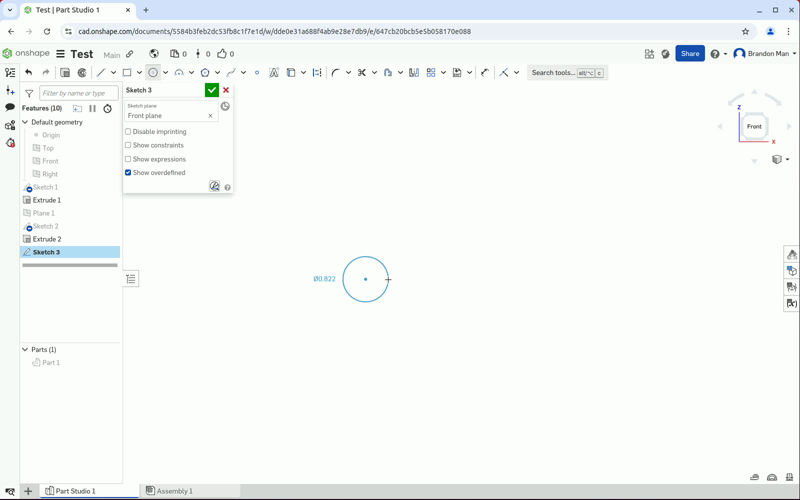
click(388, 279)
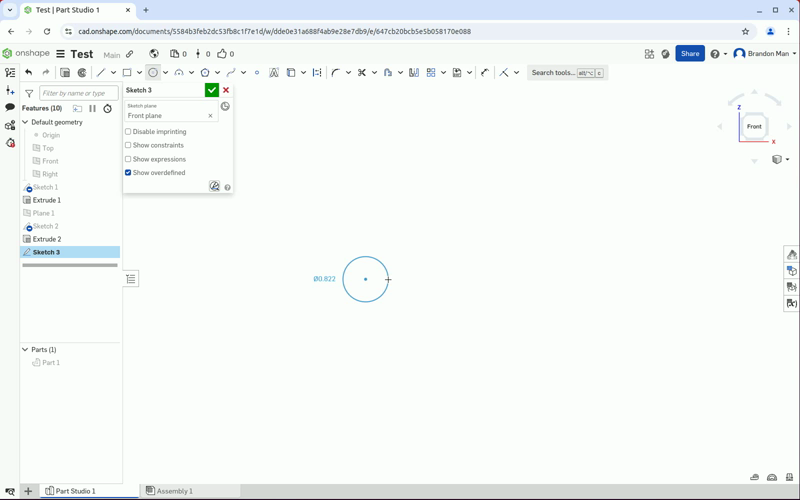
scroll(-6)
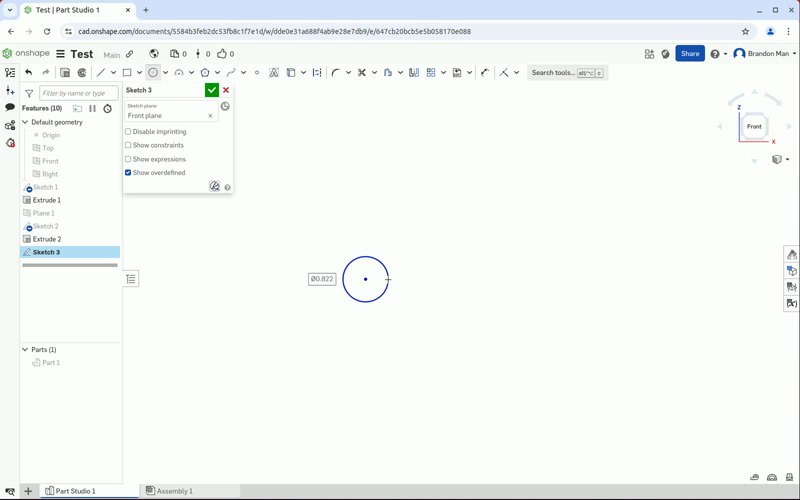
scroll(-6)
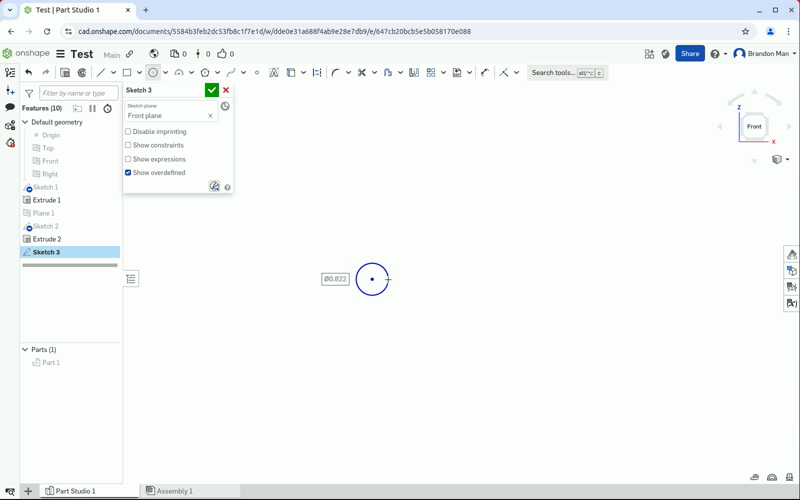
scroll(-6)
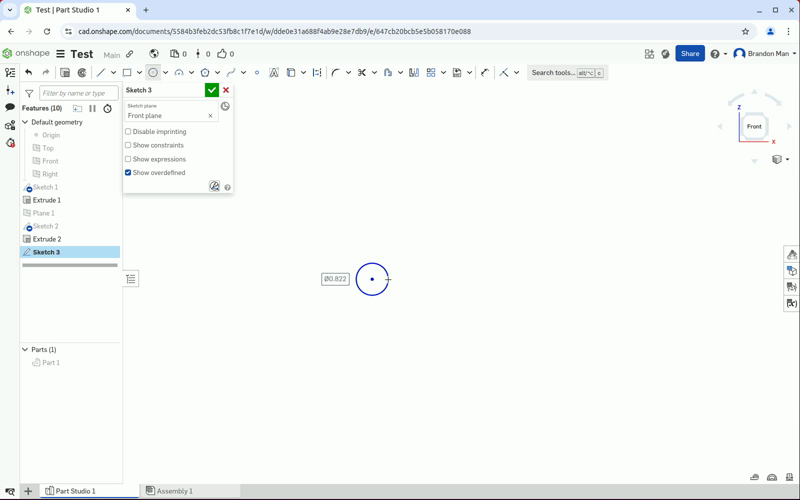
scroll(-6)
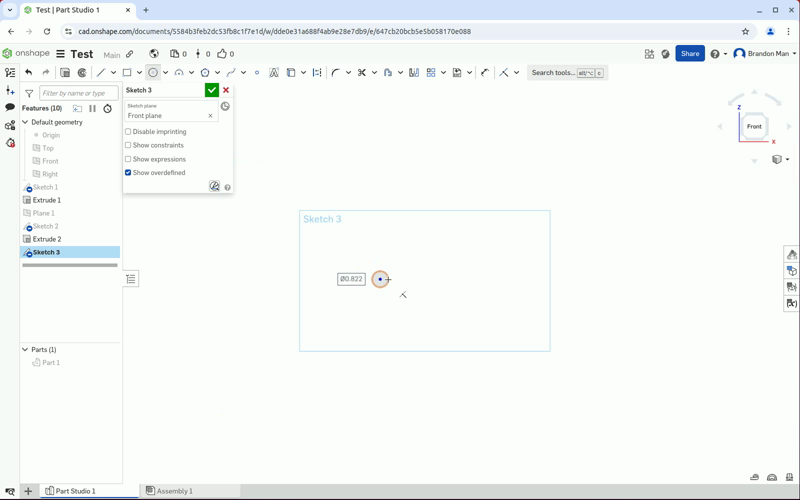
scroll(-6)
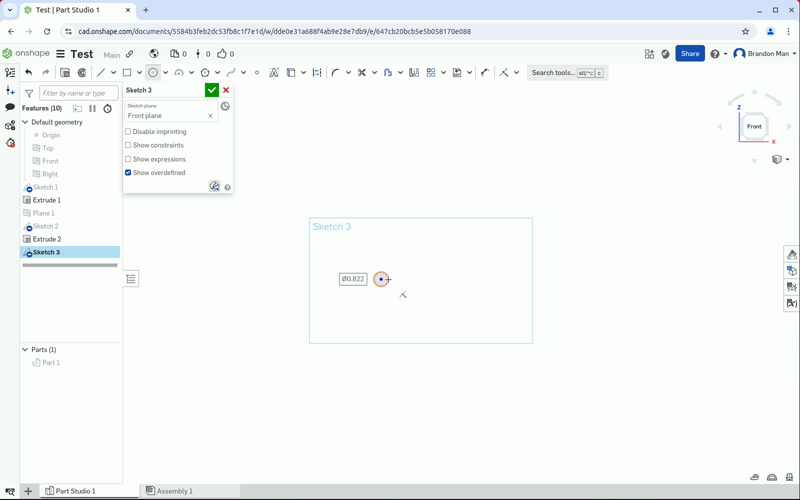
scroll(-6)
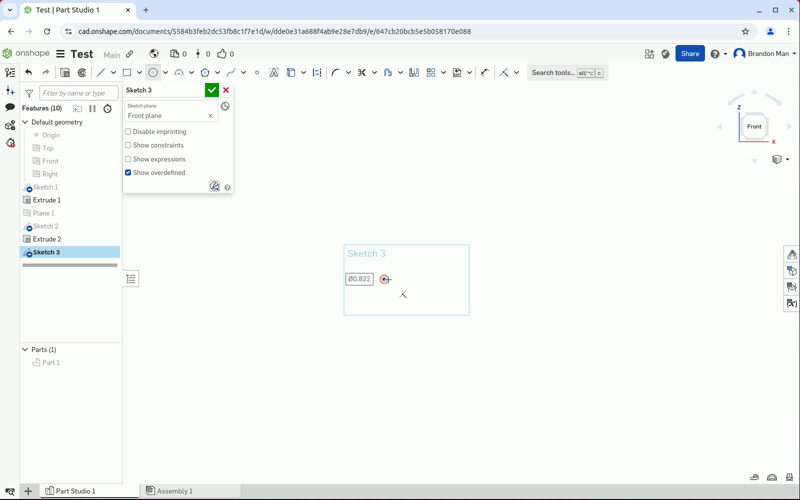
scroll(-6)
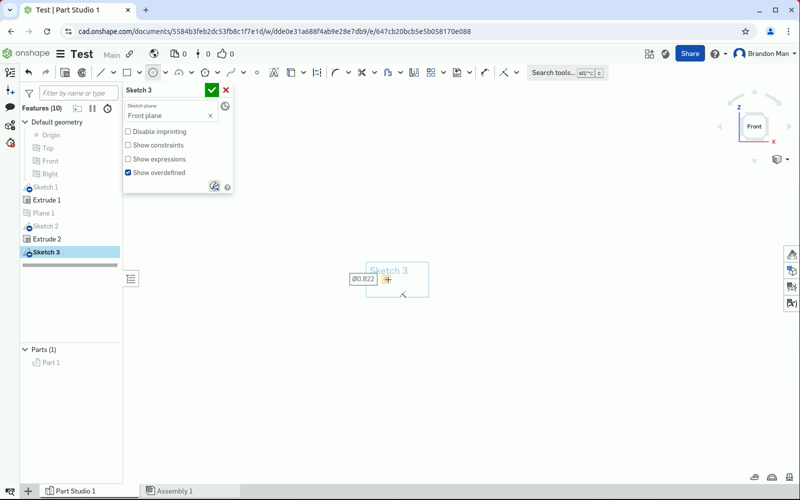
key(esc)
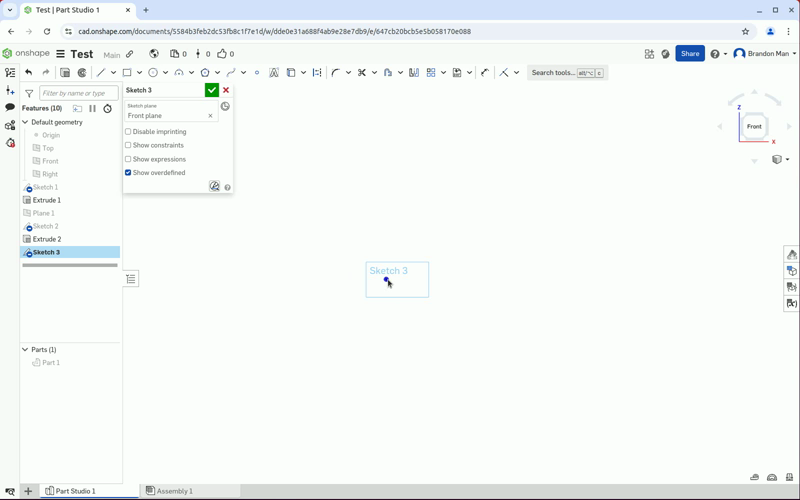
mouse_move(386, 278)
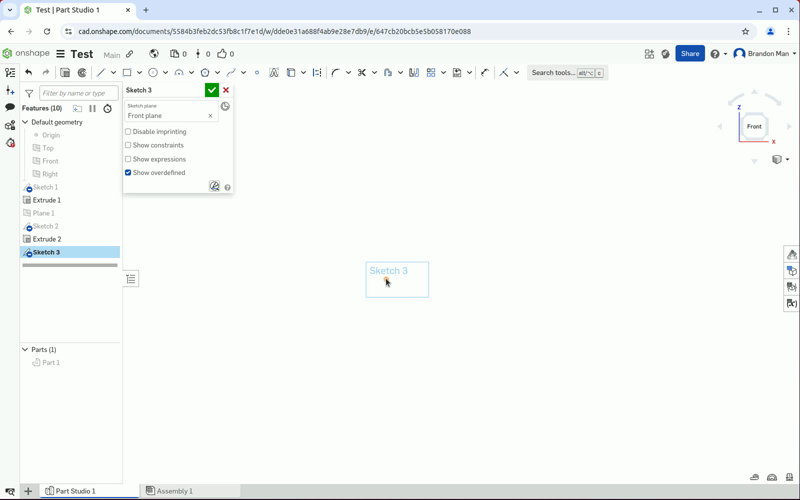
scroll(6)
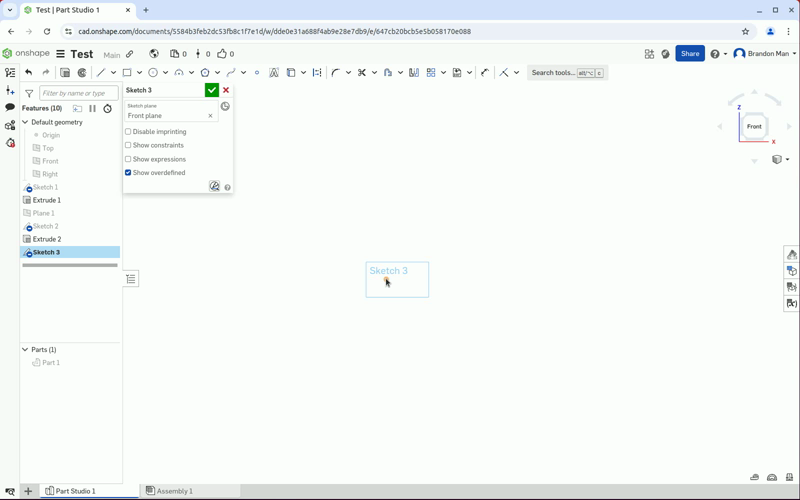
scroll(6)
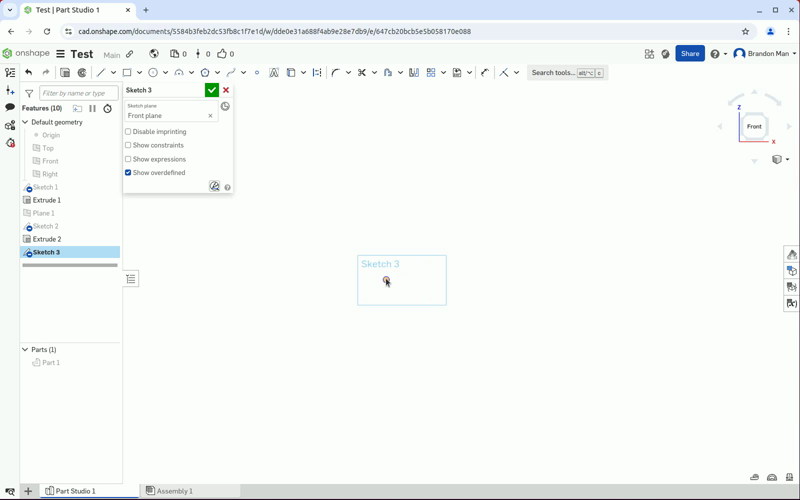
scroll(6)
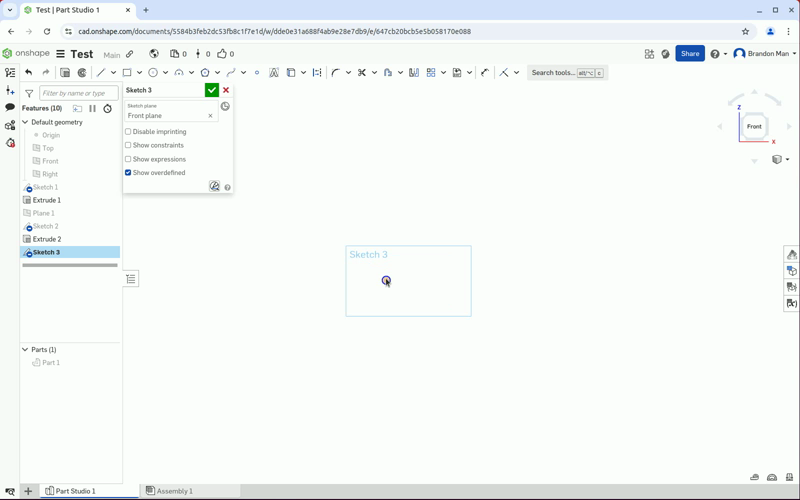
scroll(6)
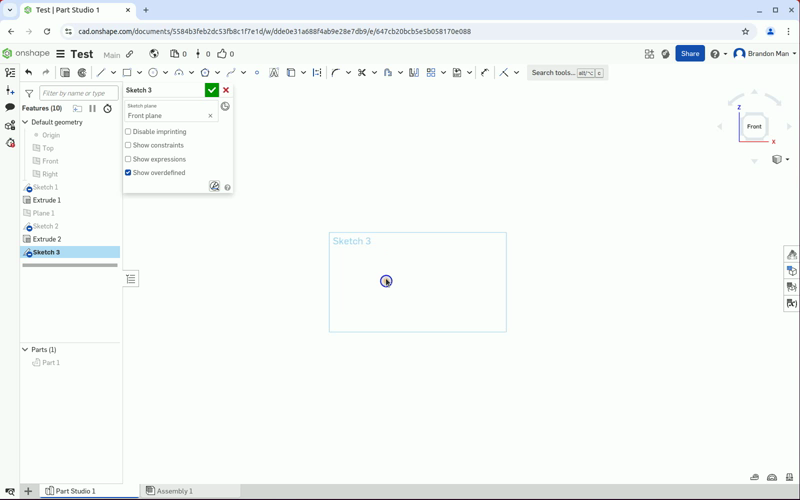
scroll(6)
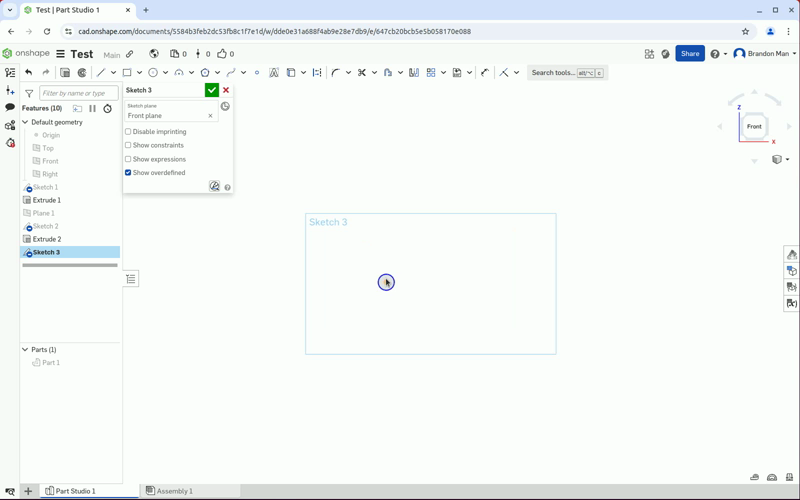
scroll(6)
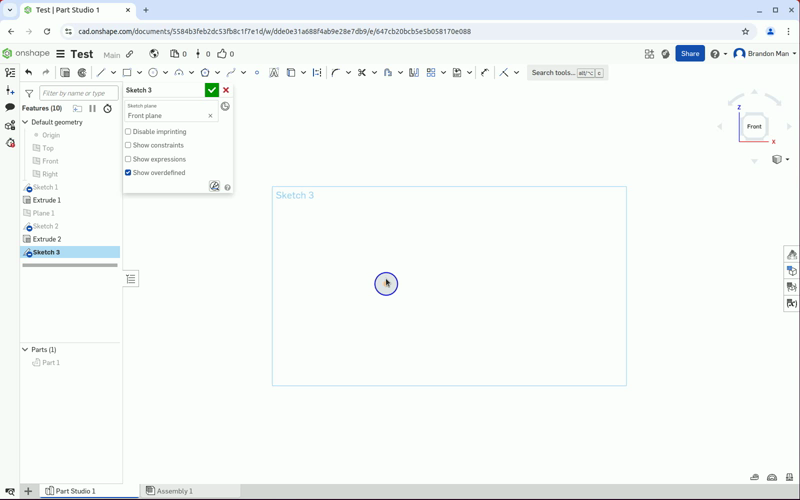
scroll(6)
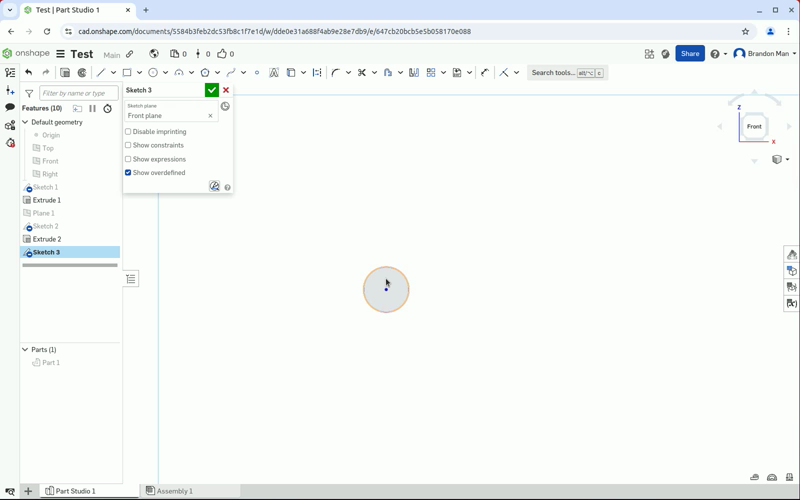
click(386, 278)
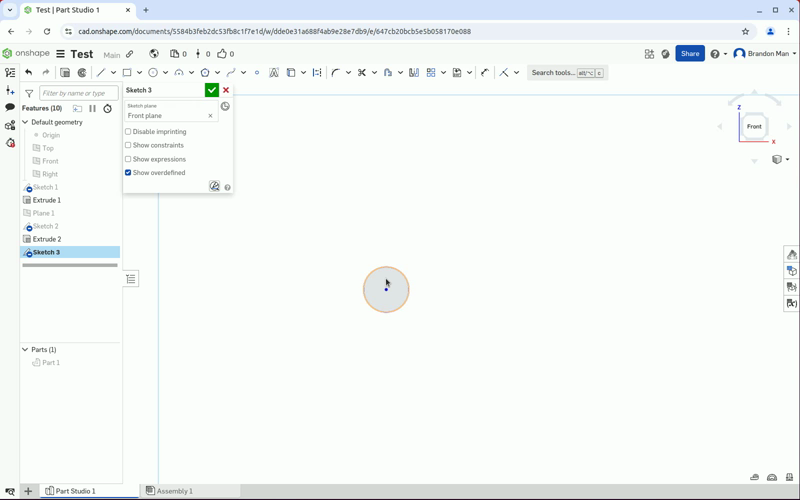
scroll(-6)
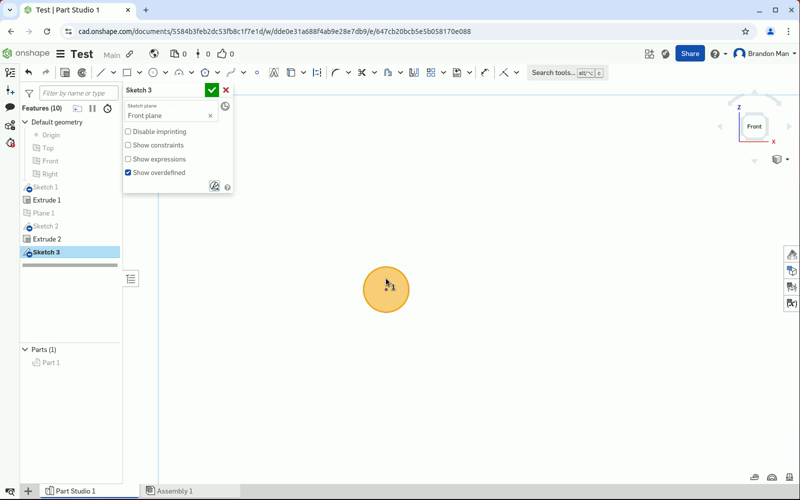
scroll(-6)
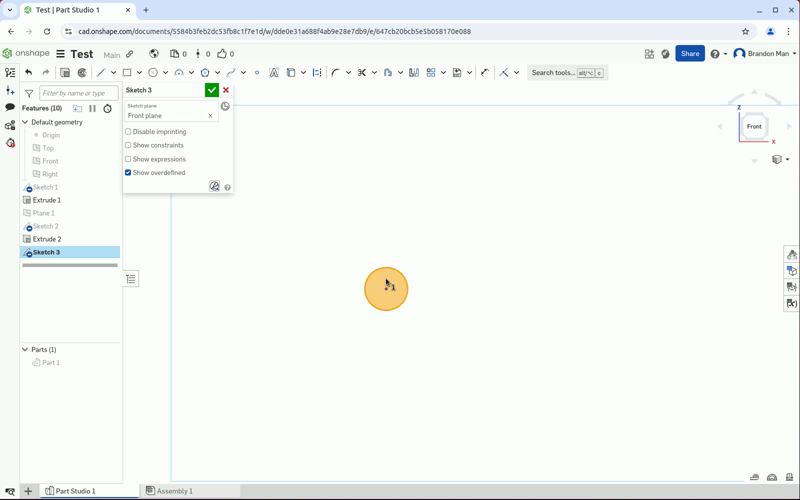
scroll(-6)
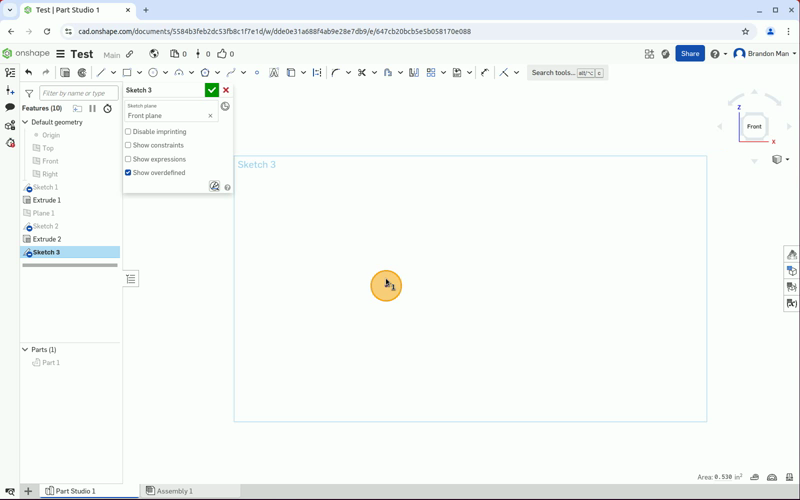
scroll(-6)
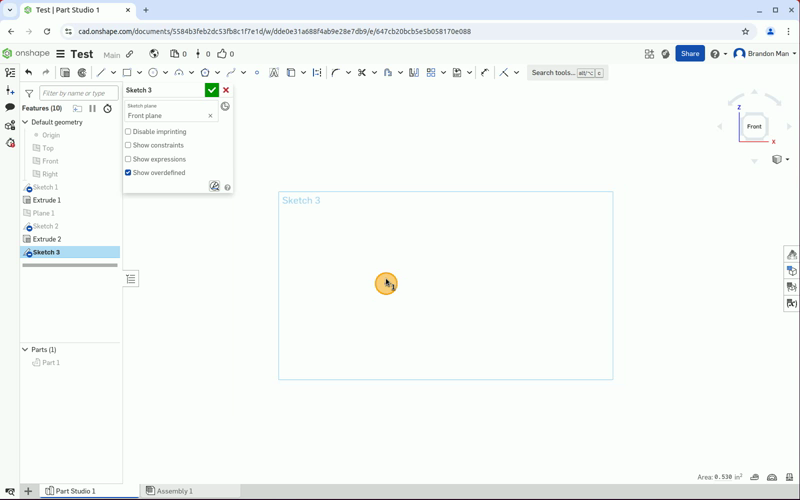
scroll(-6)
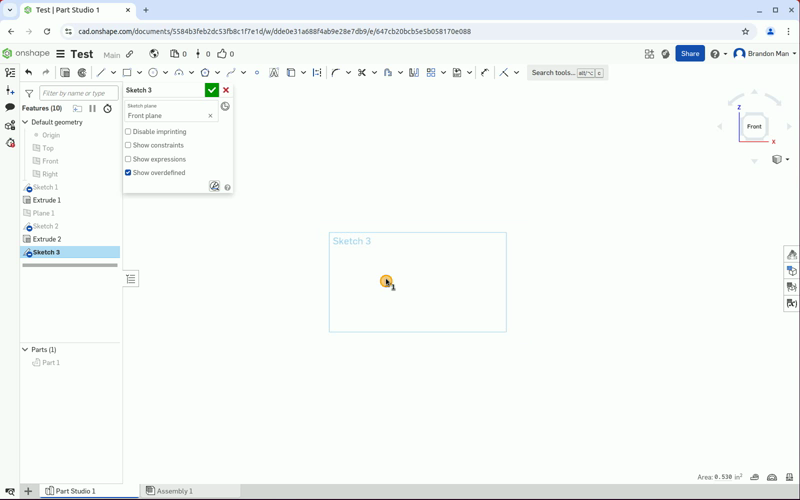
scroll(-6)
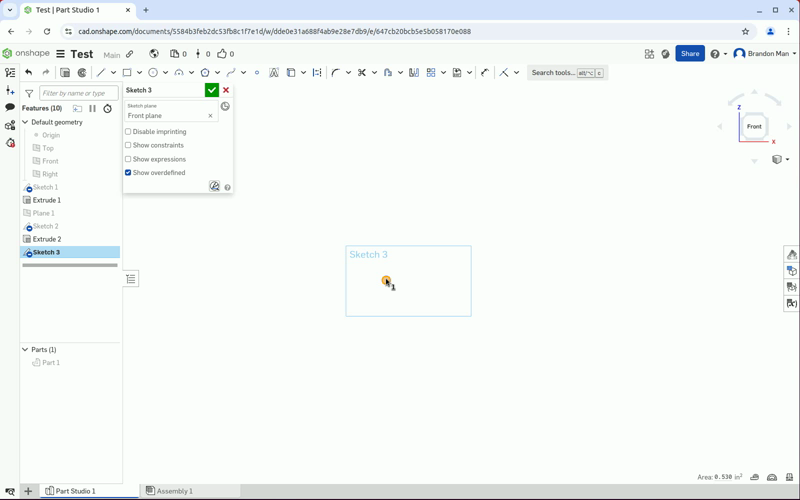
scroll(-6)
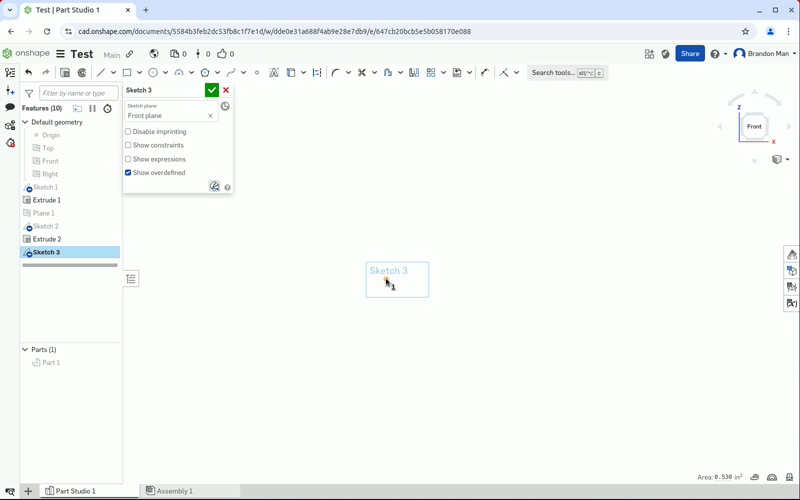
mouse_move(73, 352)
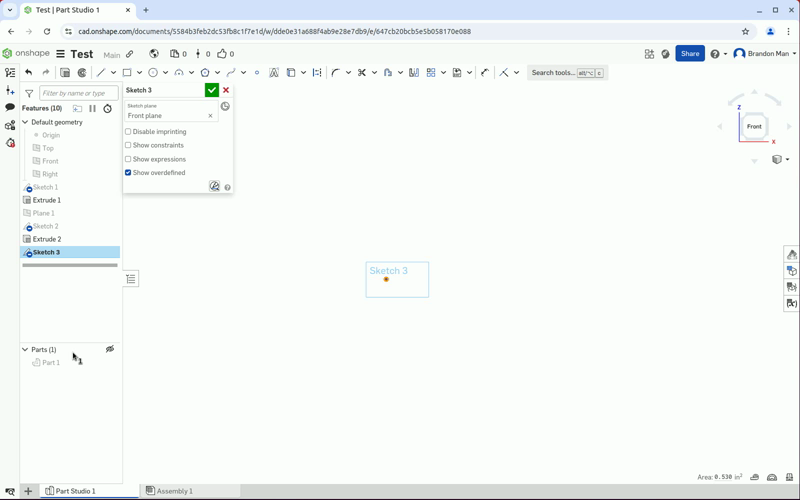
key(shift+y)
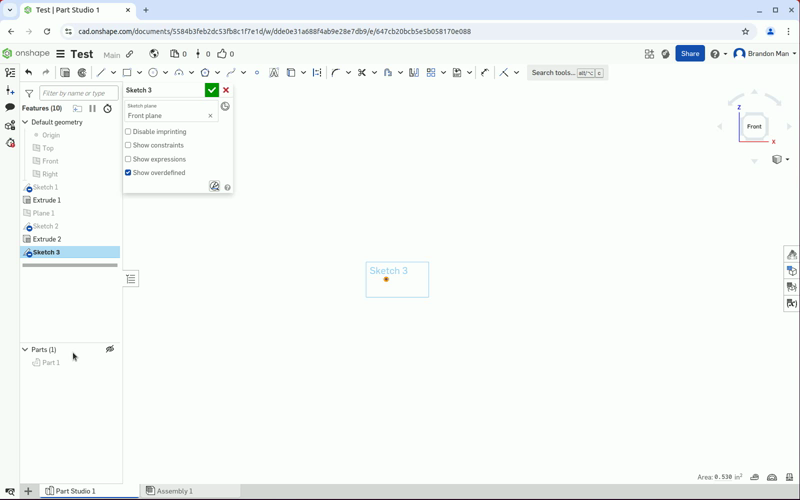
key(shift+e)
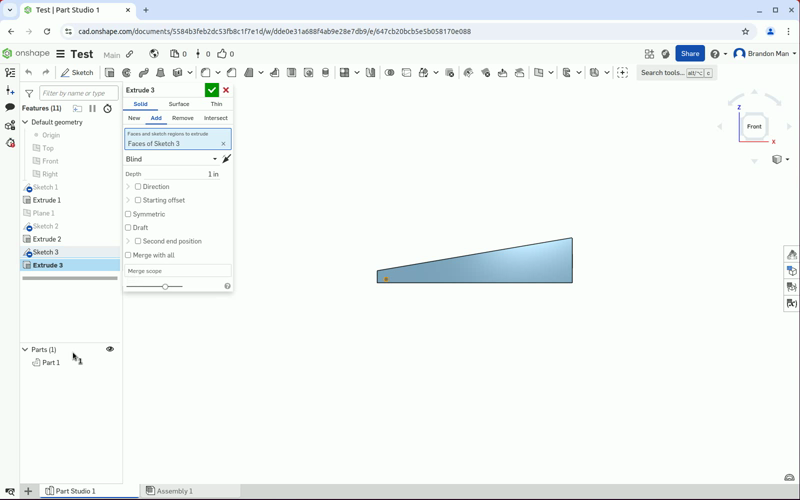
mouse_move(143, 106)
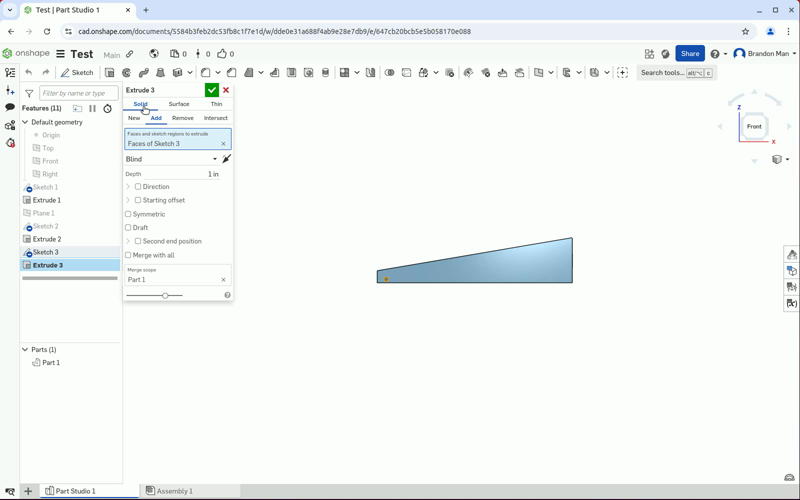
click(143, 106)
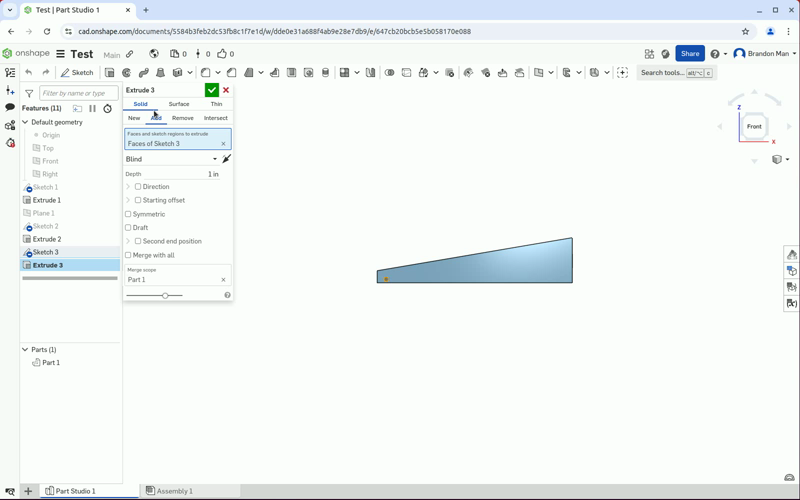
mouse_move(186, 120)
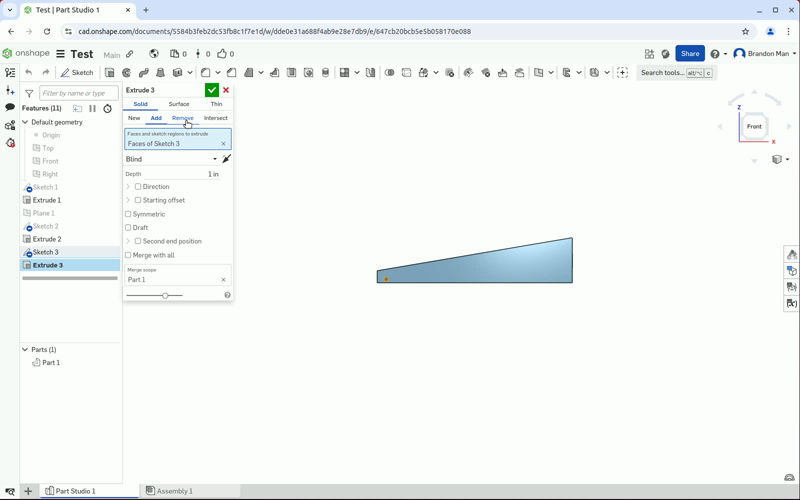
click(186, 120)
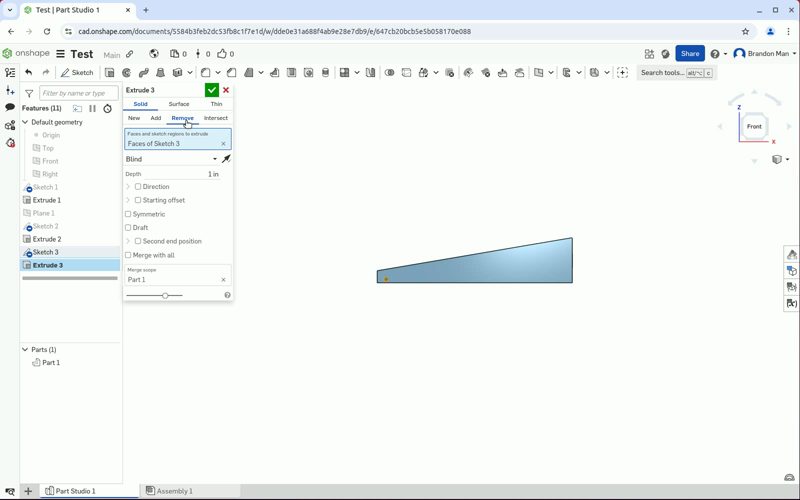
key(tab, 4)
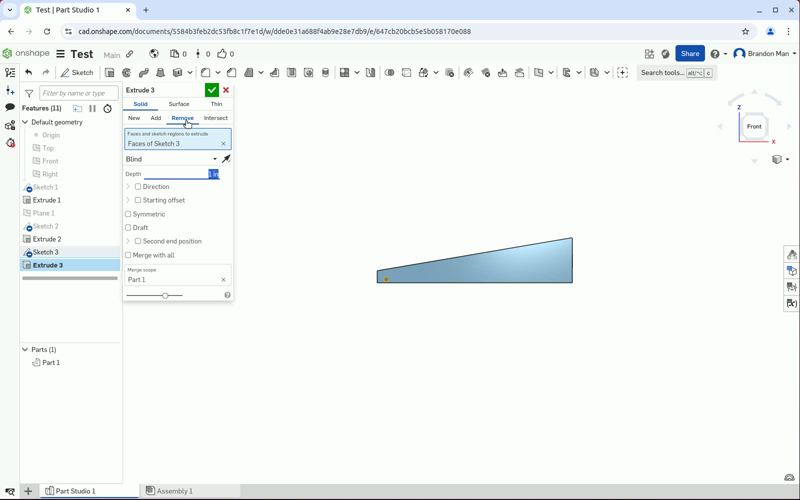
text(26.478)
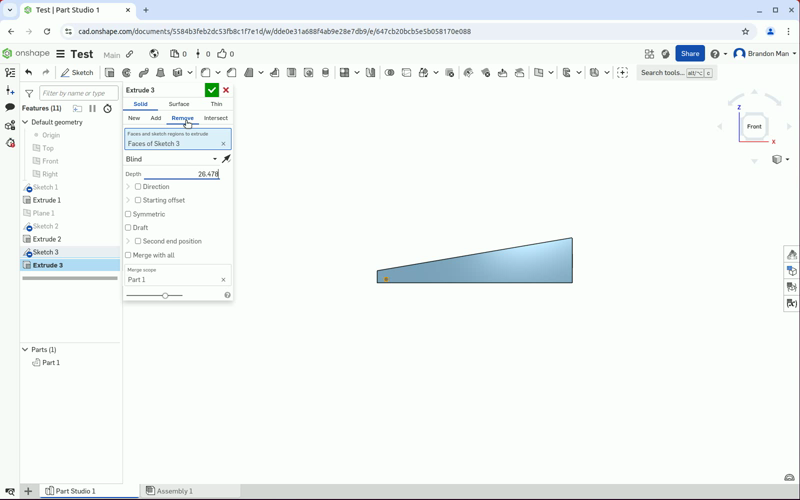
key(tab, 6)
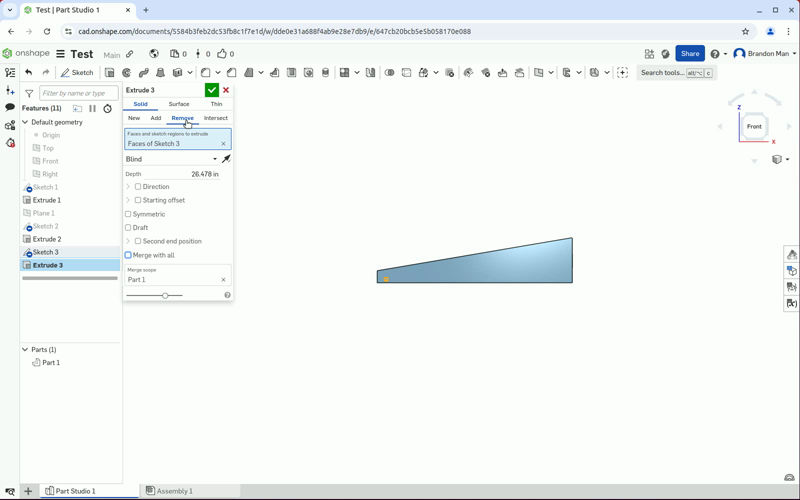
key(space)
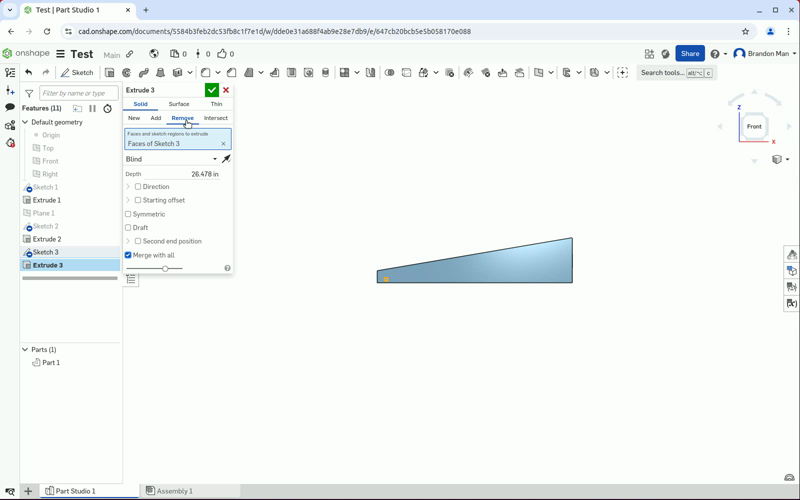
key(enter)
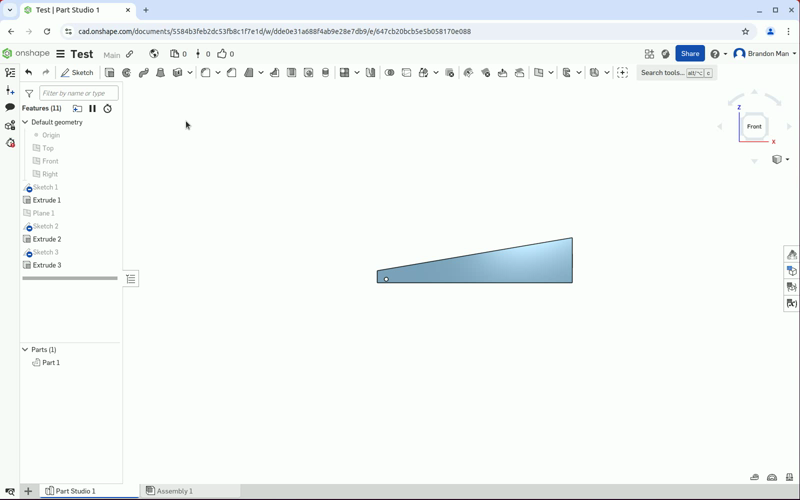
key(shift+h)
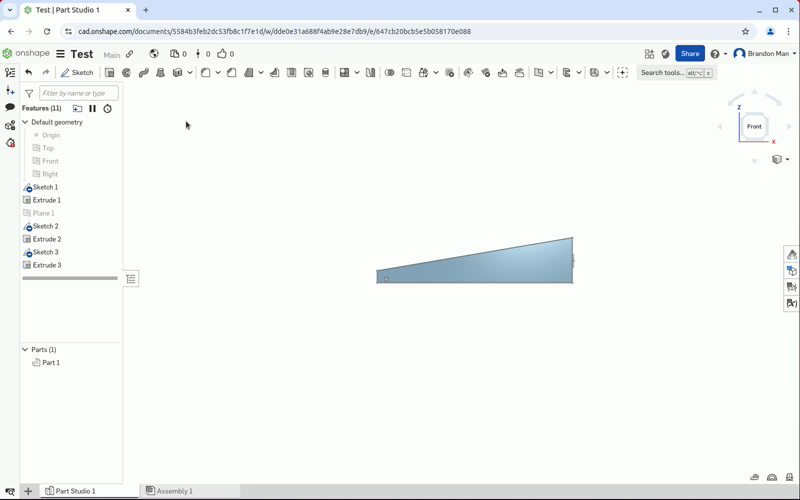
key(shift+h)
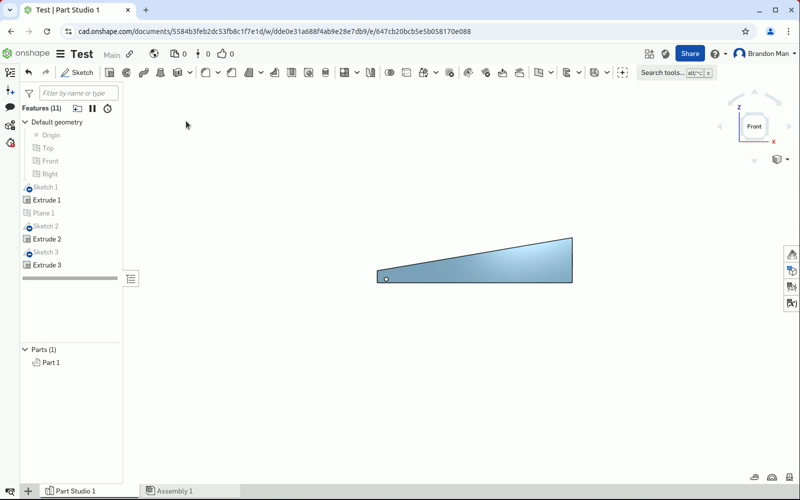
mouse_move(73, 189)
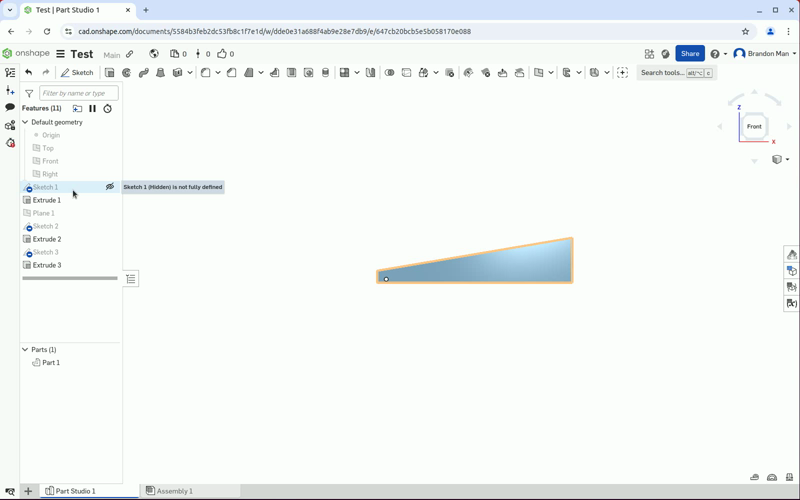
click(73, 189)
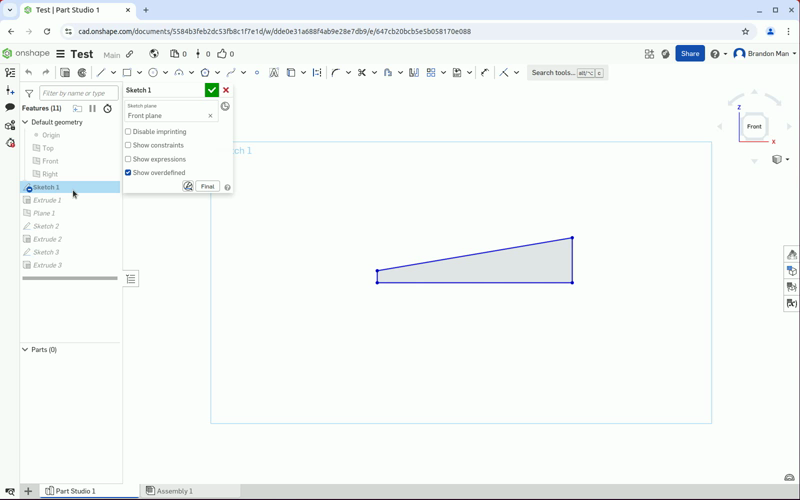
mouse_move(229, 92)
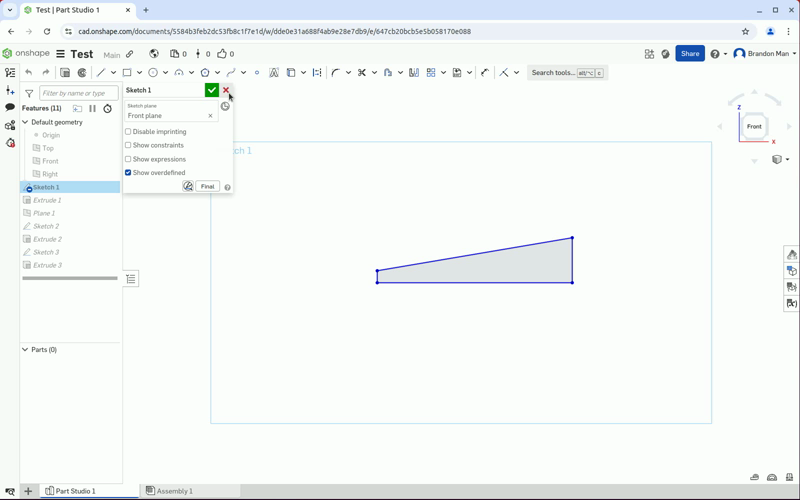
click(229, 92)
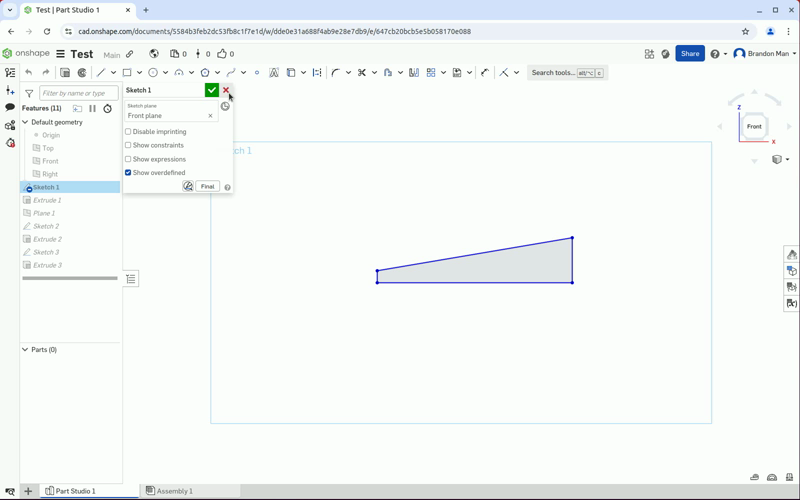
key(shift+s)
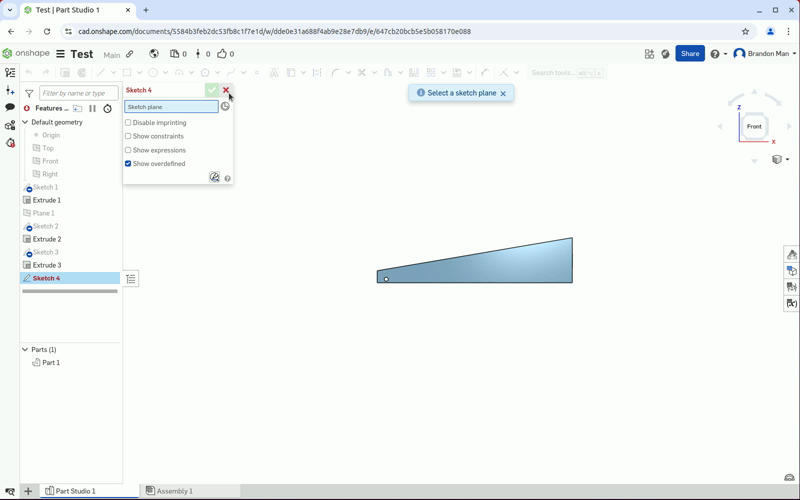
mouse_move(73, 163)
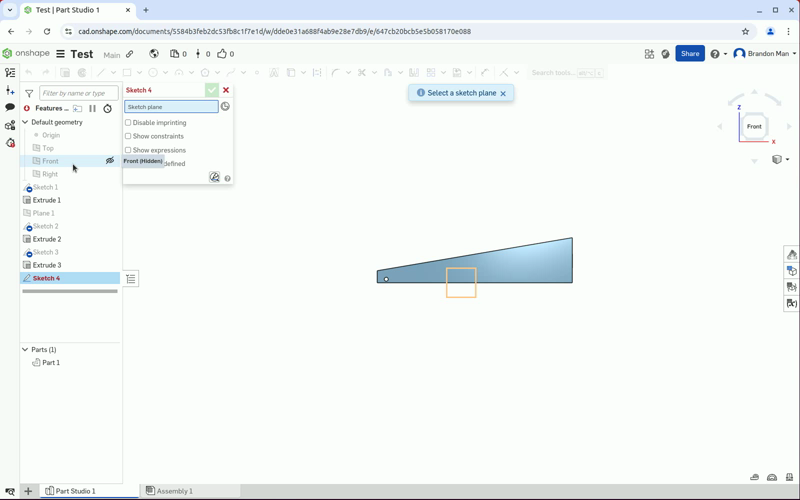
click(73, 163)
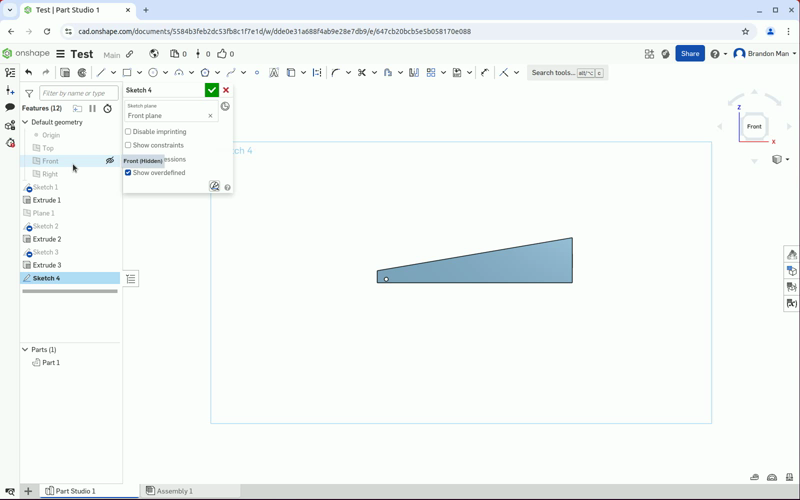
mouse_move(73, 352)
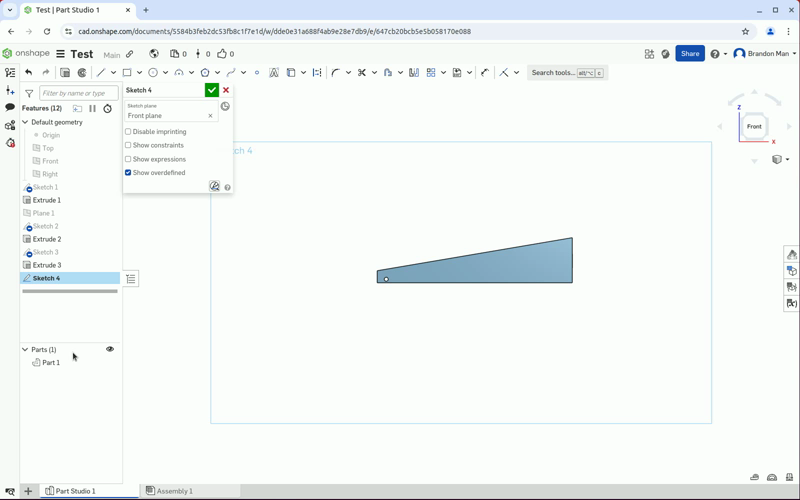
key(y)
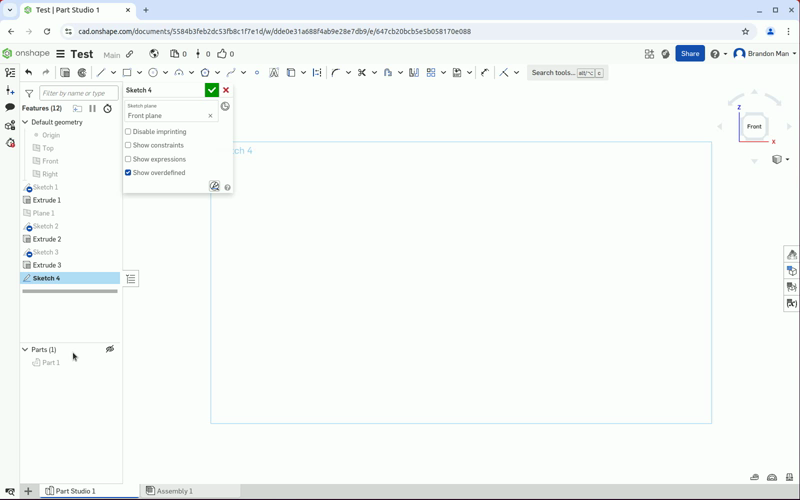
key(c)
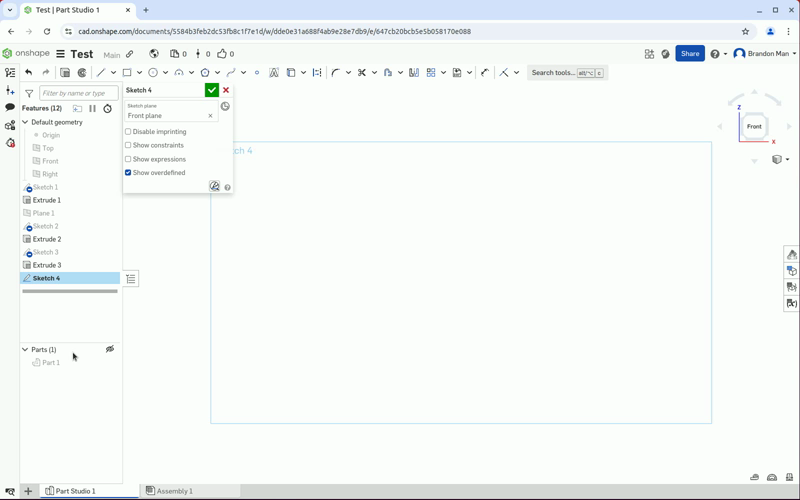
key_down(shift)
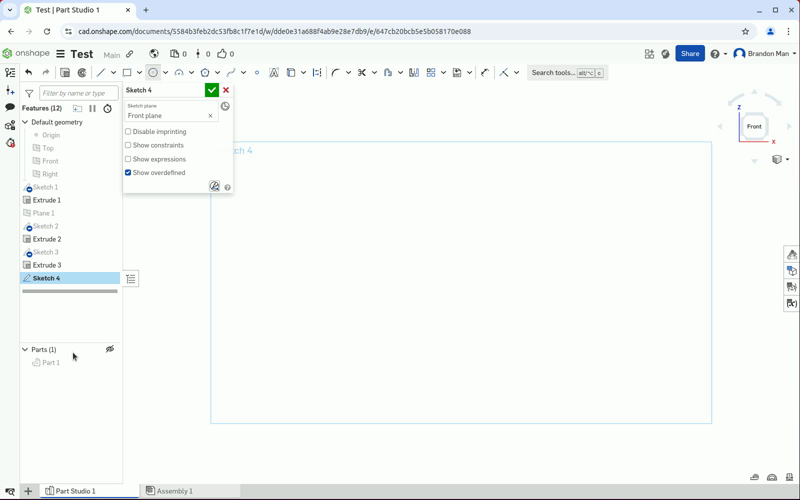
mouse_move(558, 279)
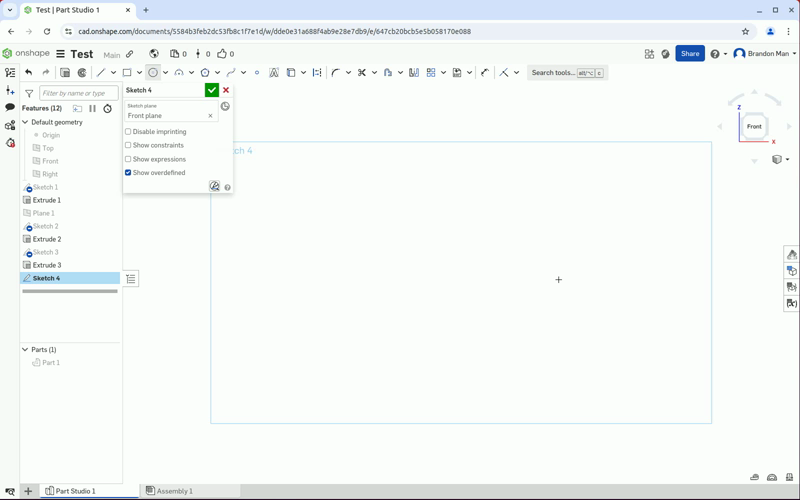
click(558, 279)
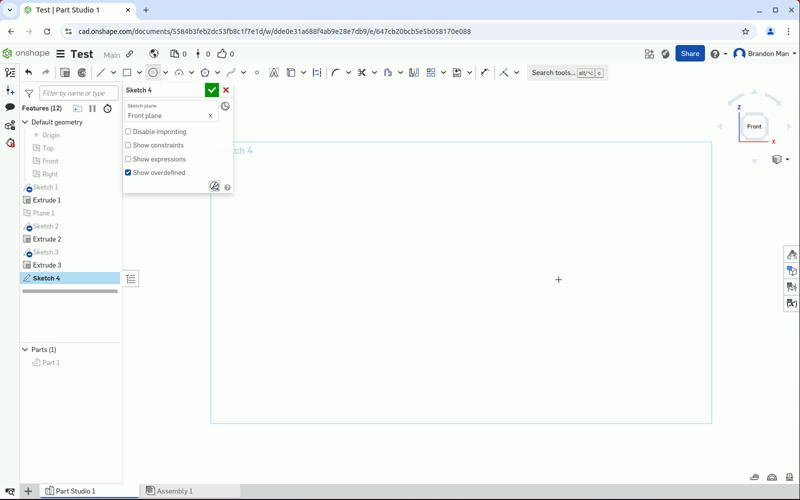
key_up(shift)
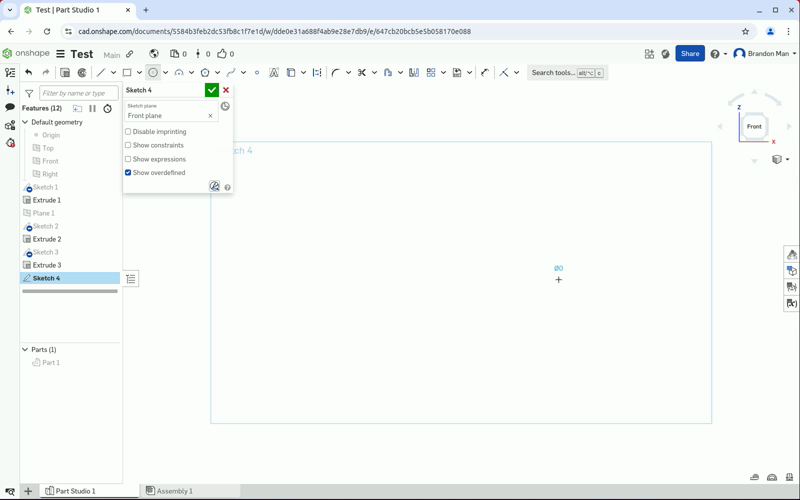
mouse_move(560, 279)
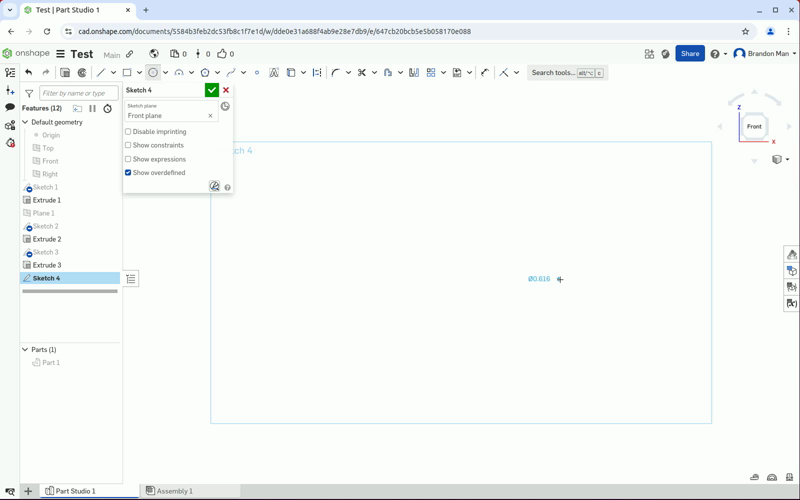
scroll(6)
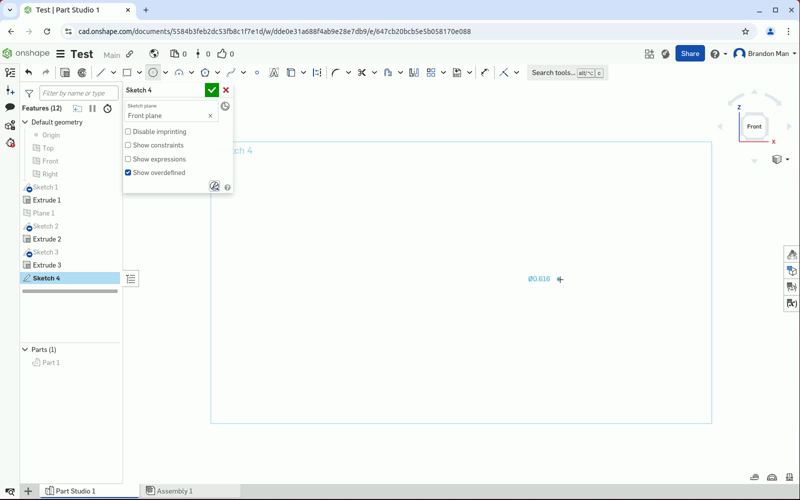
scroll(6)
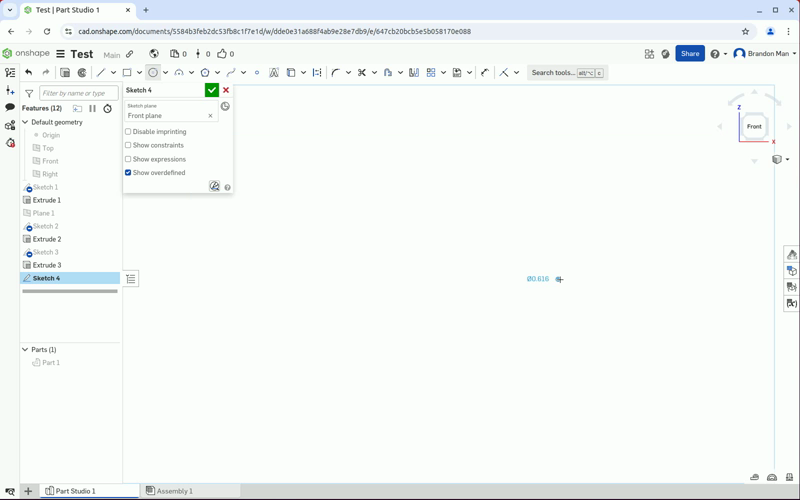
scroll(6)
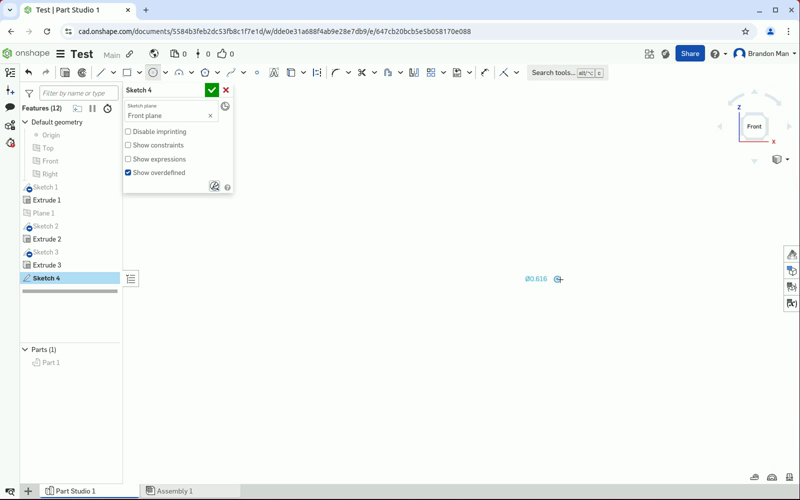
scroll(6)
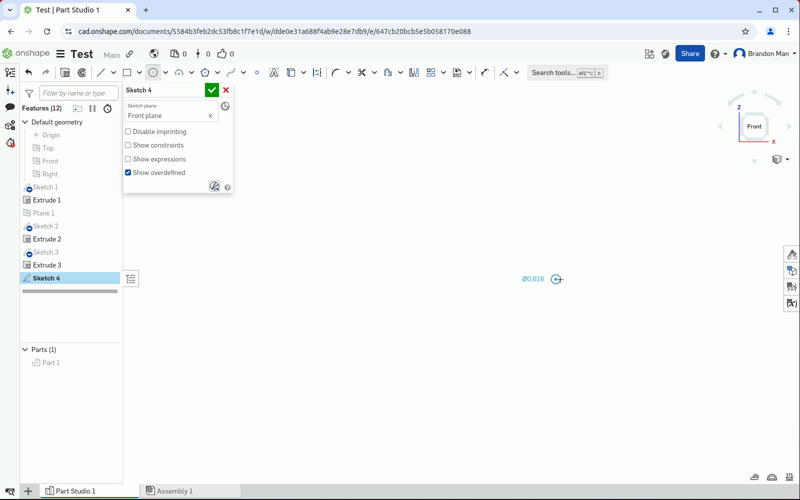
scroll(6)
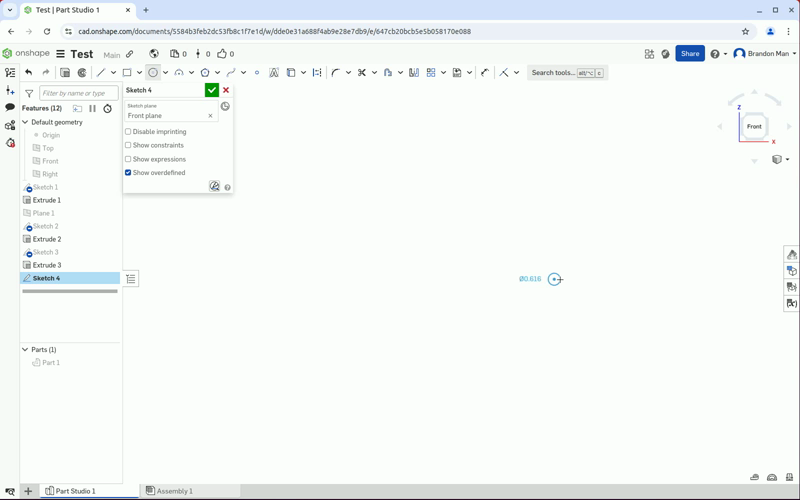
scroll(6)
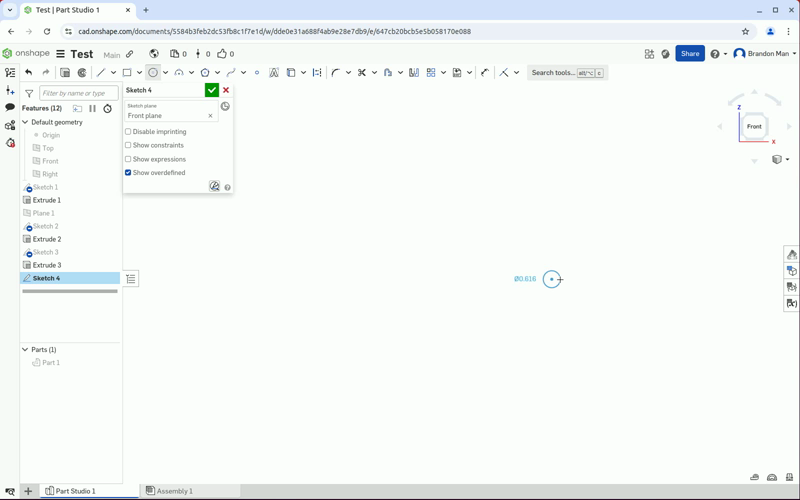
scroll(6)
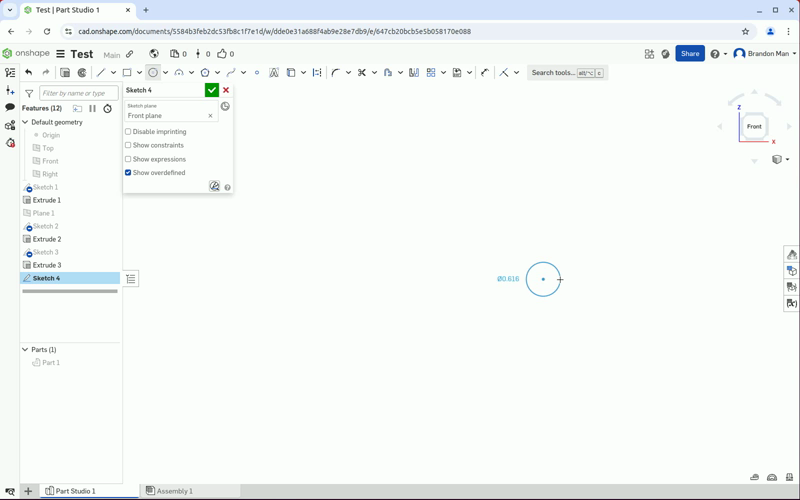
click(560, 279)
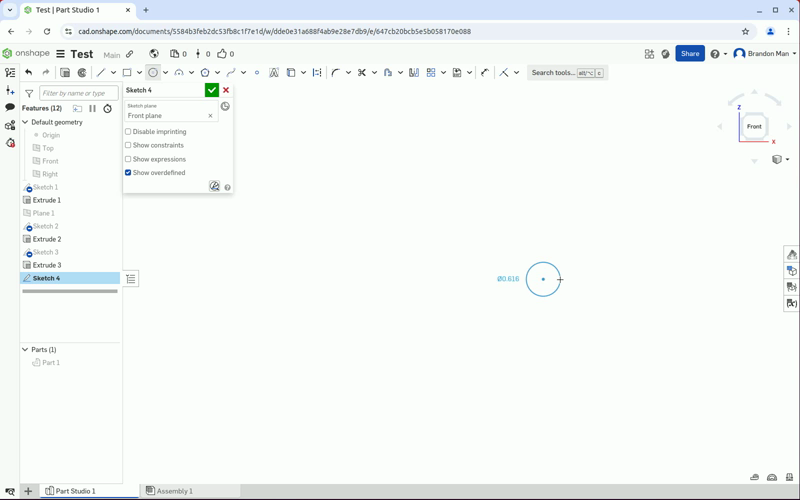
scroll(-6)
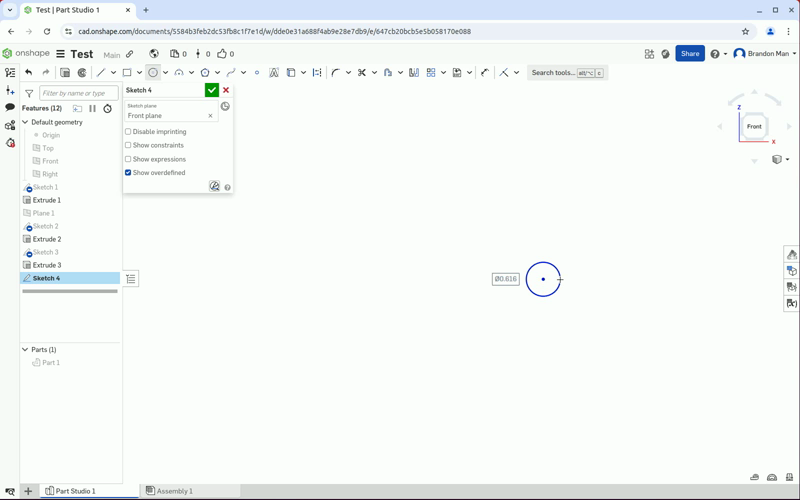
scroll(-6)
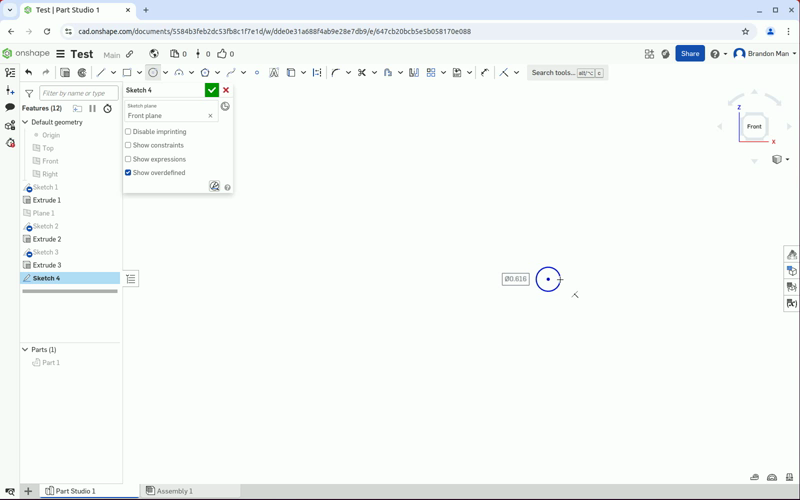
scroll(-6)
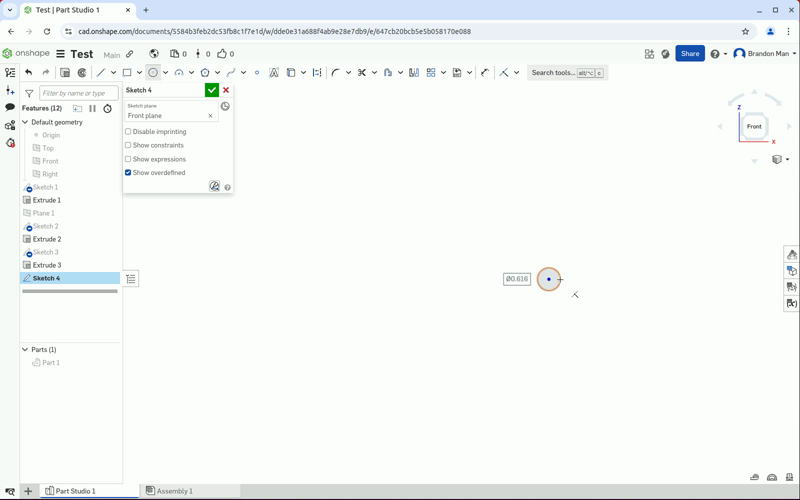
scroll(-6)
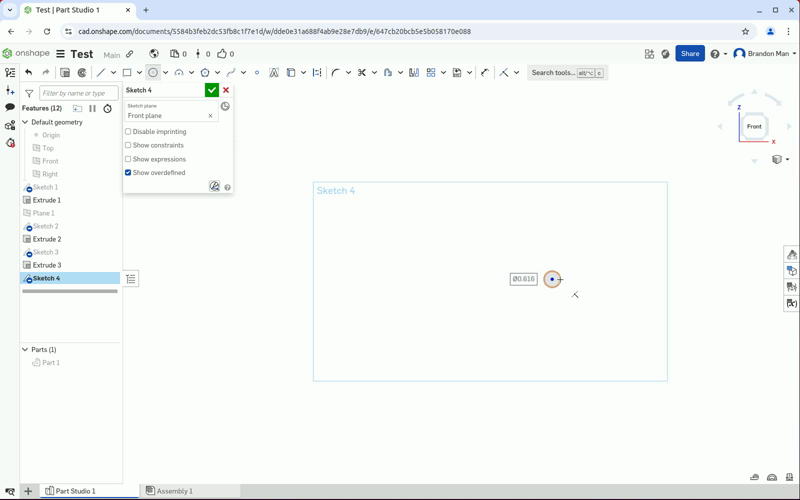
scroll(-6)
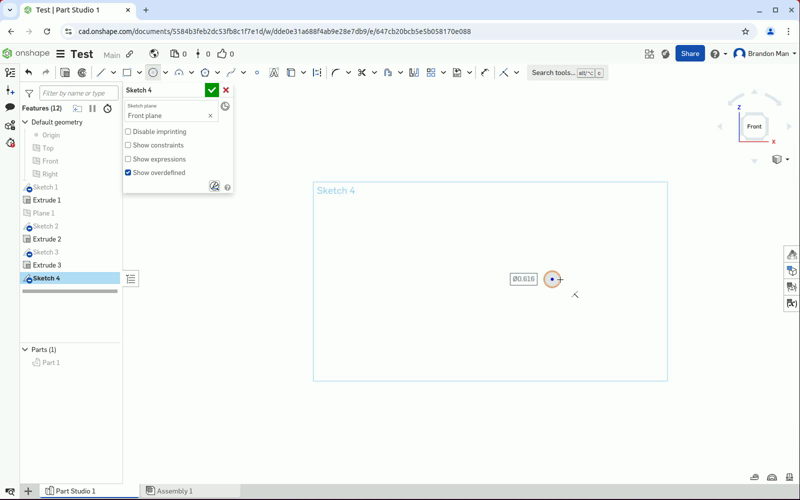
scroll(-6)
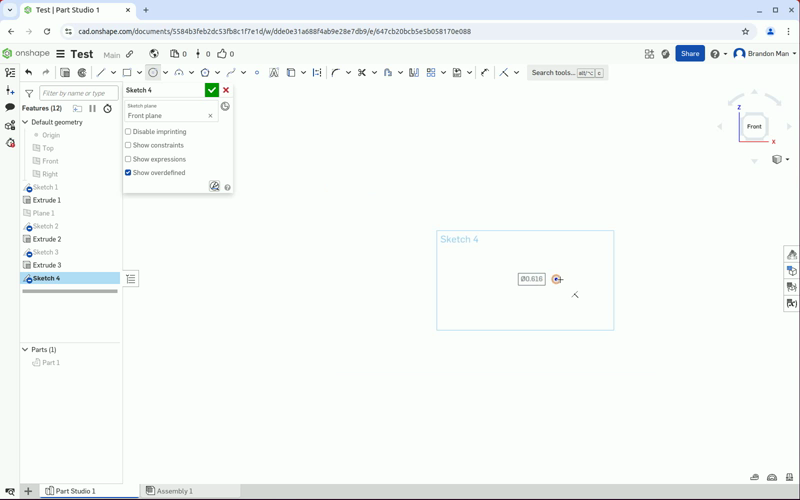
scroll(-6)
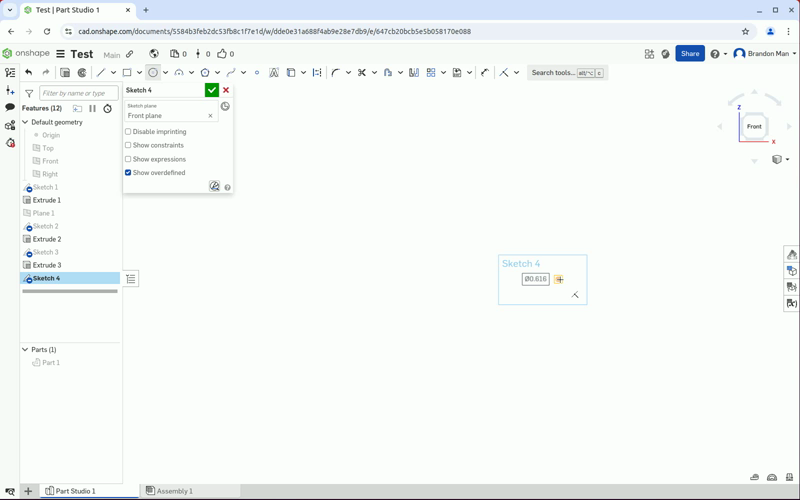
key(esc)
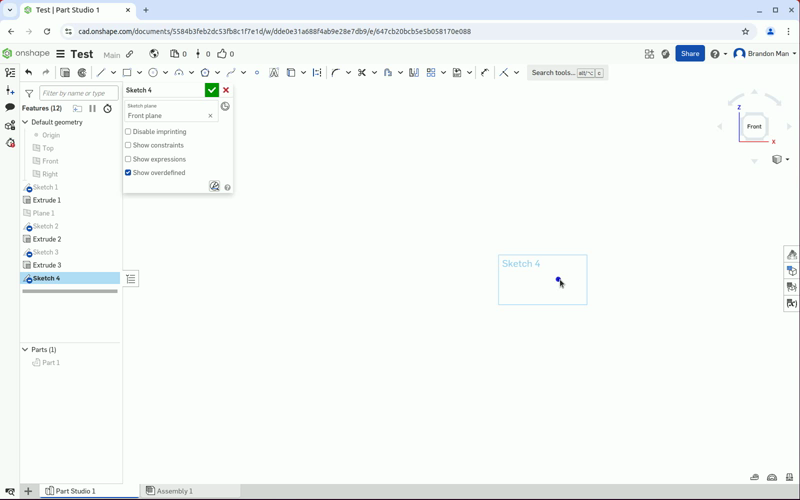
mouse_move(559, 279)
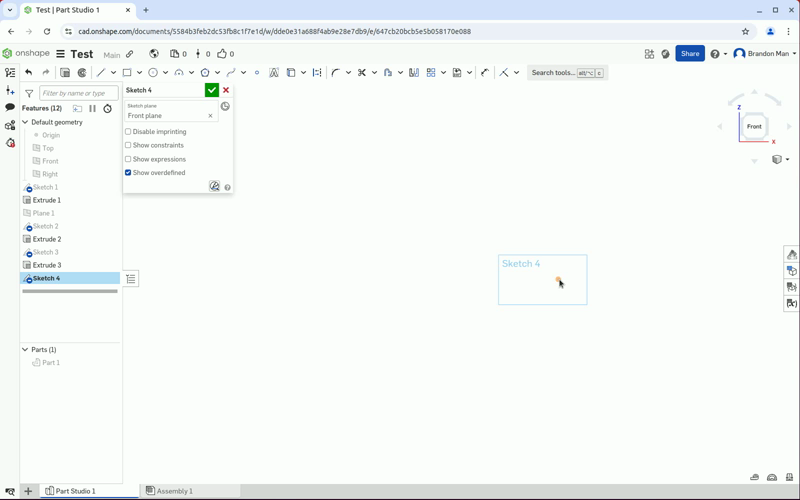
scroll(6)
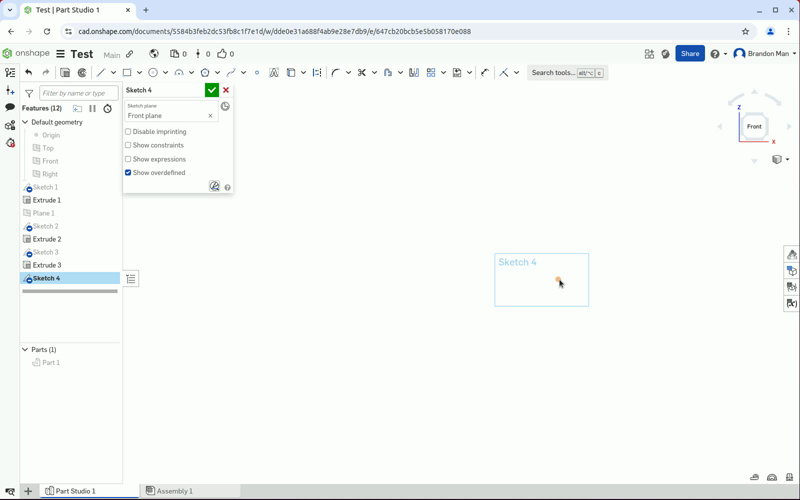
scroll(6)
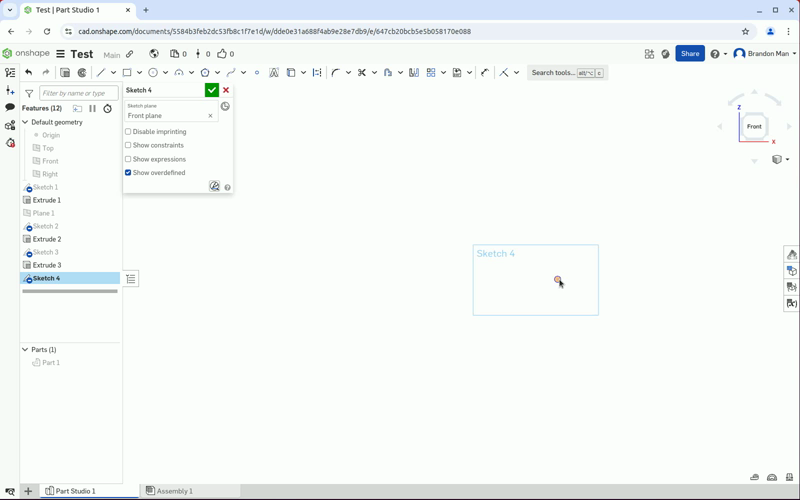
scroll(6)
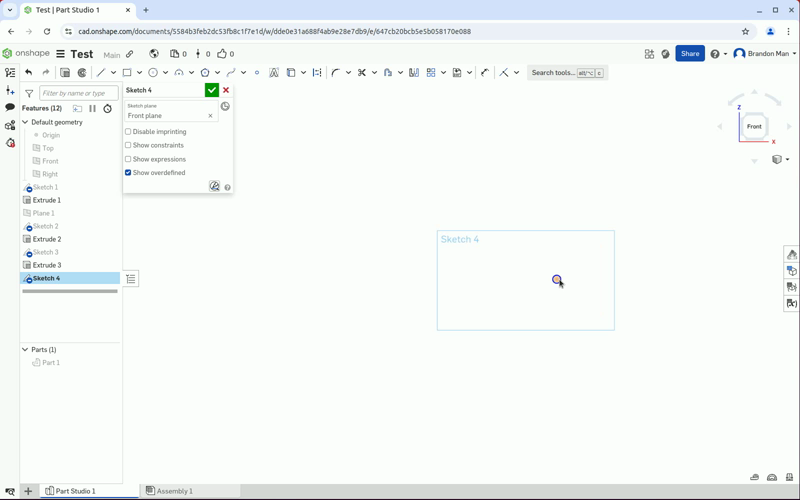
scroll(6)
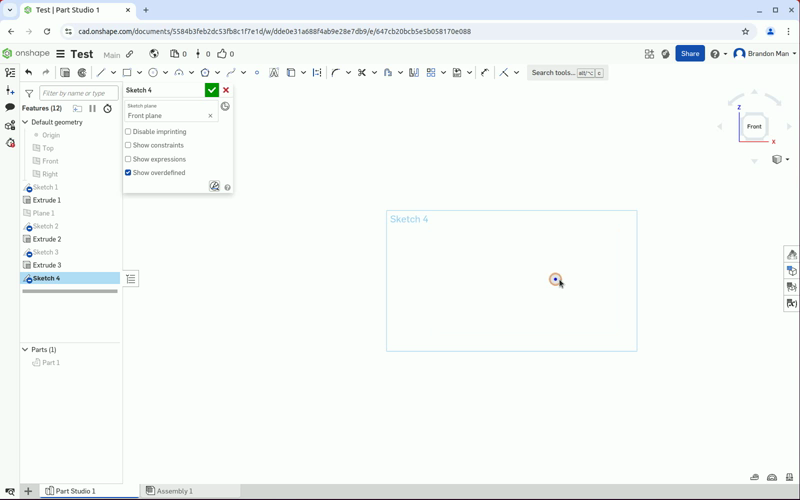
scroll(6)
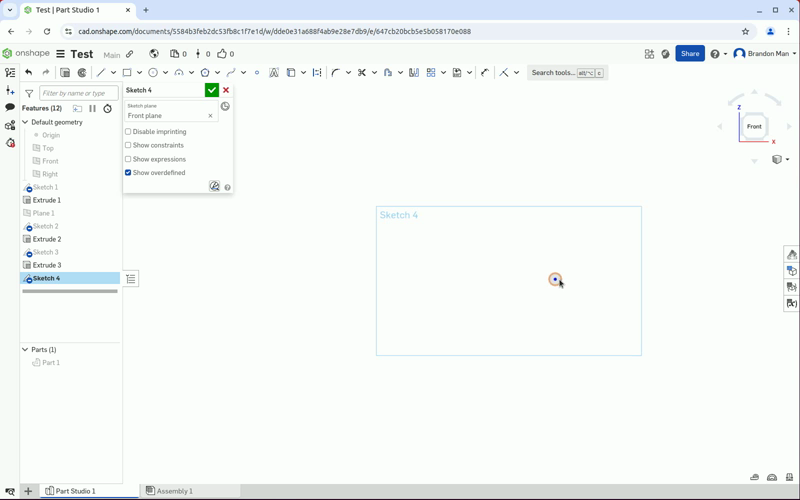
scroll(6)
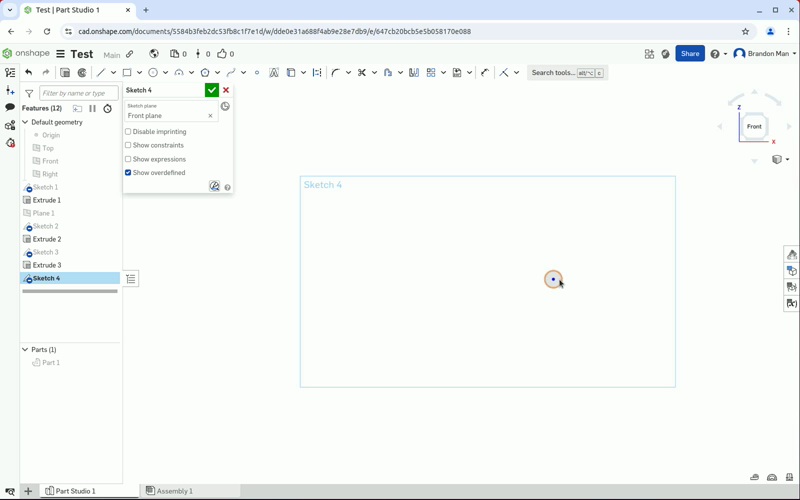
scroll(6)
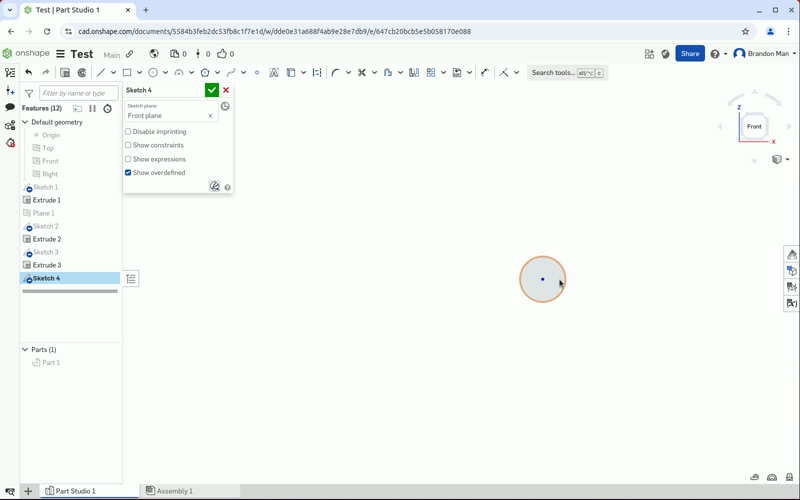
click(559, 279)
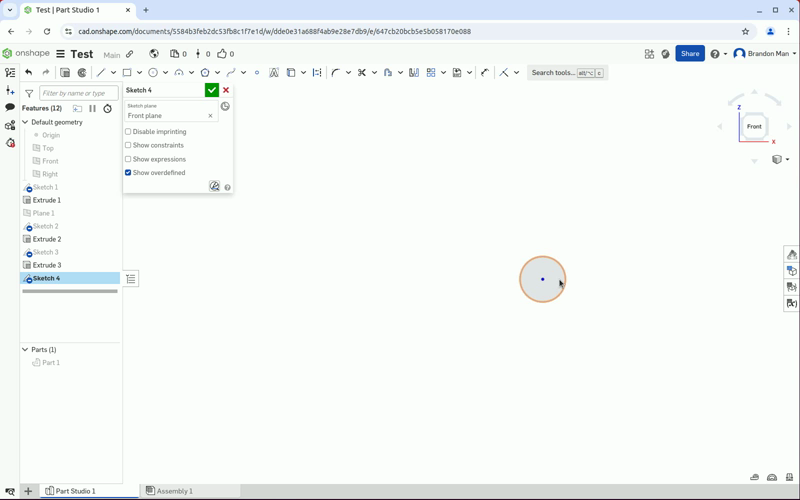
scroll(-6)
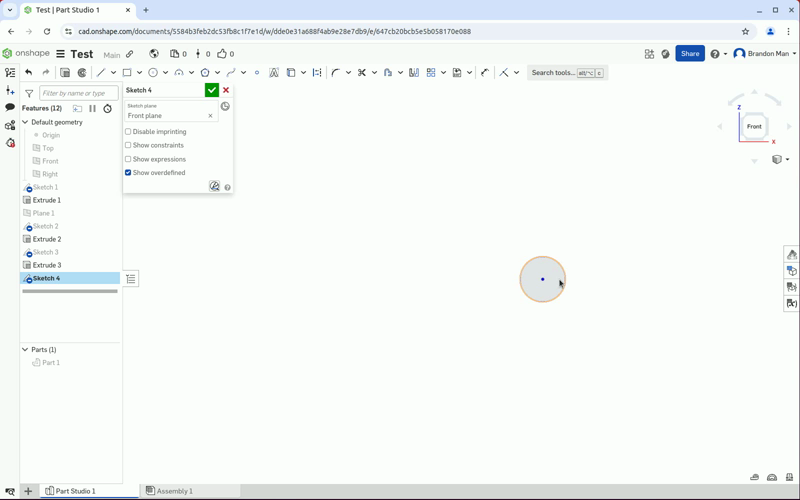
scroll(-6)
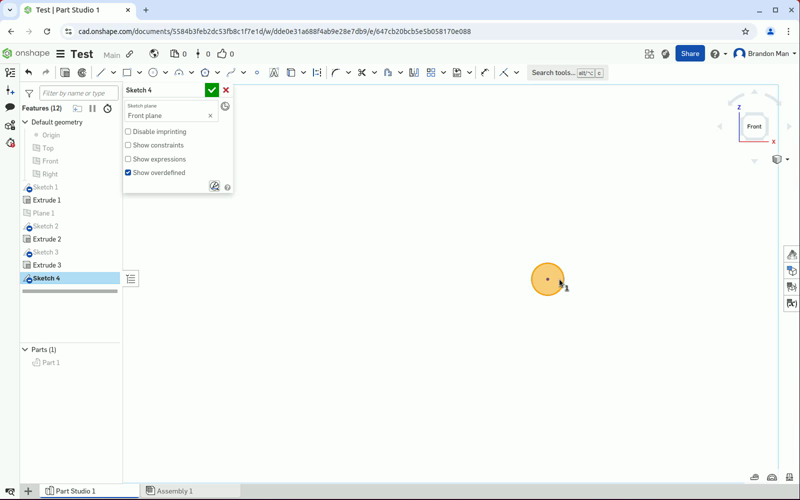
scroll(-6)
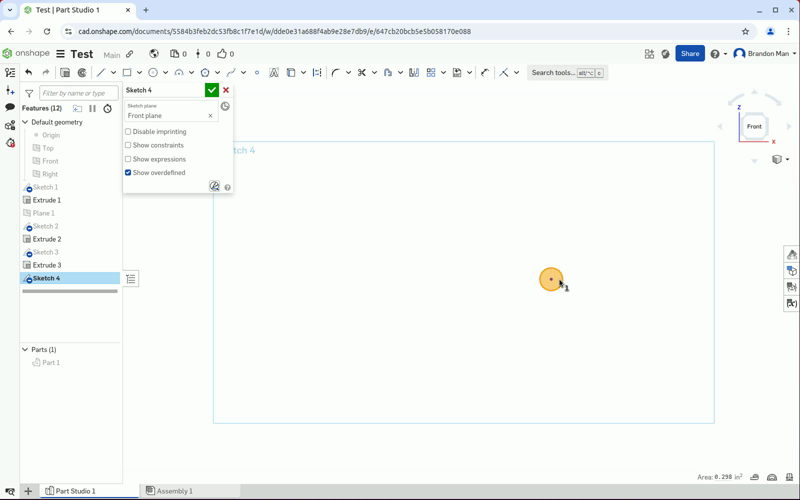
scroll(-6)
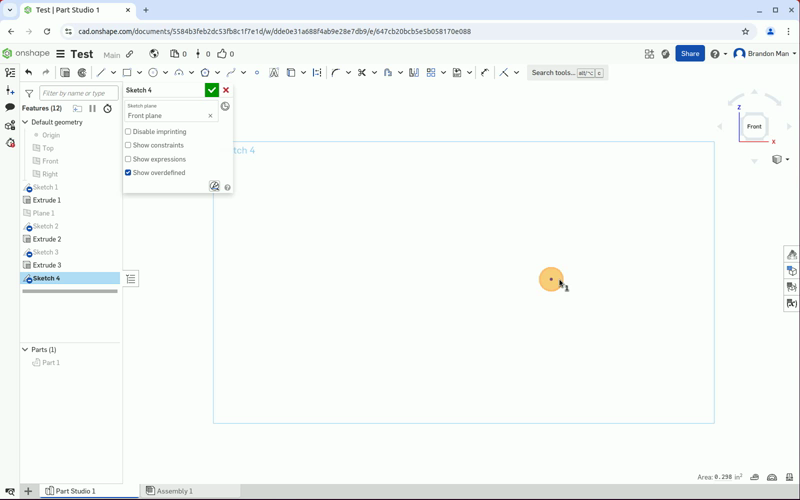
scroll(-6)
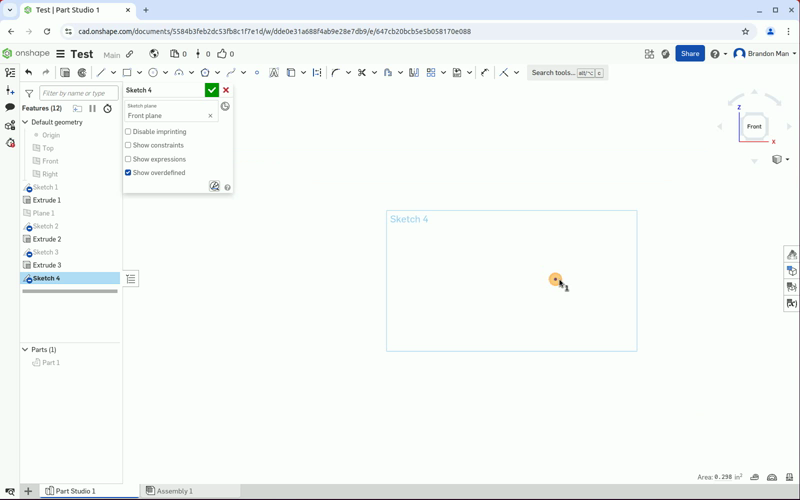
scroll(-6)
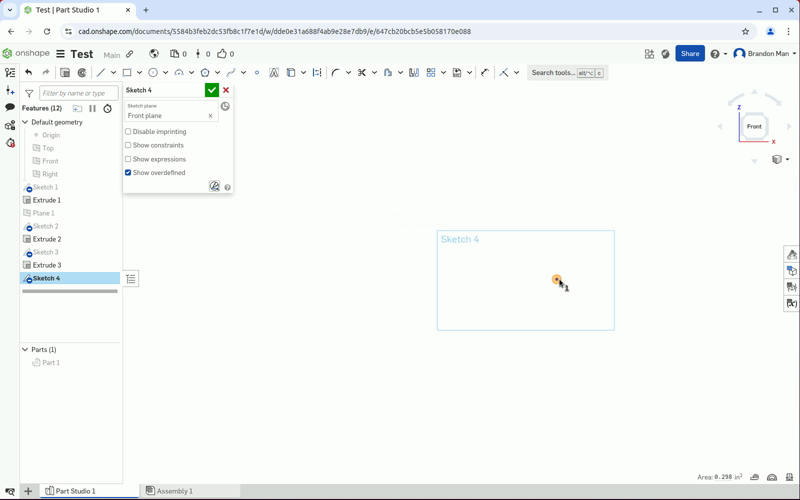
scroll(-6)
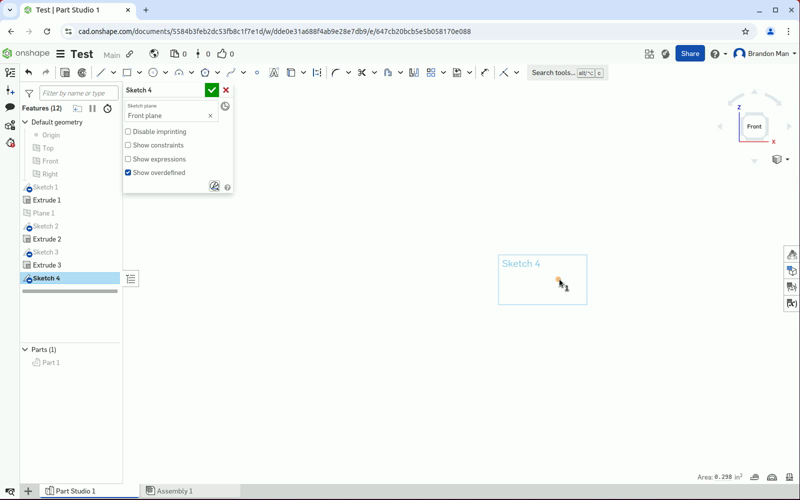
mouse_move(73, 352)
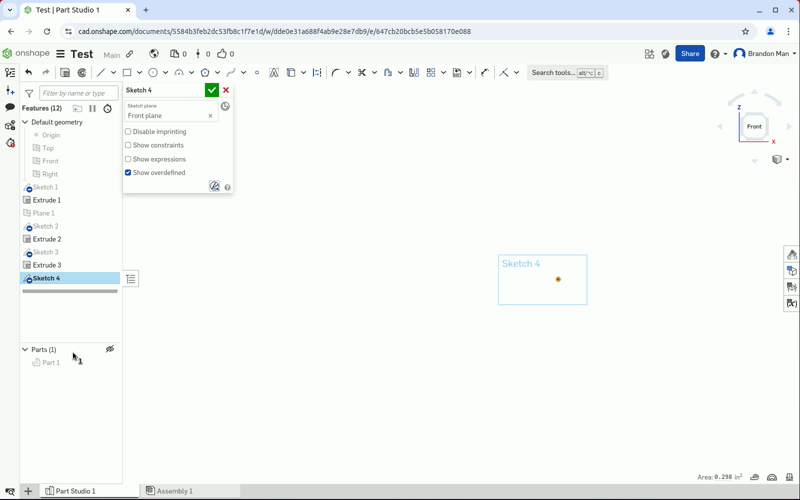
key(shift+y)
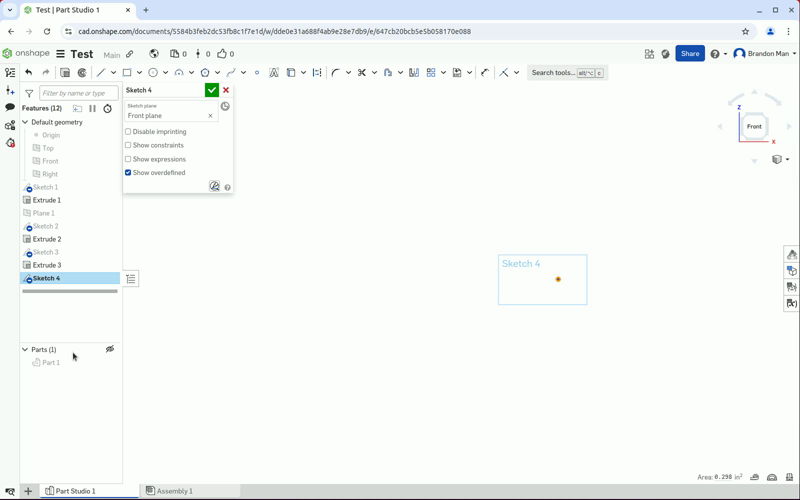
key(shift+e)
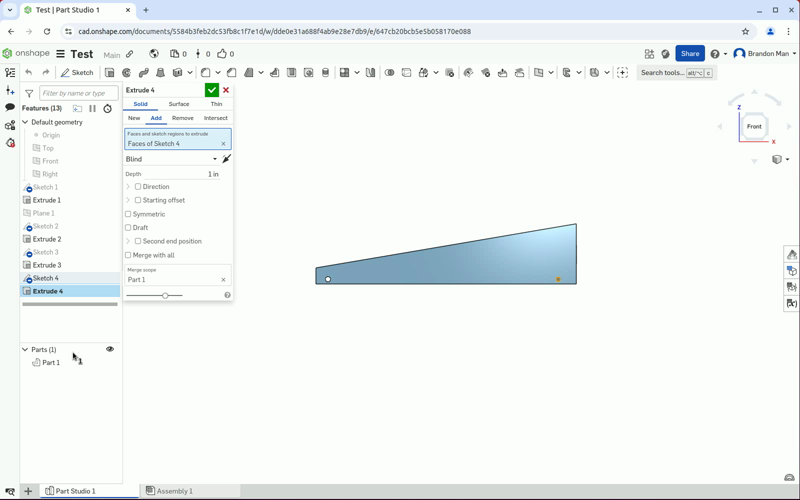
mouse_move(143, 106)
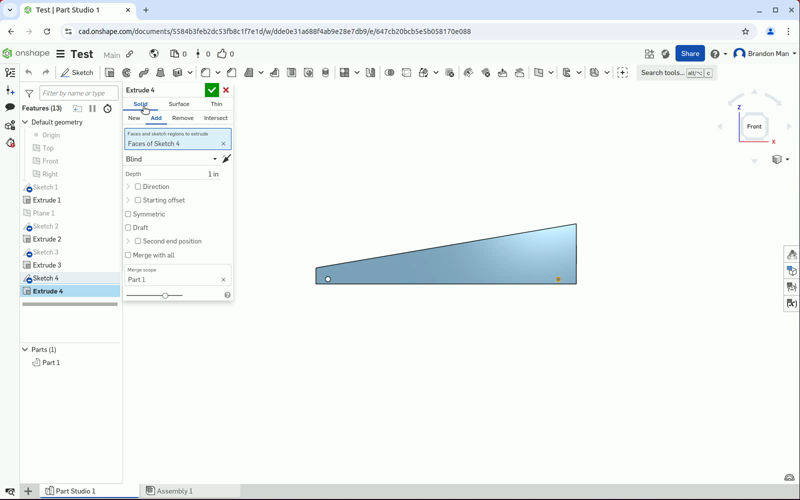
click(143, 106)
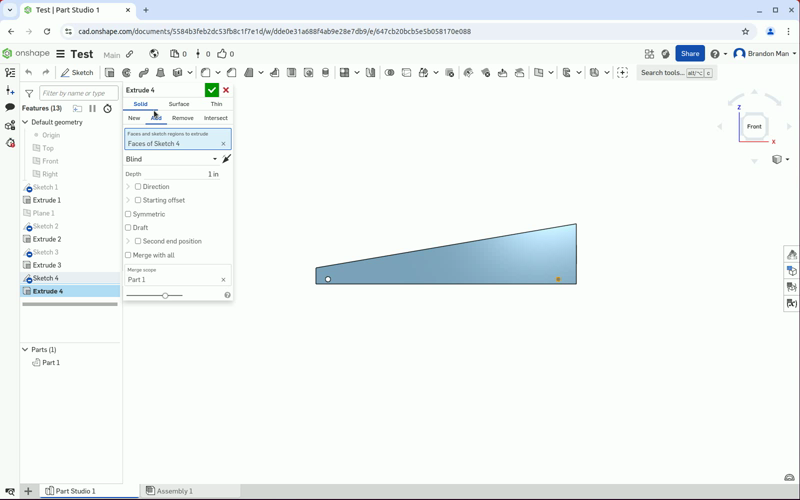
mouse_move(186, 120)
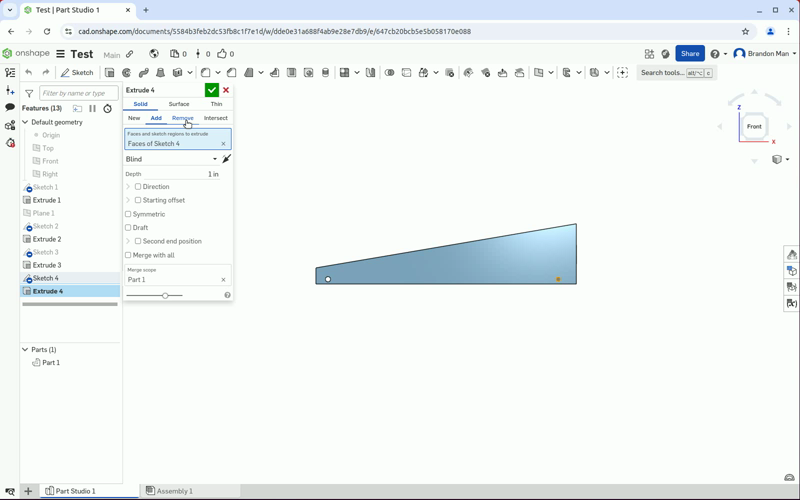
click(186, 120)
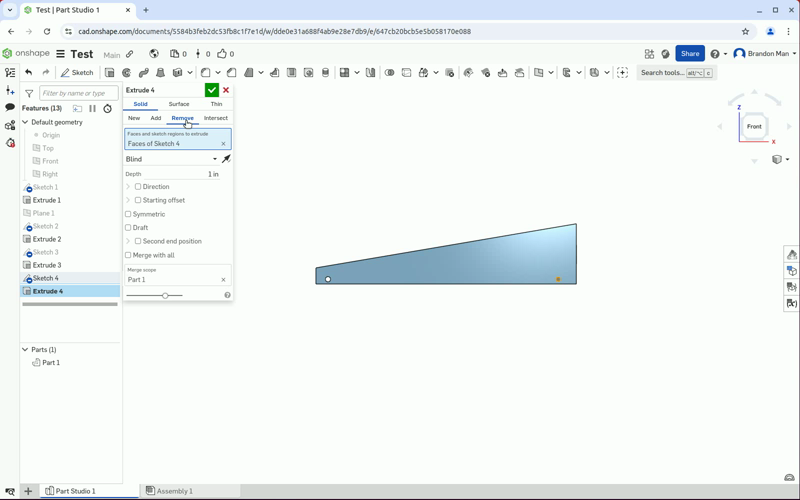
key(tab, 4)
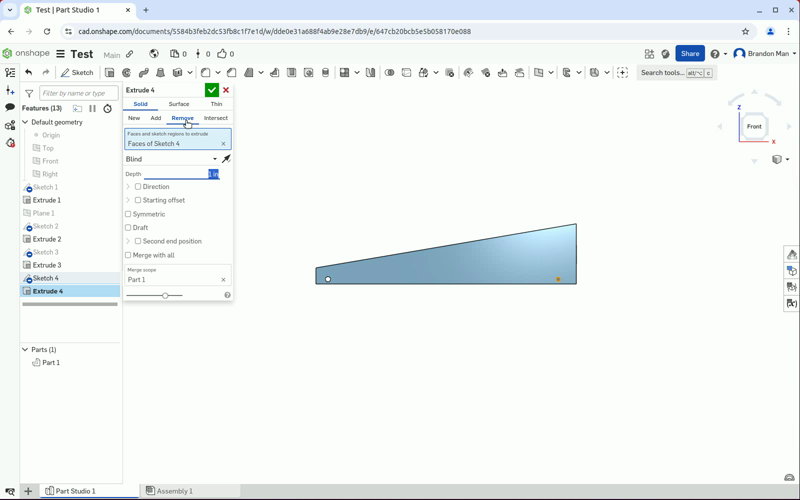
text(26.478)
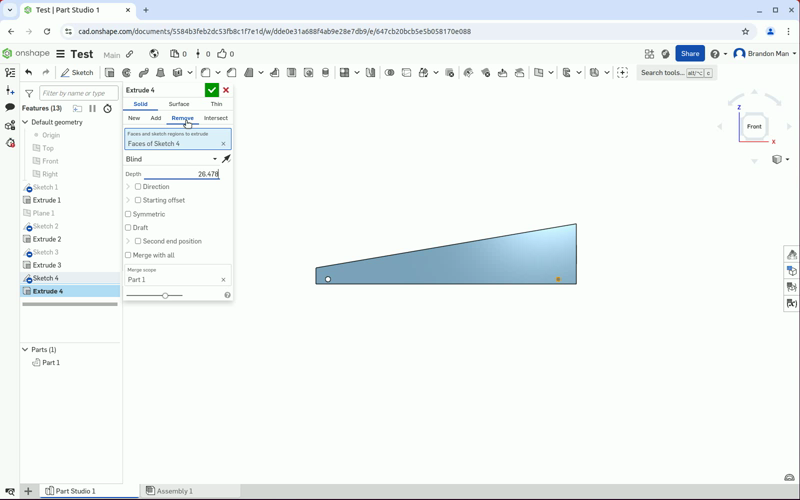
key(tab, 6)
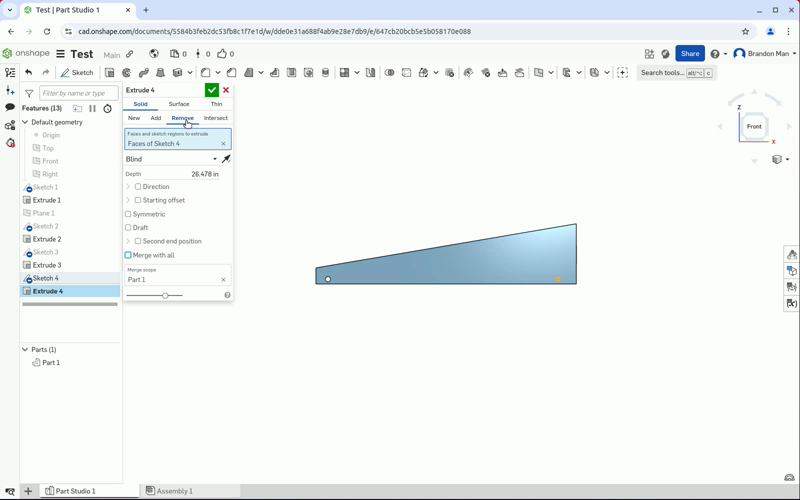
key(space)
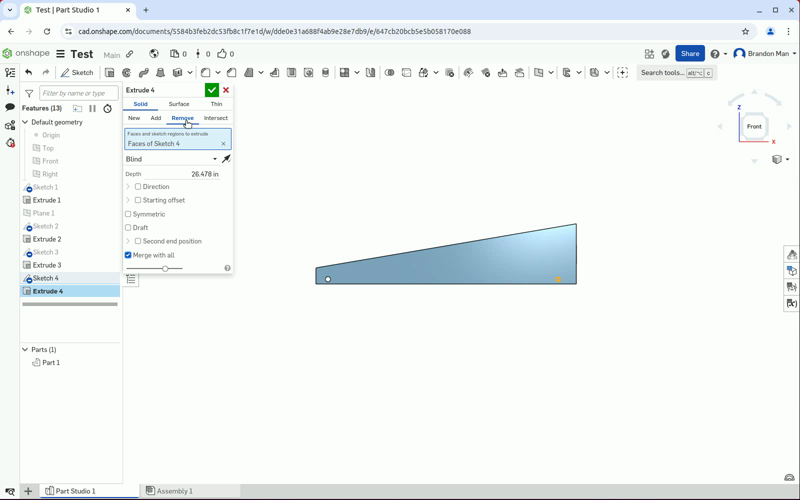
key(enter)
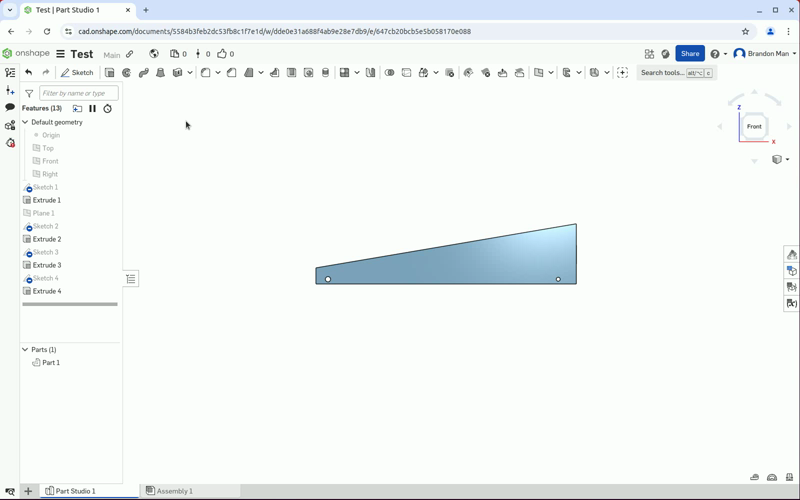
key(shift+h)
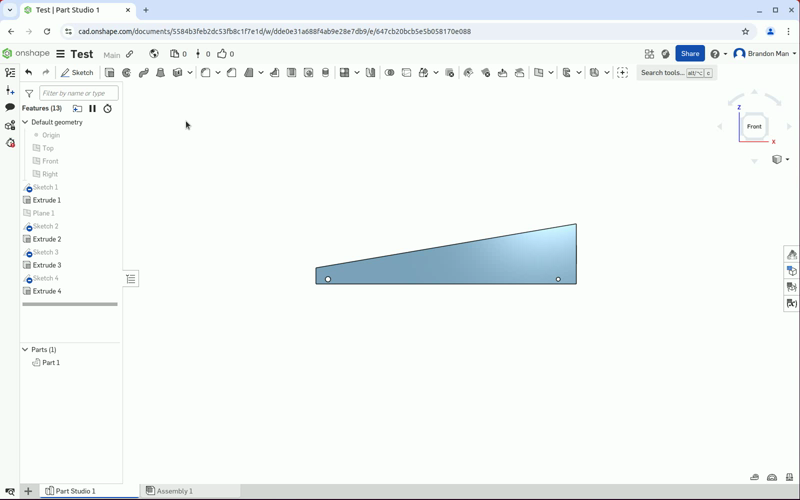
key(shift+h)
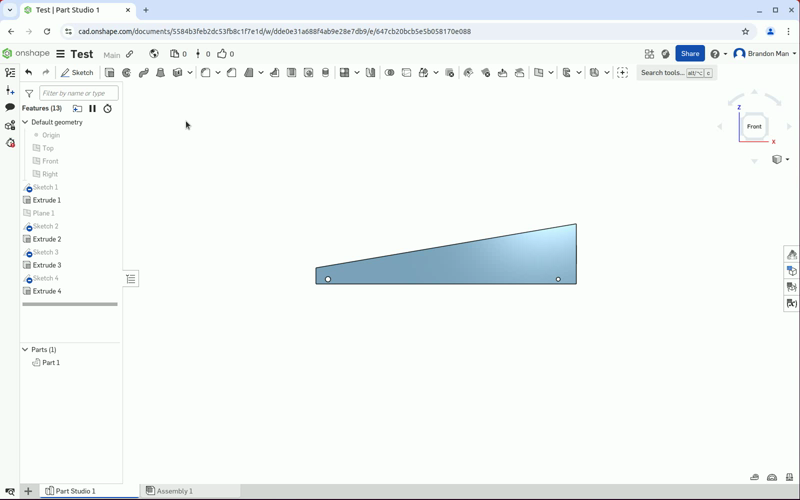
key(shift+7)
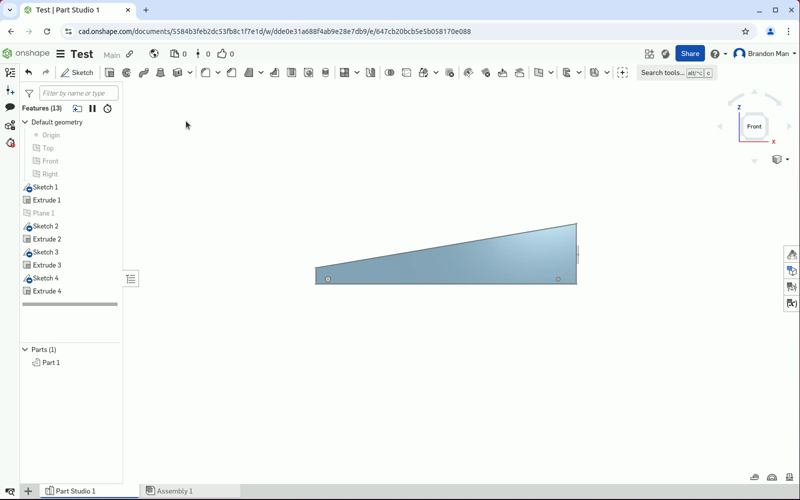
key(left, 2)
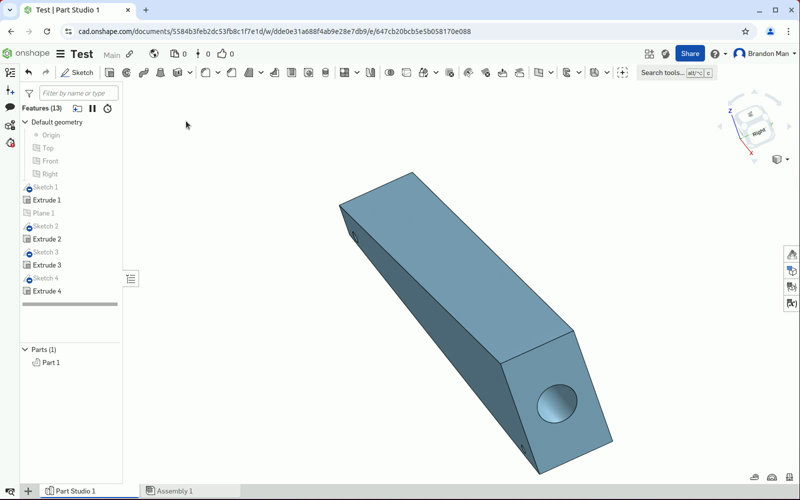
key(down, 2)
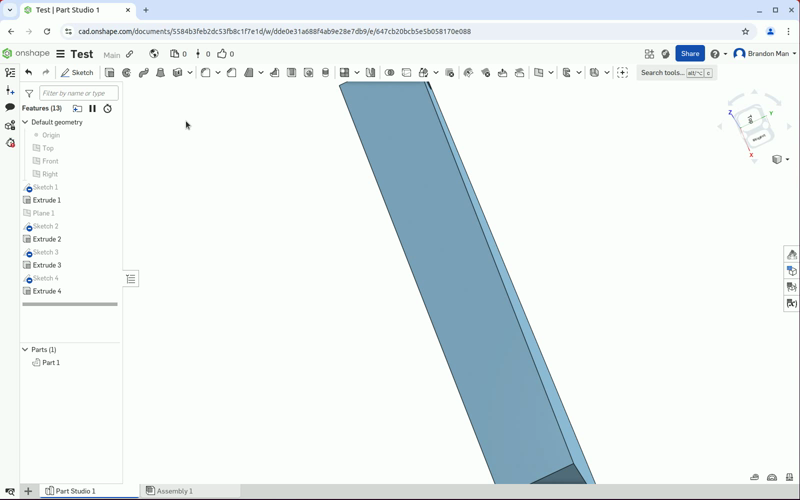
key(up, 2)
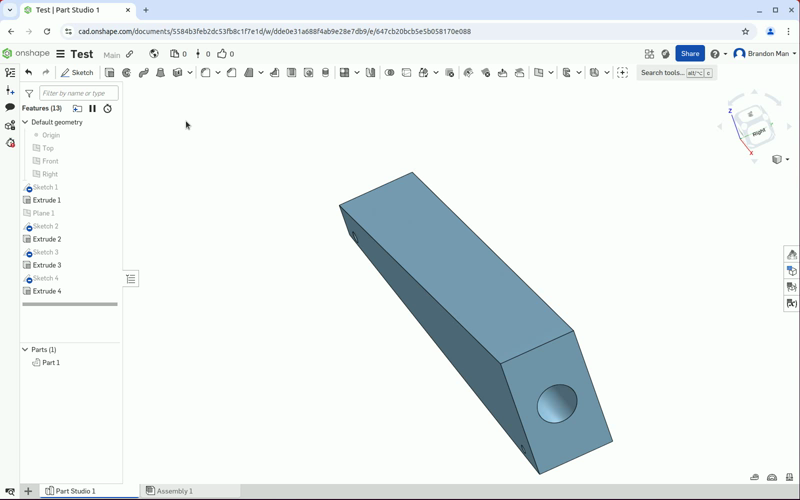
key(right, 2)
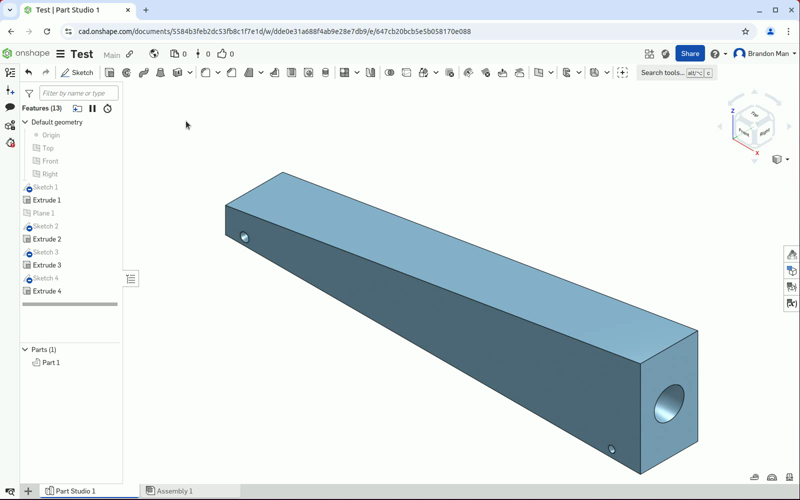
mouse_move(73, 189)
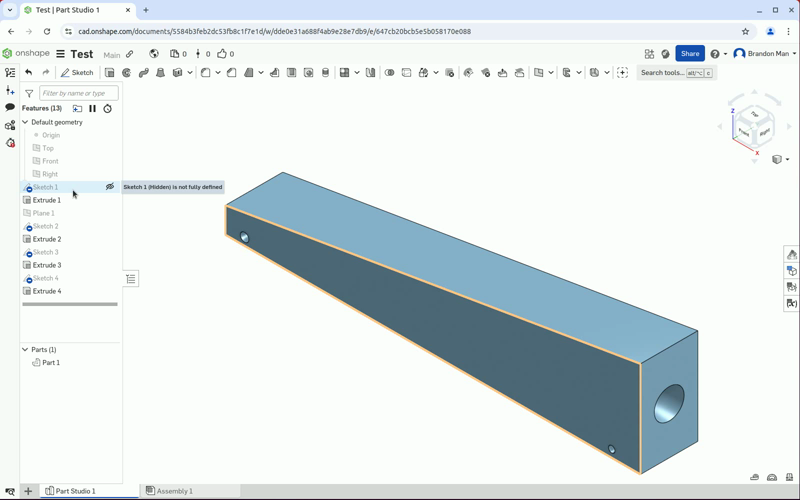
click(73, 189)